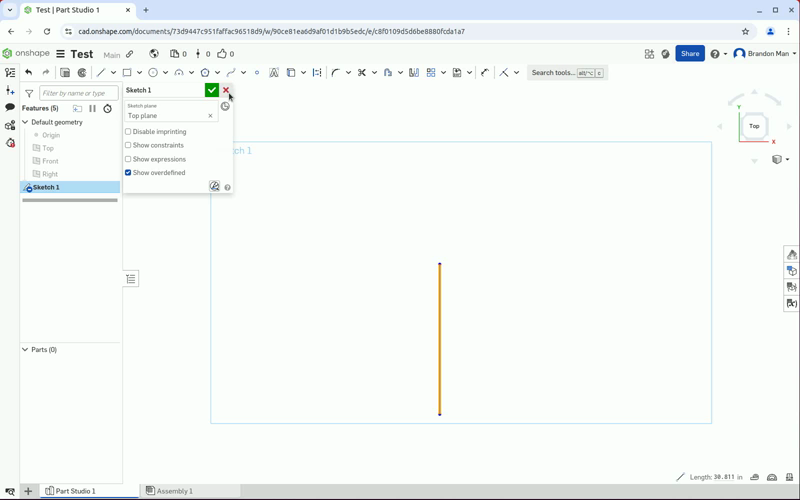
key(shift+h)
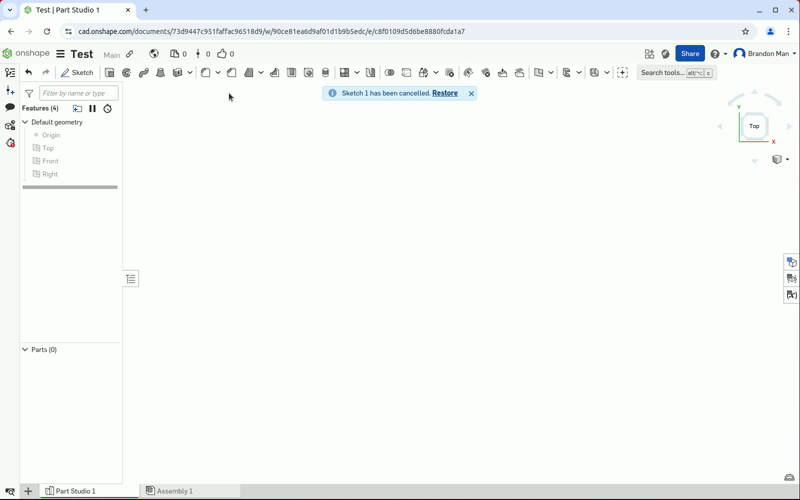
mouse_move(73, 352)
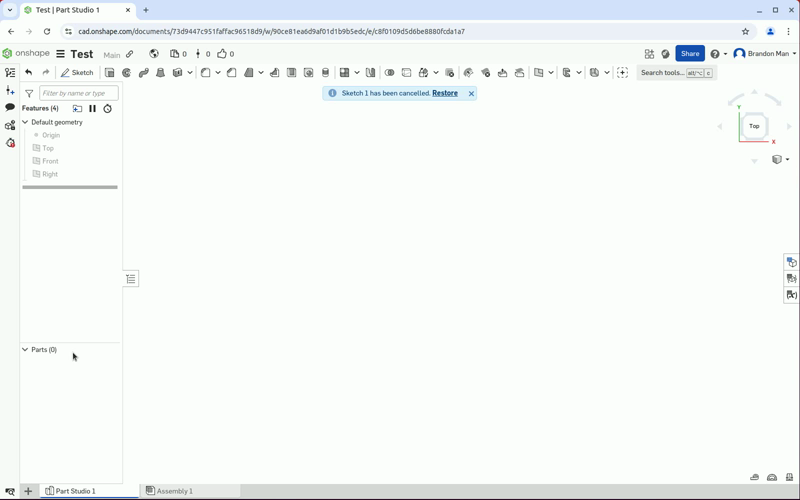
key(y)
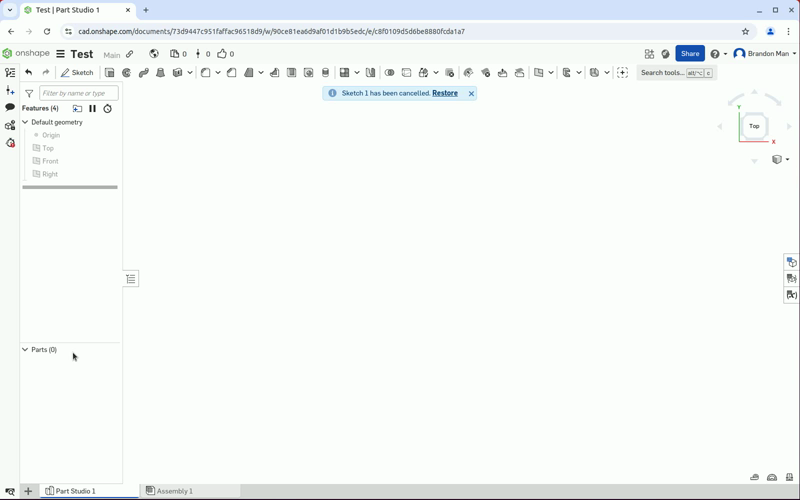
key(shift+p)
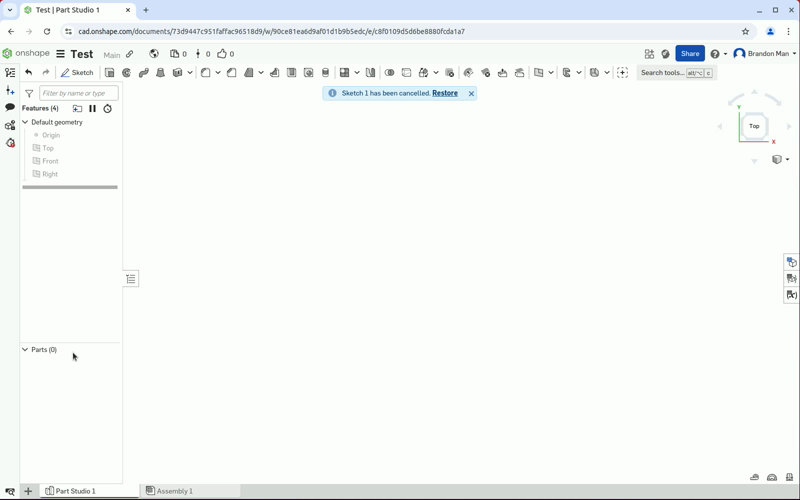
key(space)
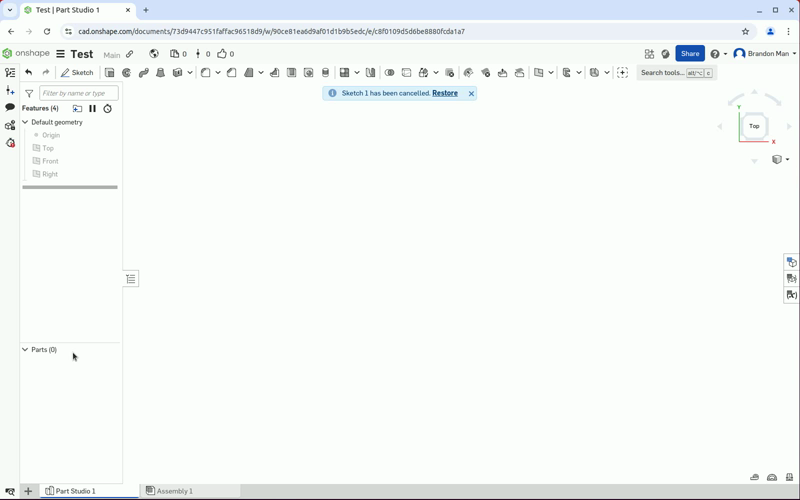
key_down(shift)
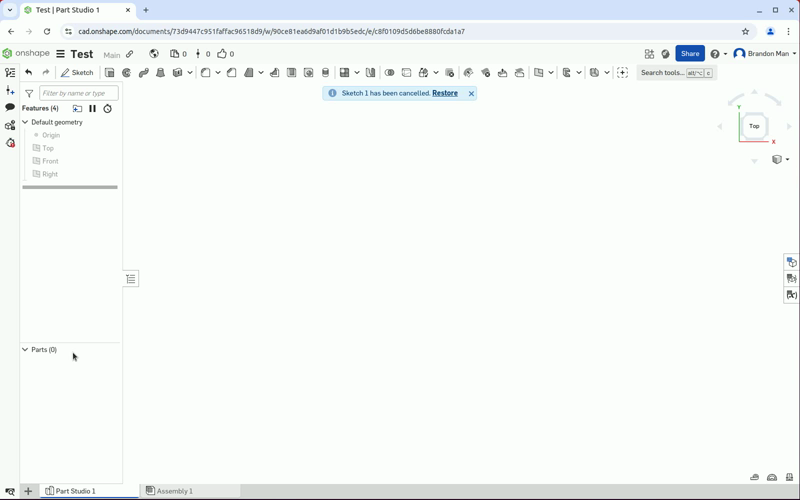
key(up)
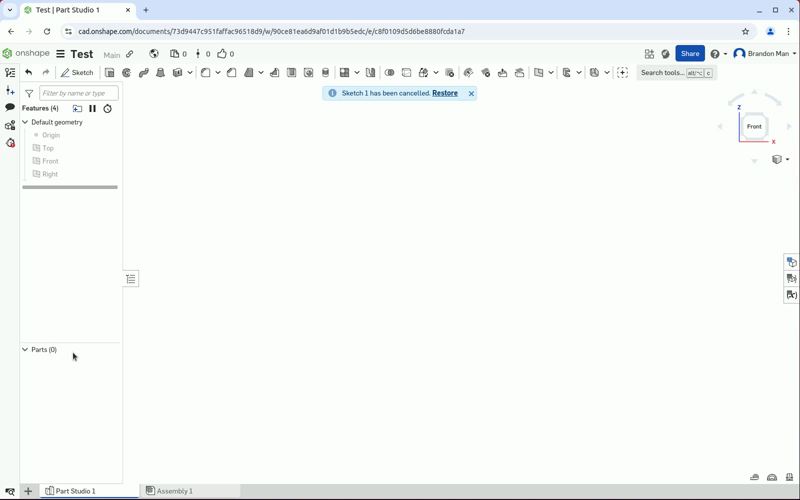
key_up(shift)
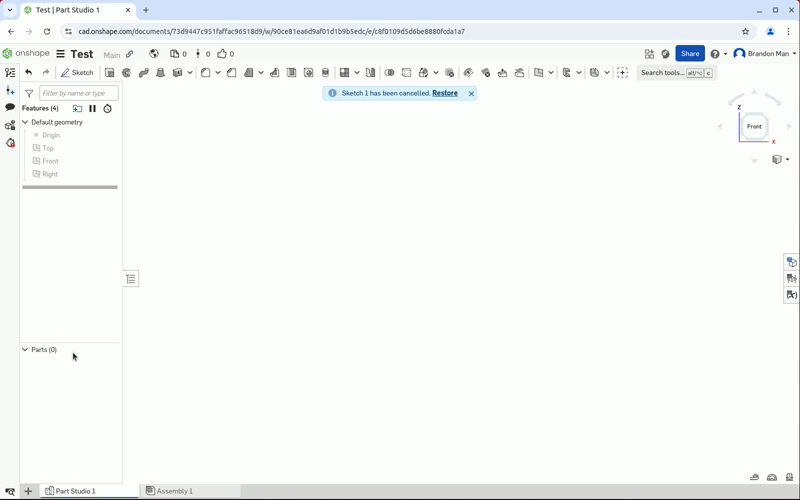
mouse_move(73, 352)
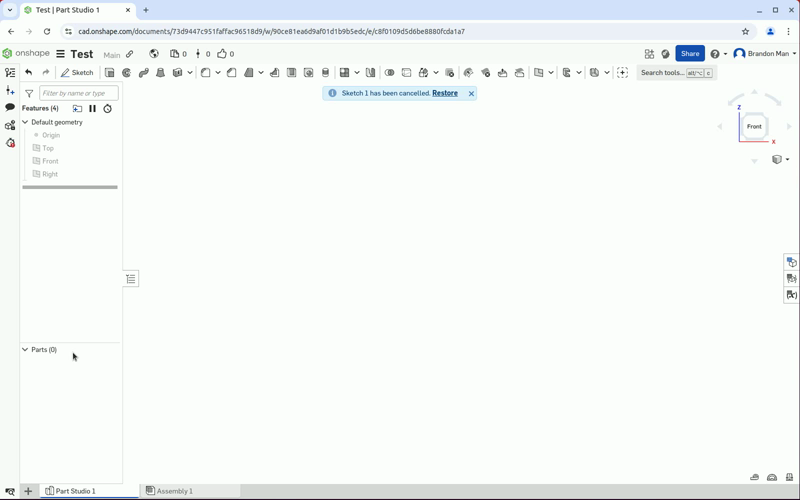
key(shift+y)
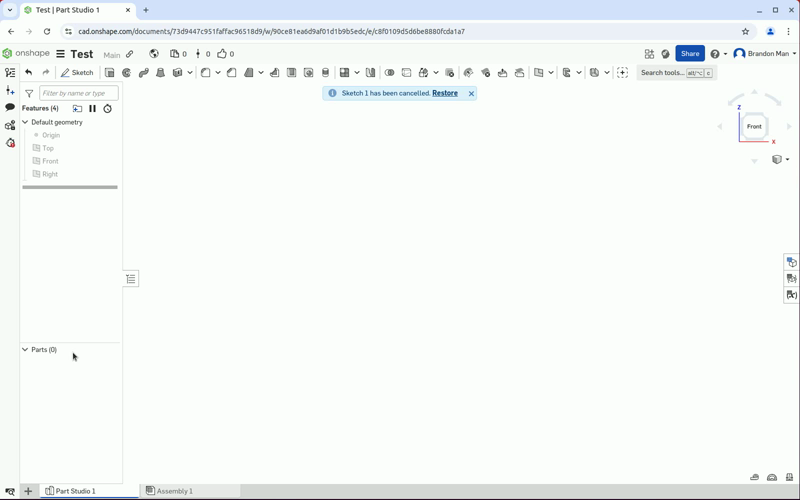
key(shift+s)
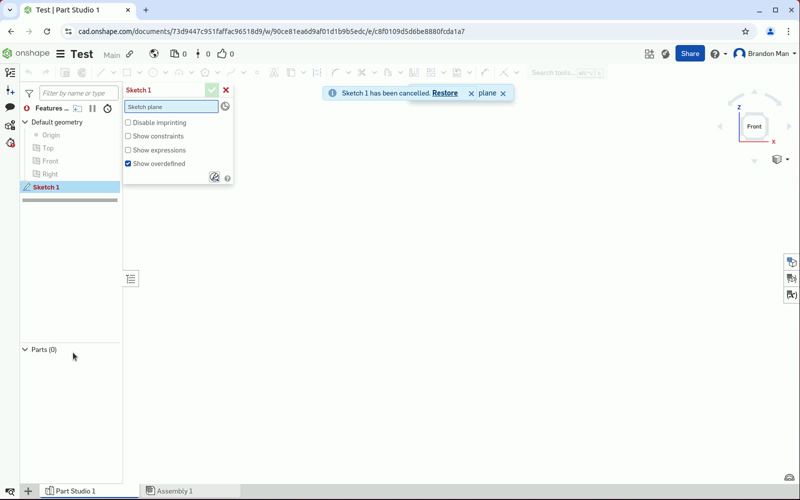
mouse_move(73, 163)
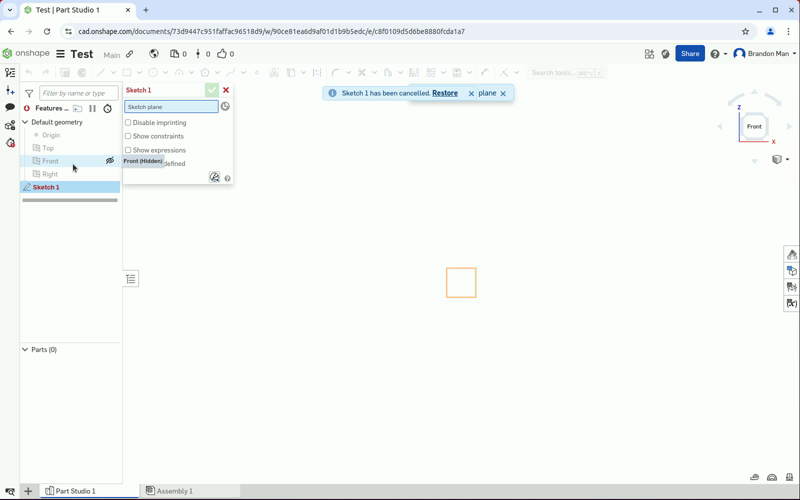
click(73, 163)
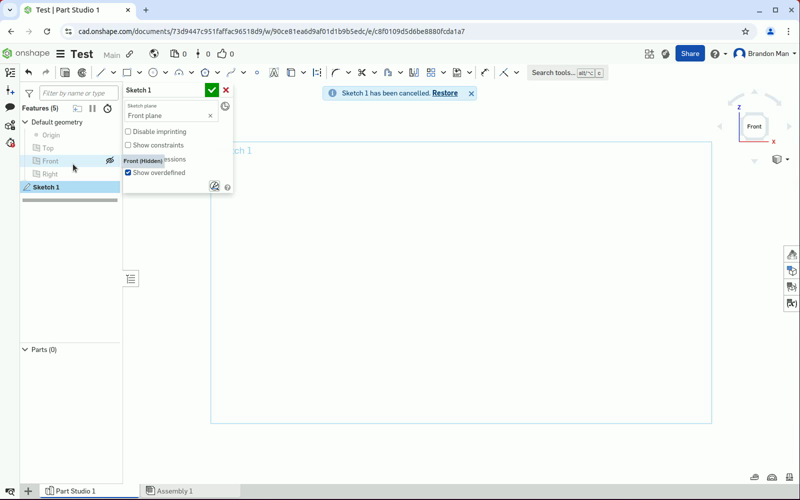
mouse_move(73, 352)
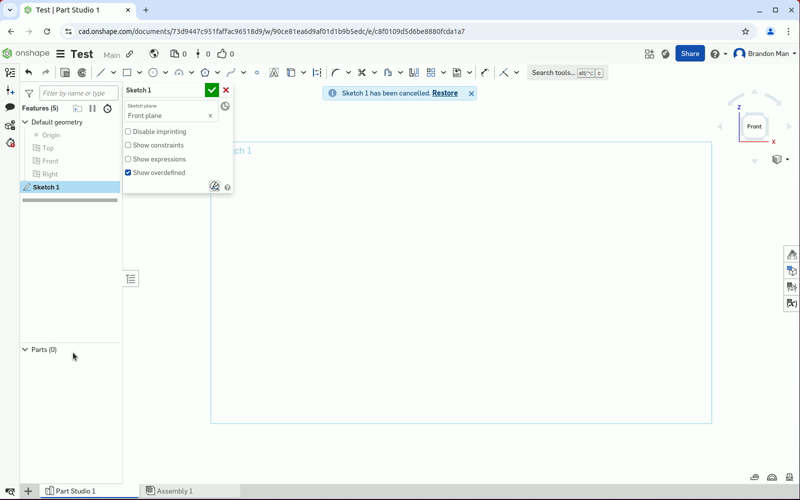
key(y)
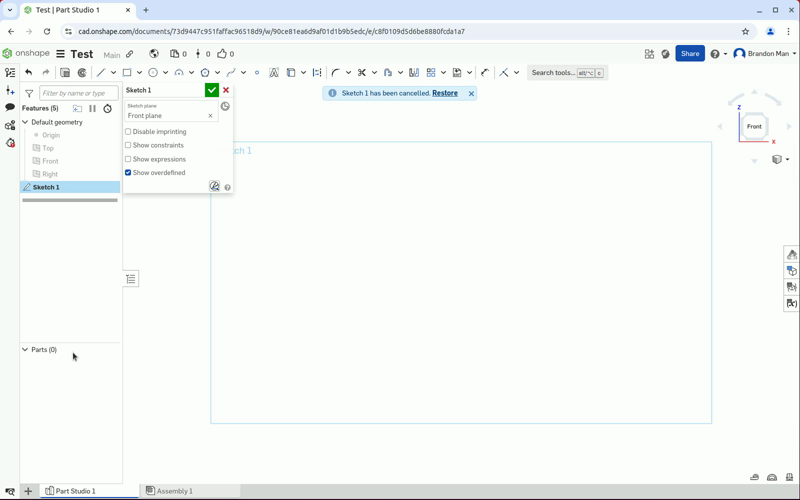
key(l)
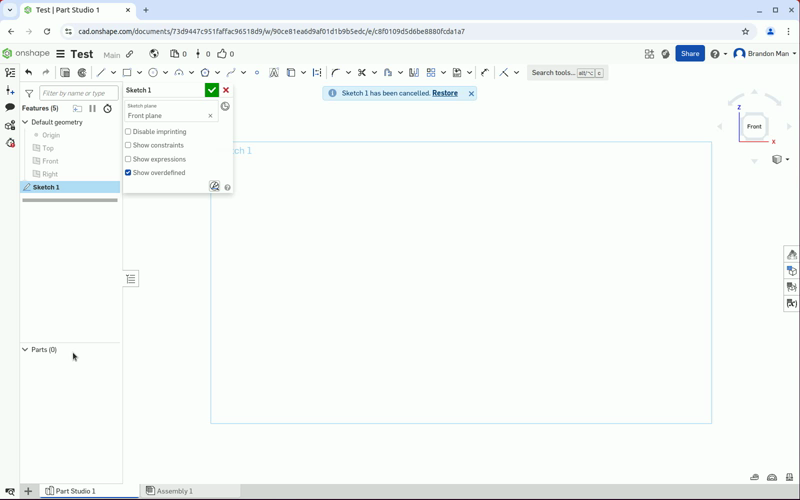
key_down(shift)
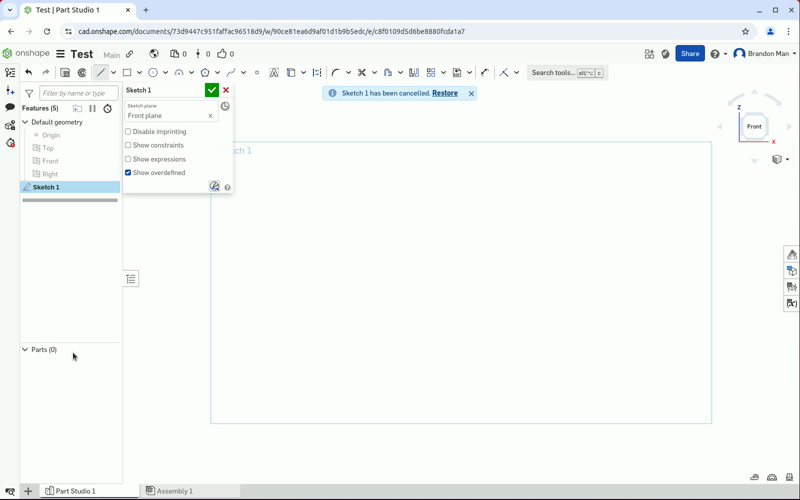
mouse_move(444, 282)
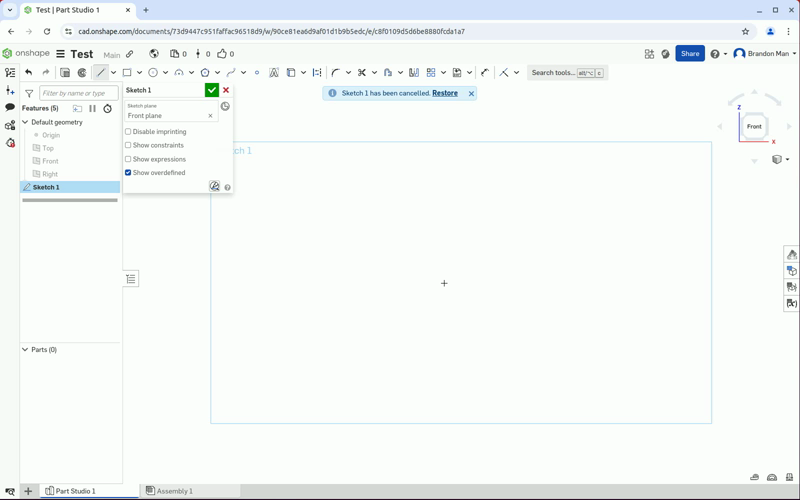
click(444, 282)
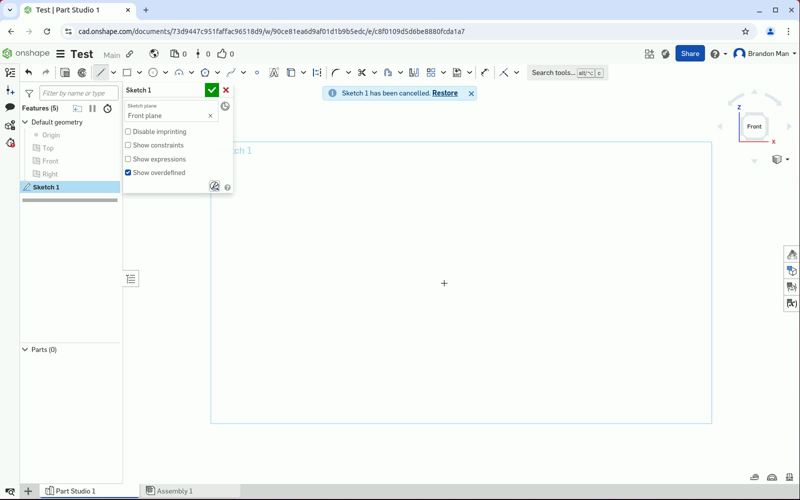
key_up(shift)
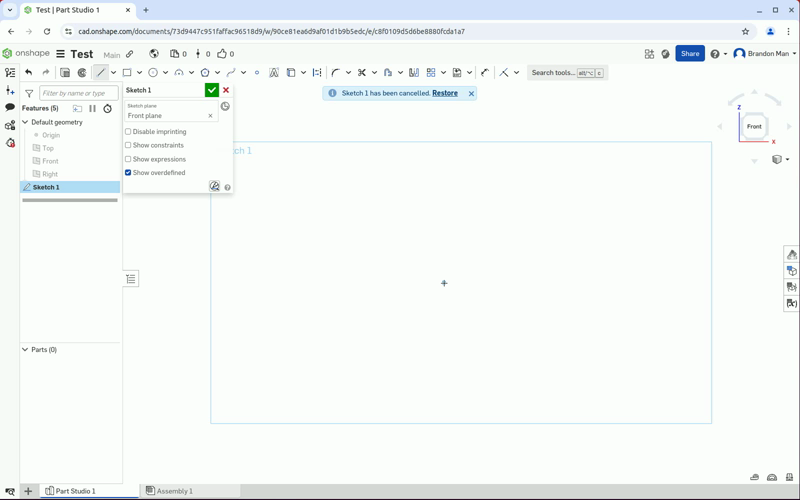
key_down(shift)
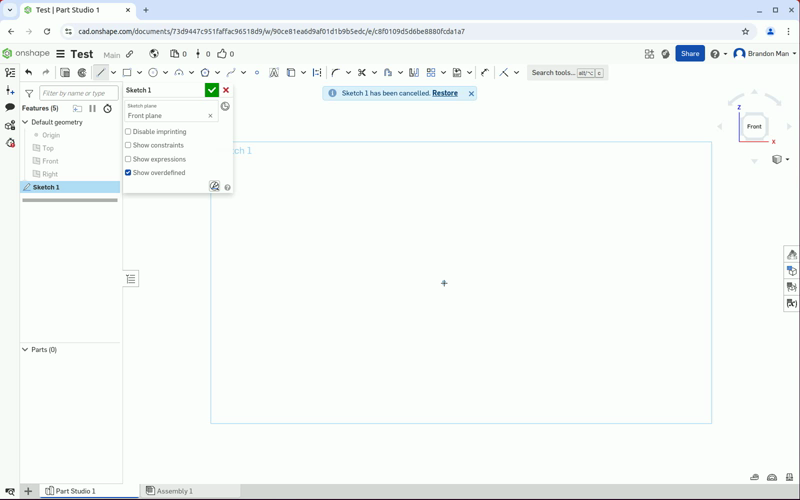
mouse_move(539, 282)
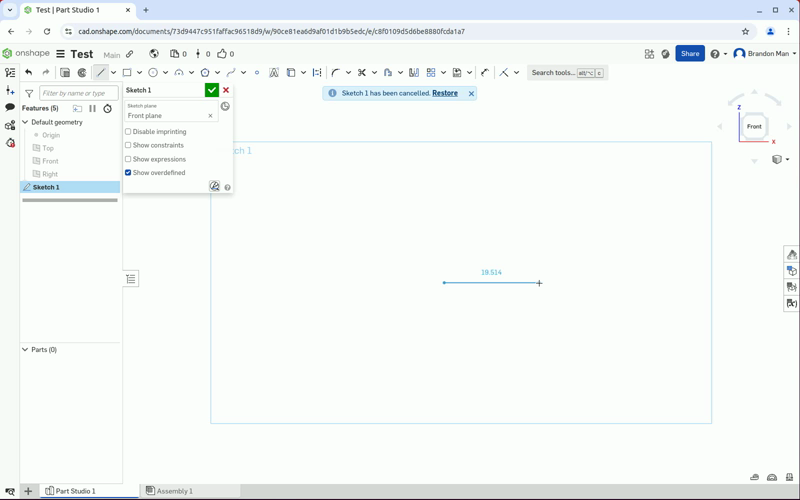
click(539, 282)
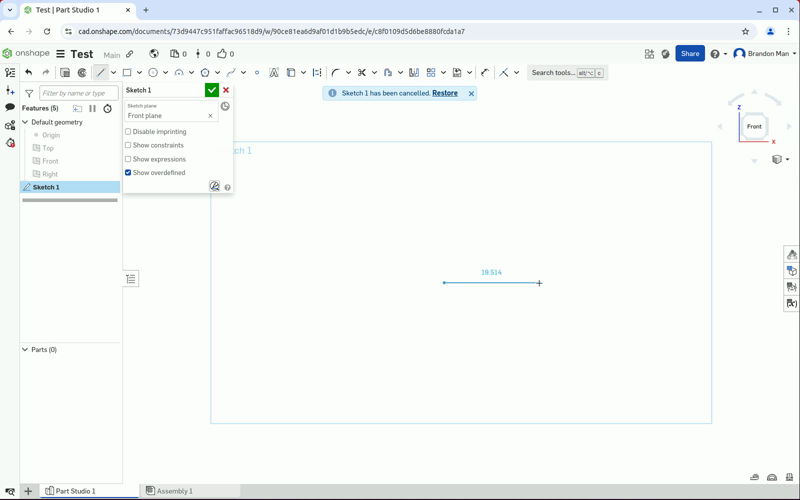
key_up(shift)
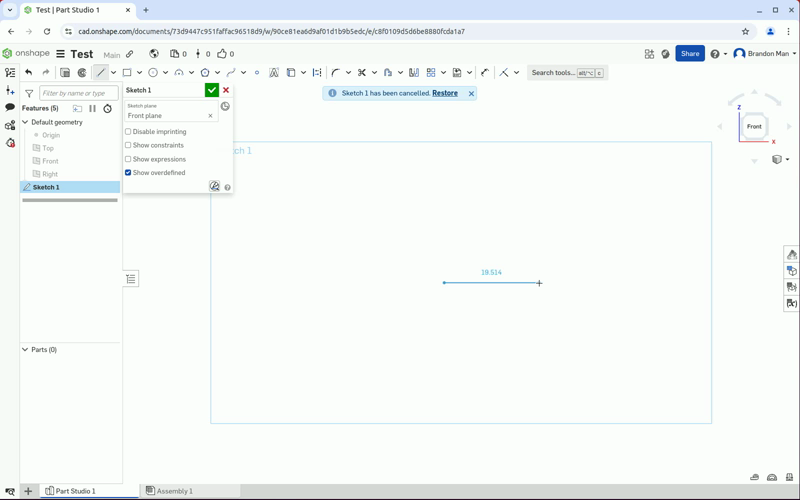
key_down(shift)
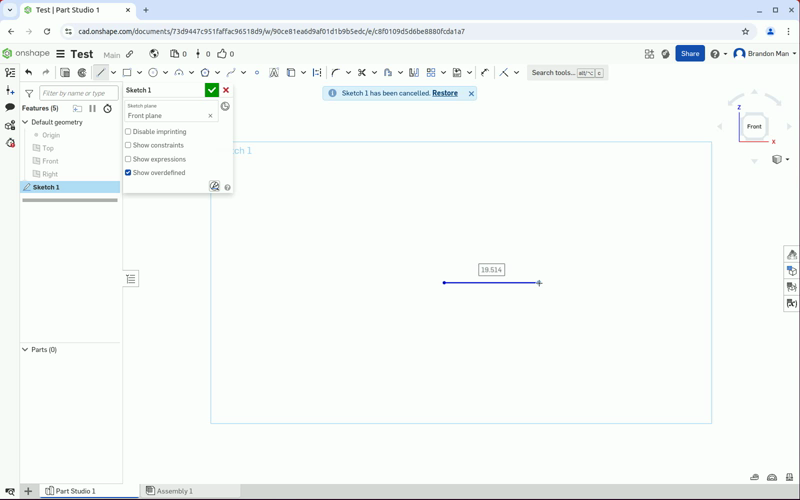
mouse_move(569, 282)
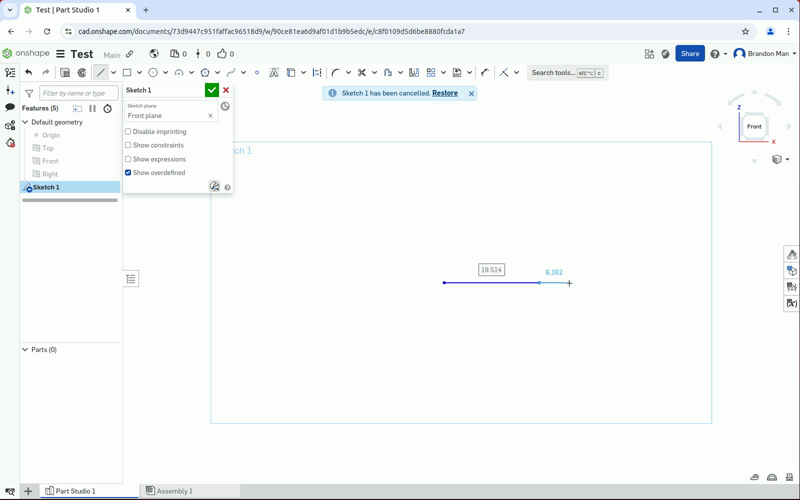
mouse_move(550, 277)
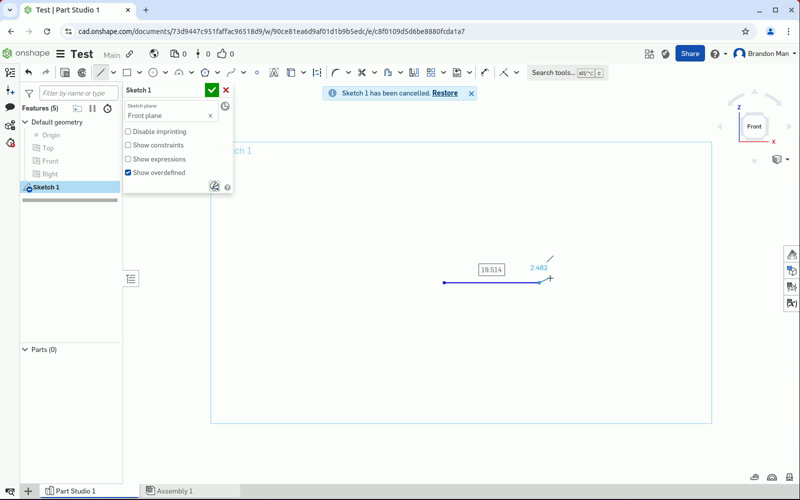
click(550, 277)
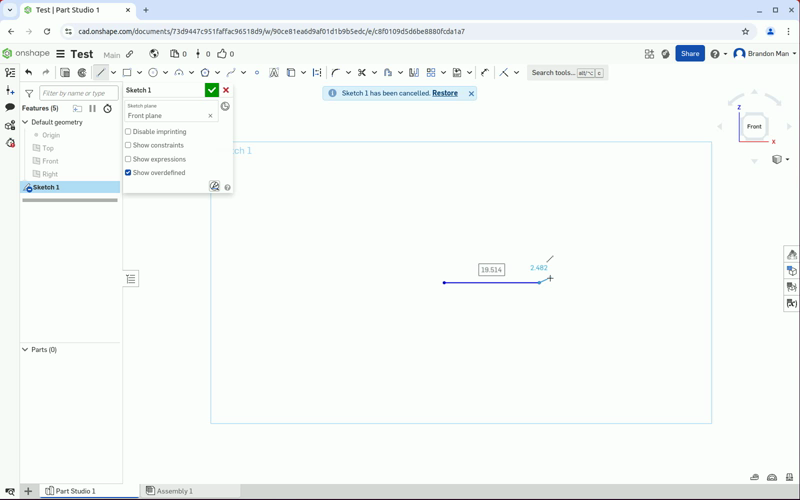
key_up(shift)
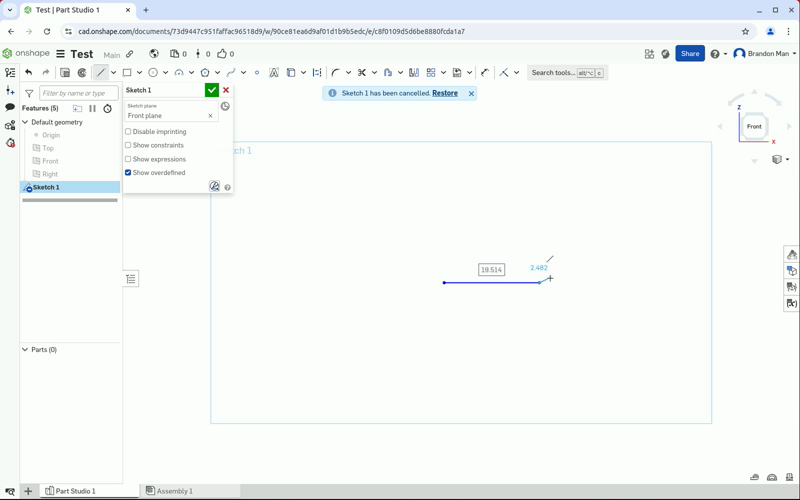
key_down(shift)
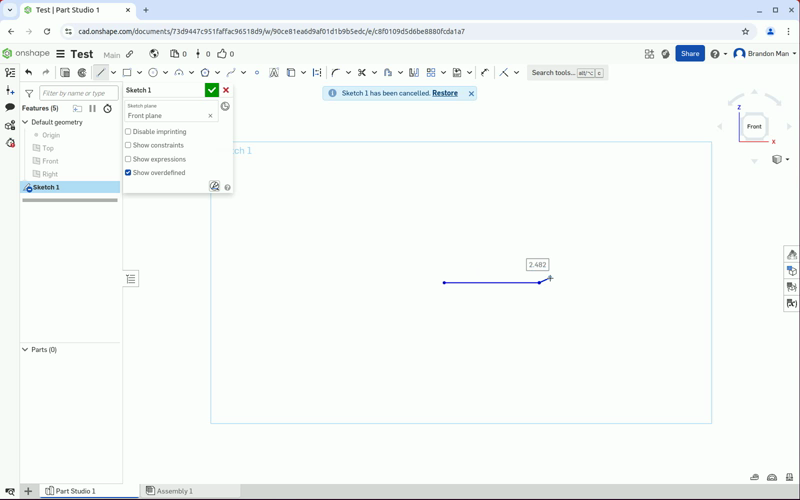
mouse_move(580, 277)
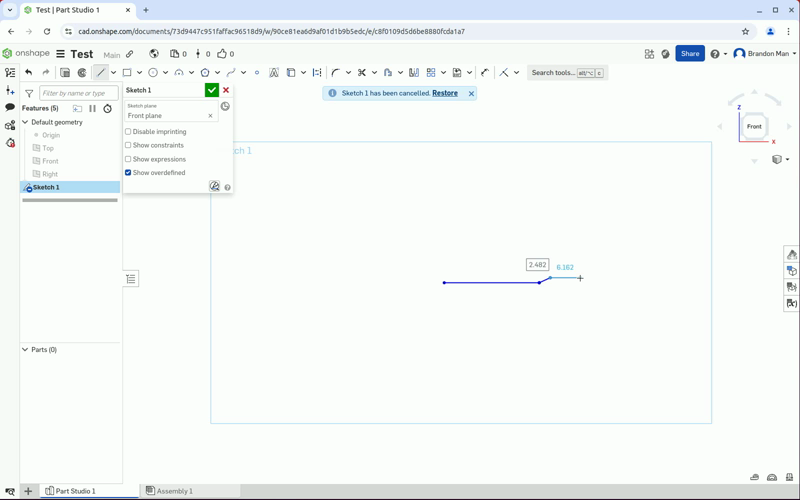
mouse_move(567, 277)
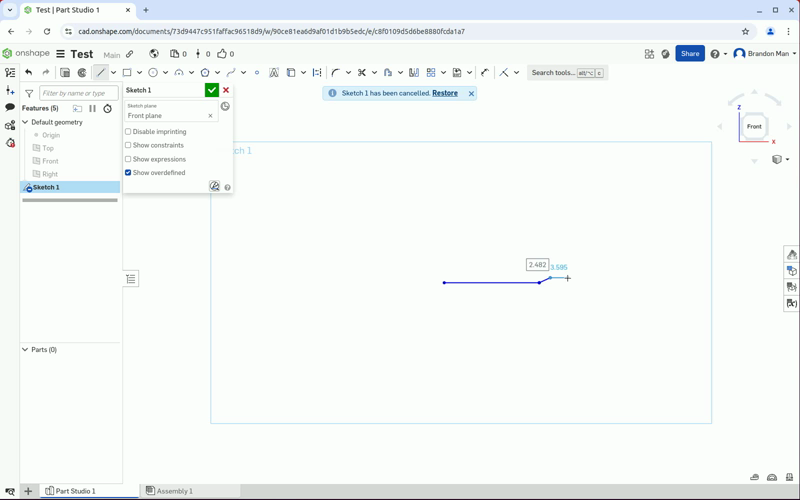
click(567, 277)
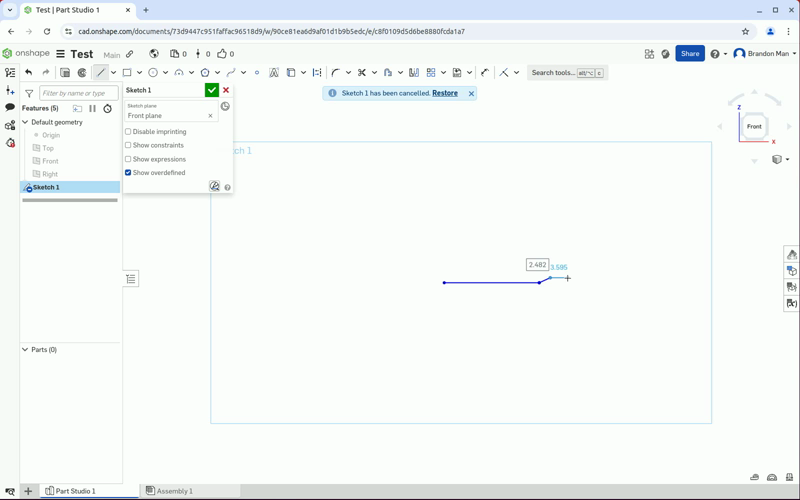
key_up(shift)
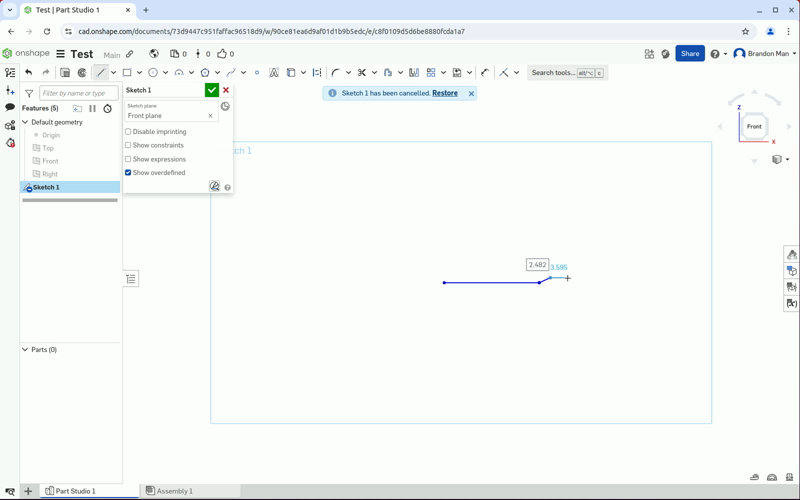
key_down(shift)
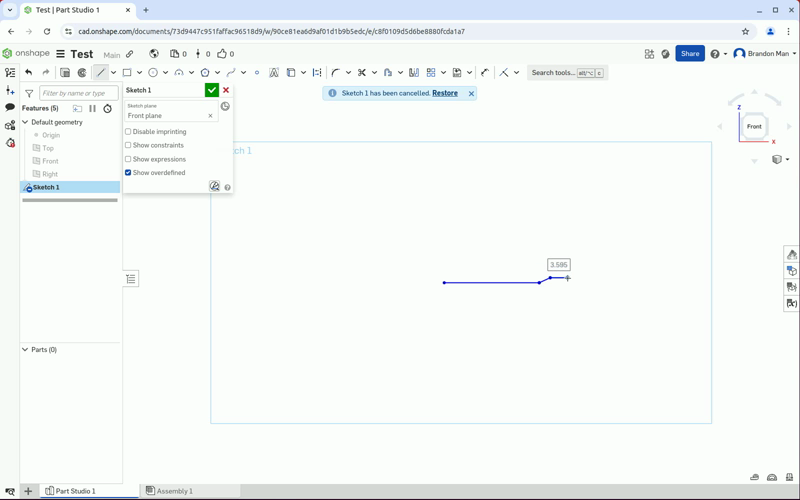
mouse_move(589, 277)
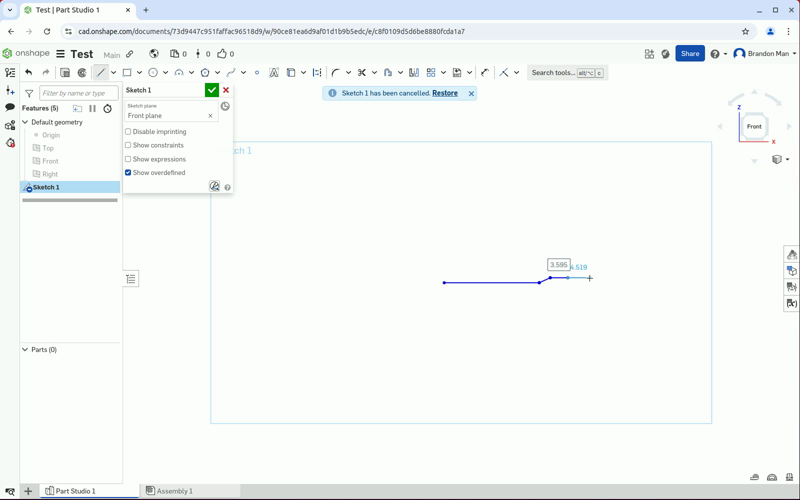
mouse_move(573, 274)
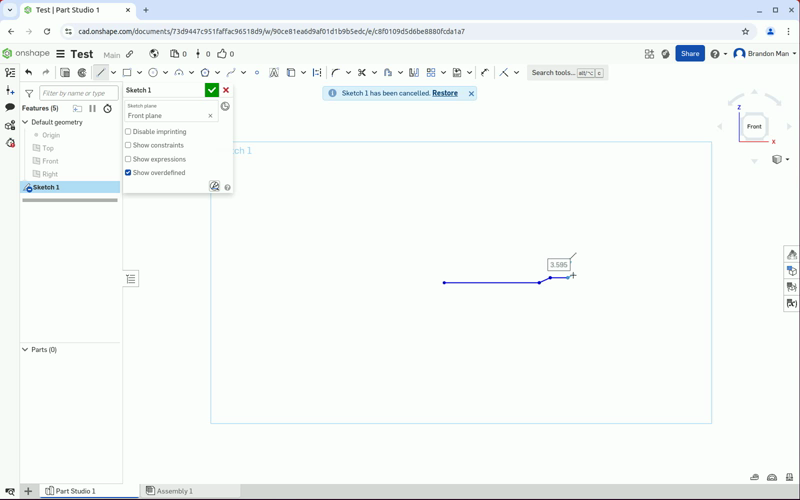
scroll(6)
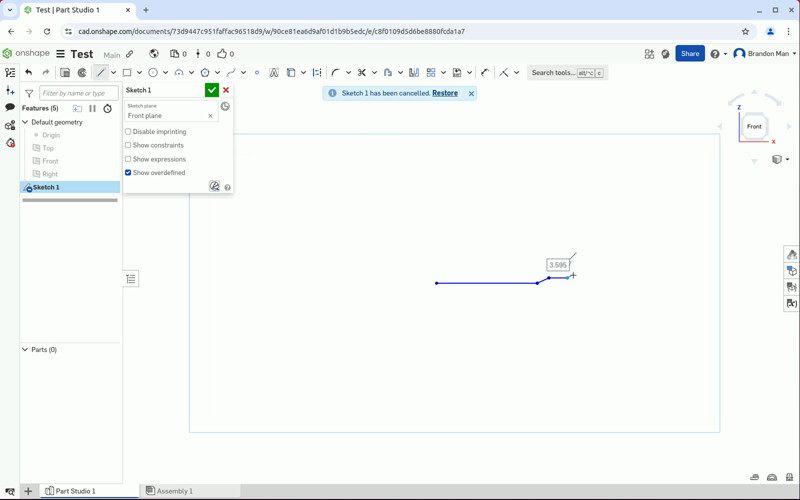
scroll(6)
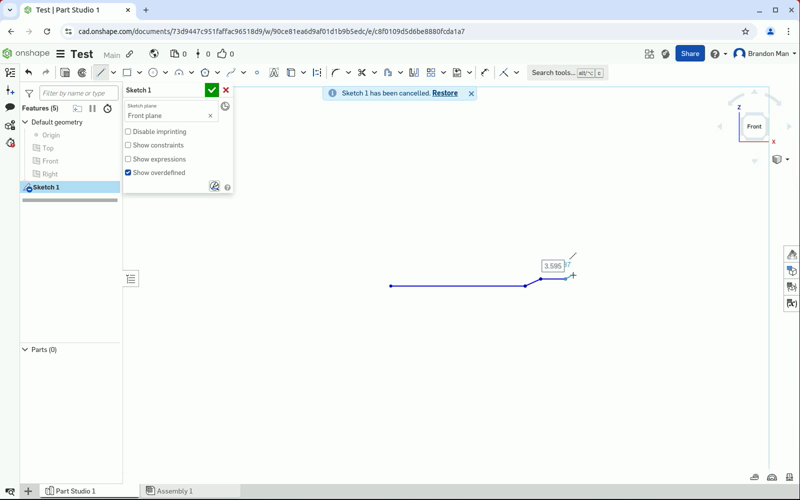
scroll(6)
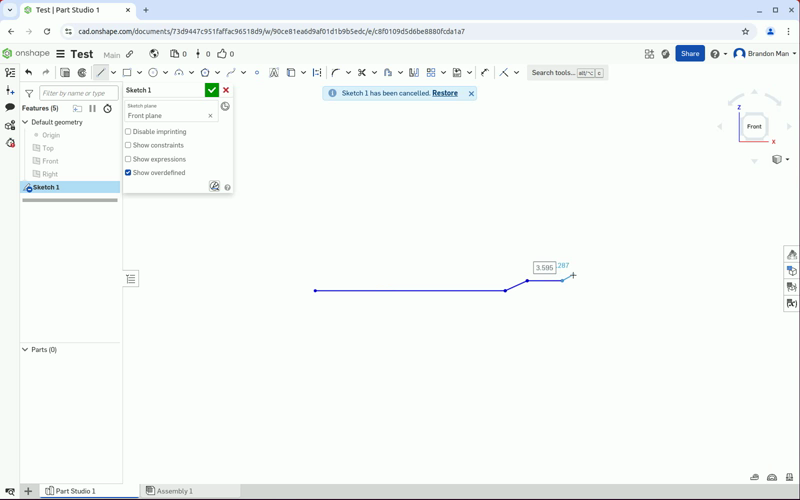
scroll(6)
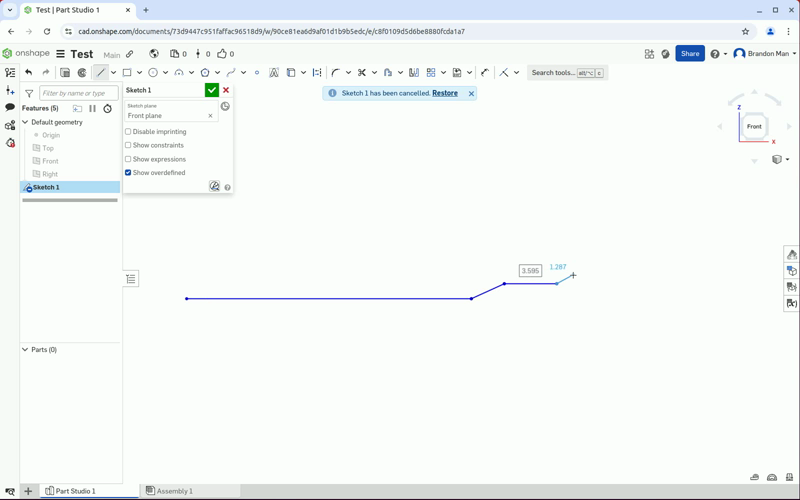
scroll(6)
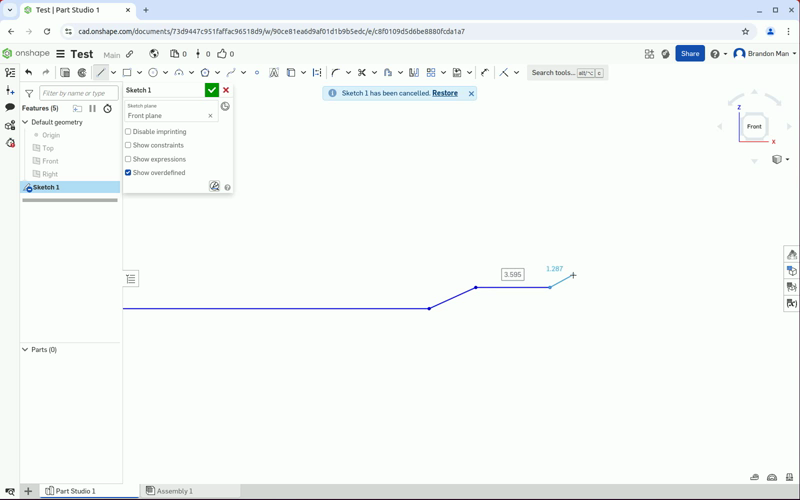
scroll(6)
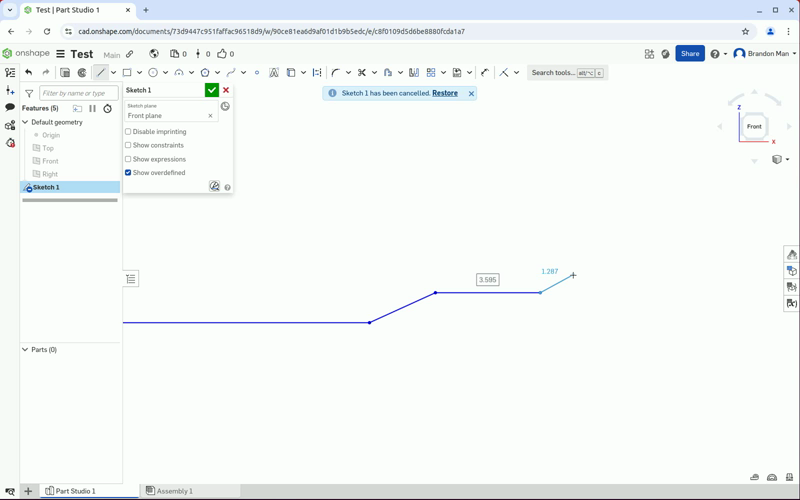
scroll(6)
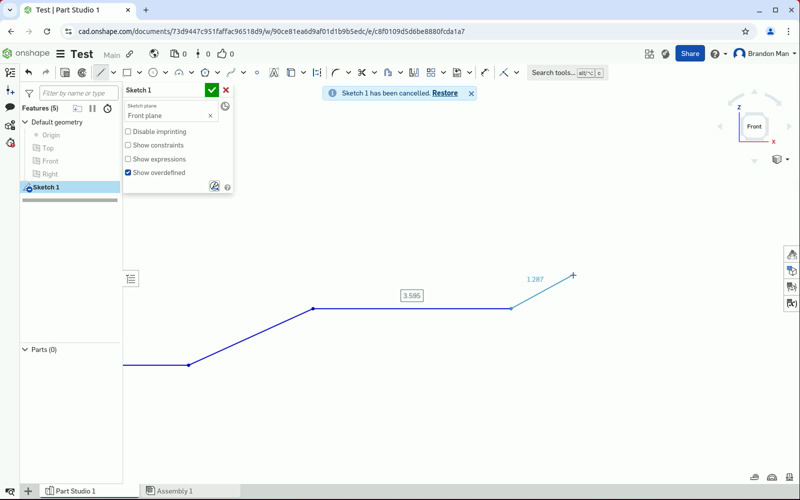
click(573, 274)
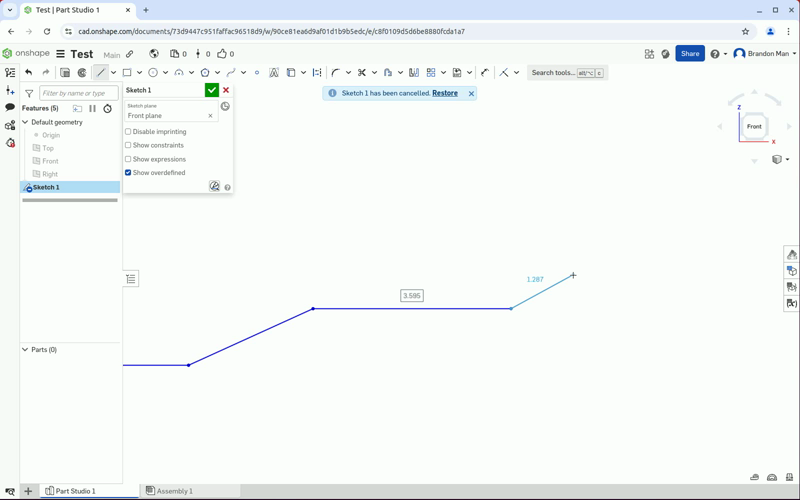
scroll(-6)
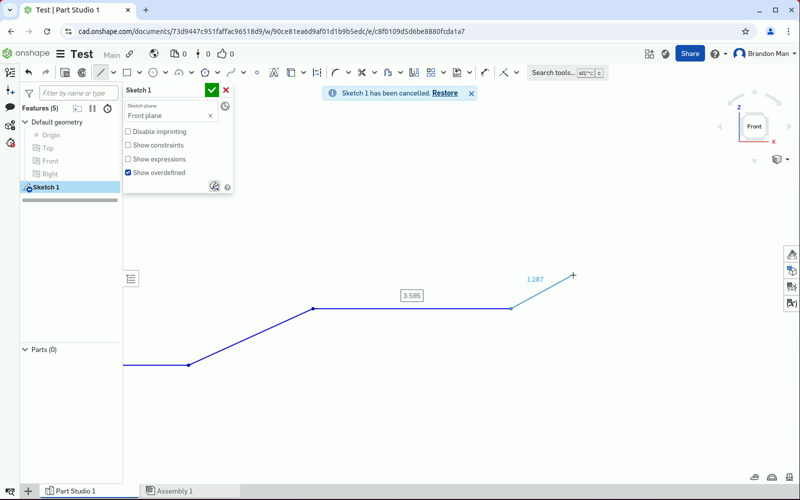
scroll(-6)
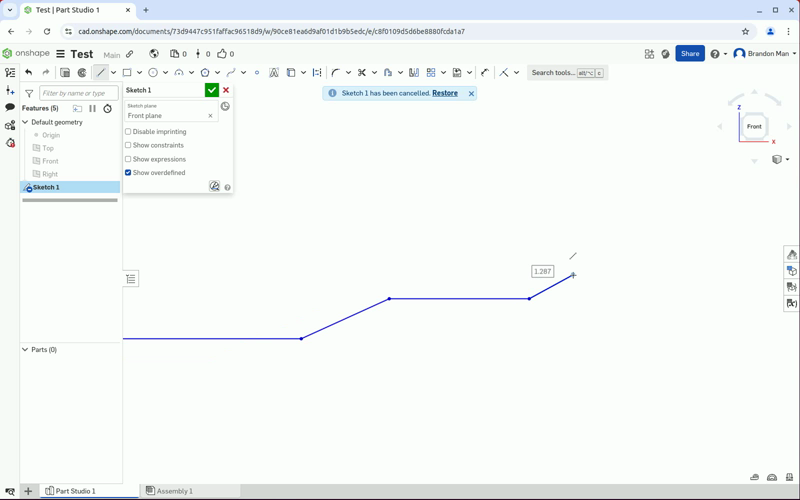
scroll(-6)
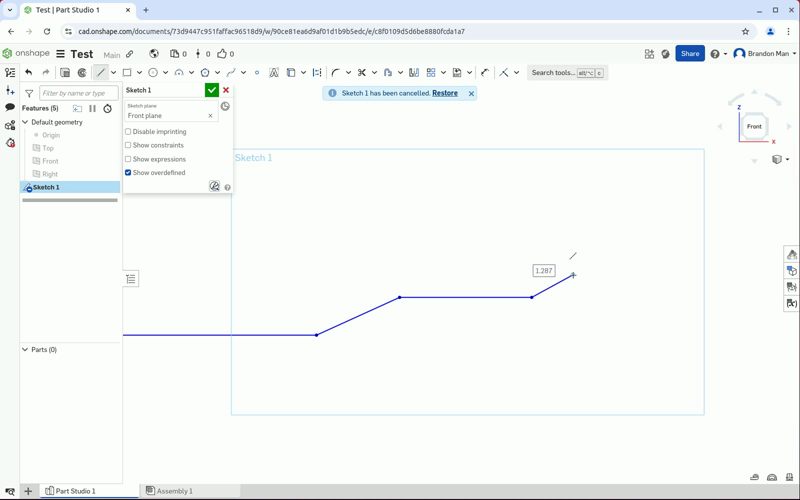
scroll(-6)
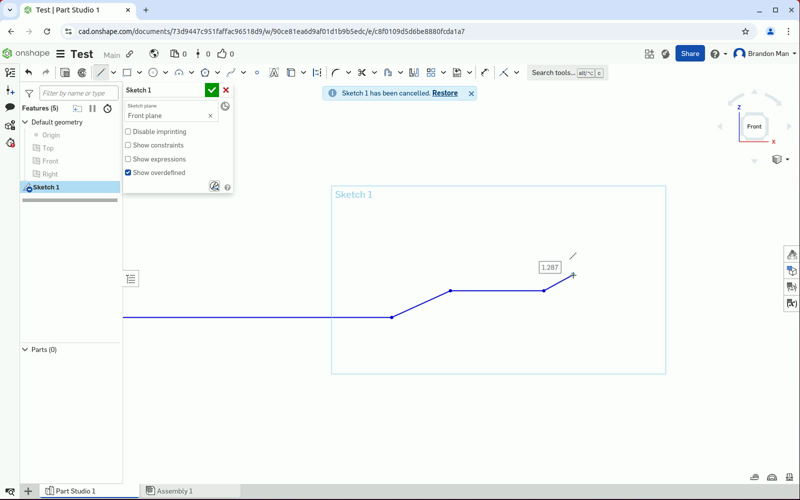
scroll(-6)
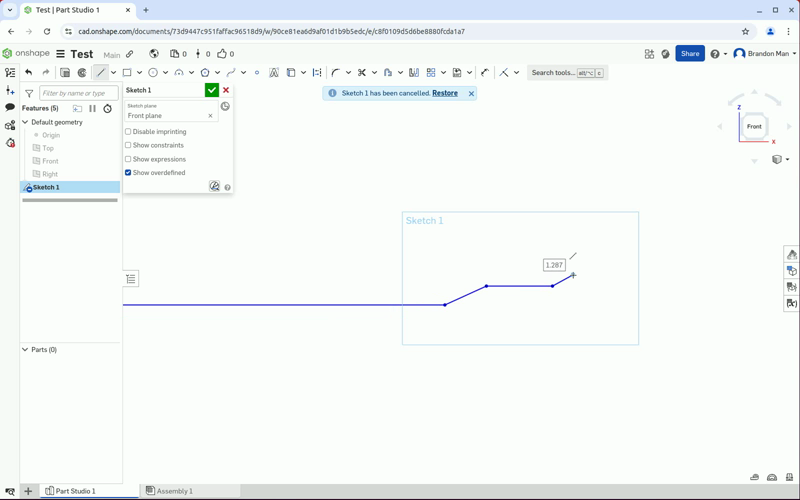
scroll(-6)
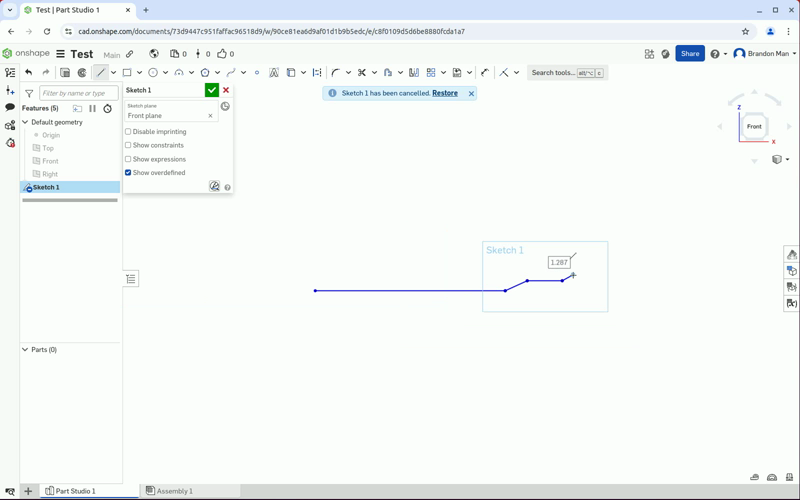
scroll(-6)
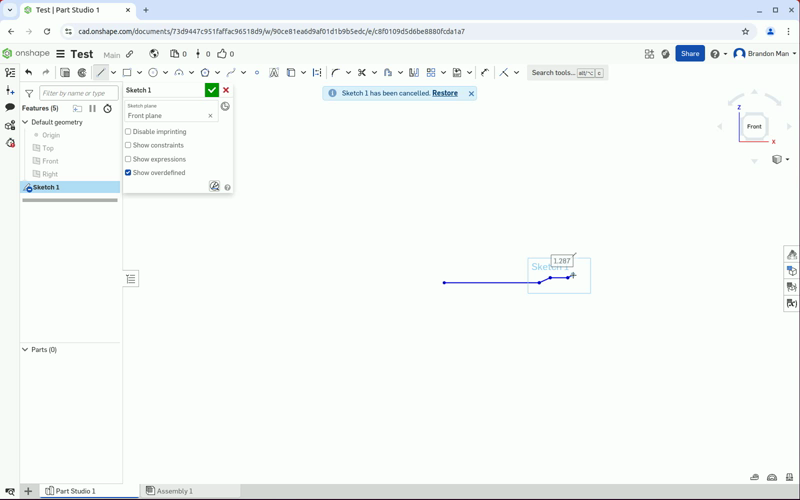
key_up(shift)
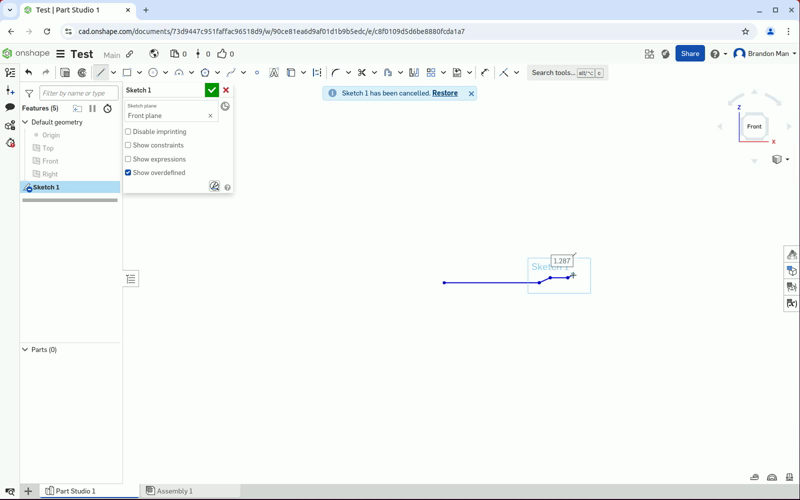
key_down(shift)
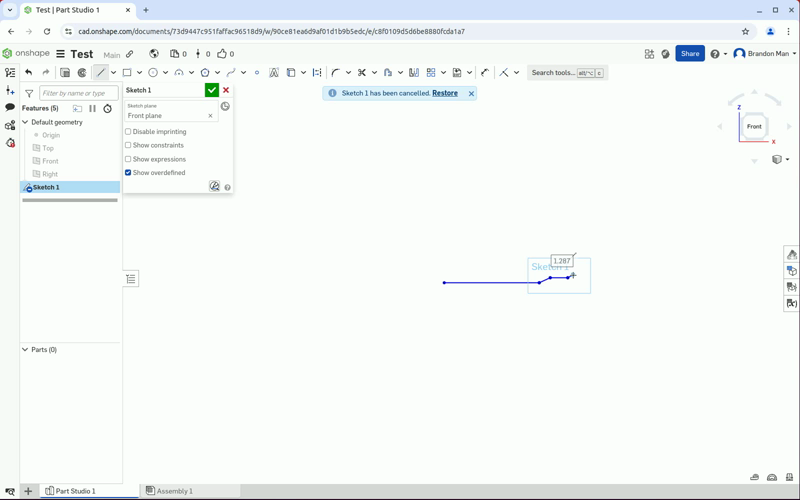
mouse_move(589, 274)
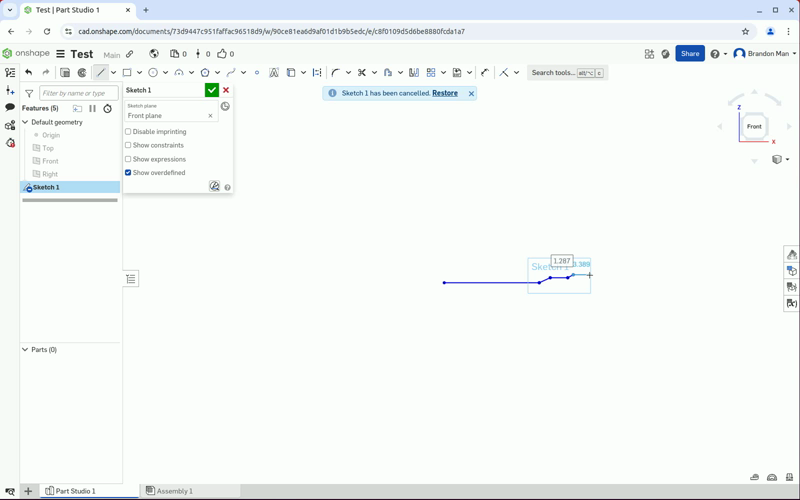
mouse_move(573, 265)
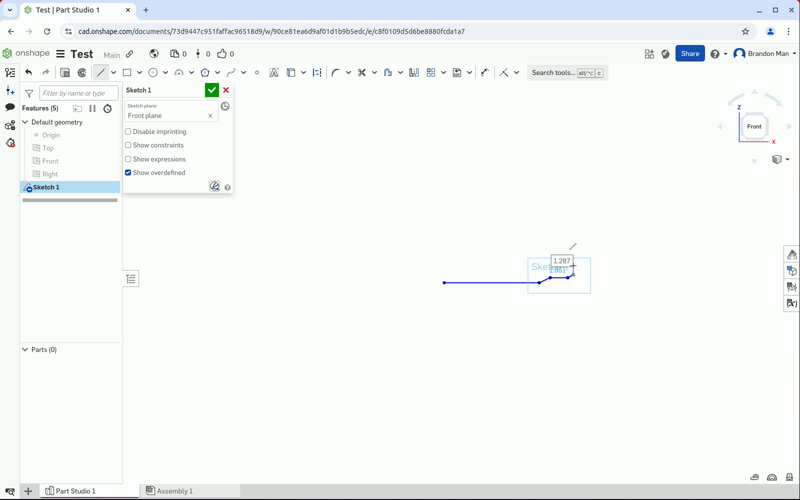
click(573, 265)
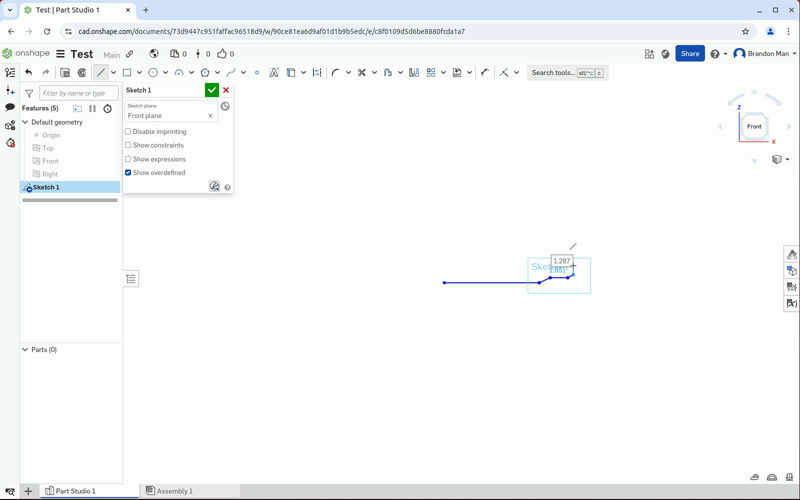
key_up(shift)
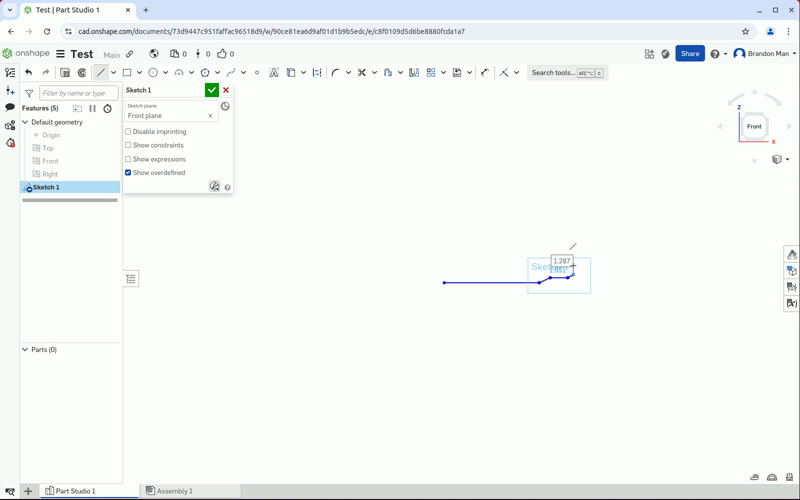
key_down(shift)
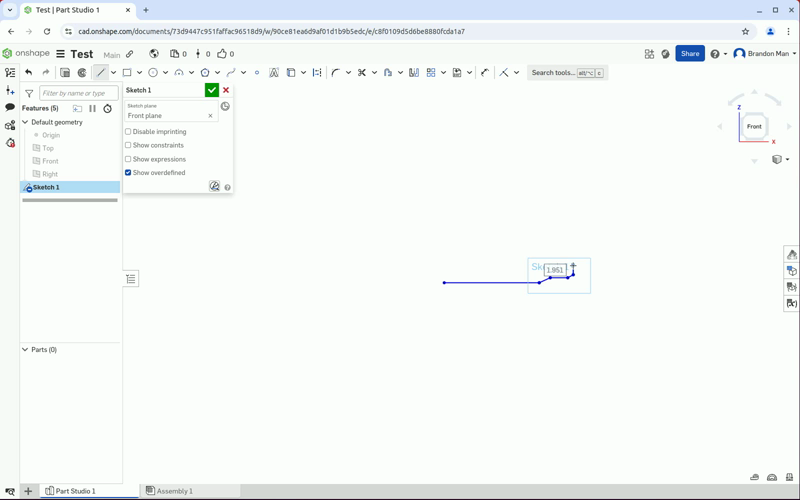
mouse_move(589, 265)
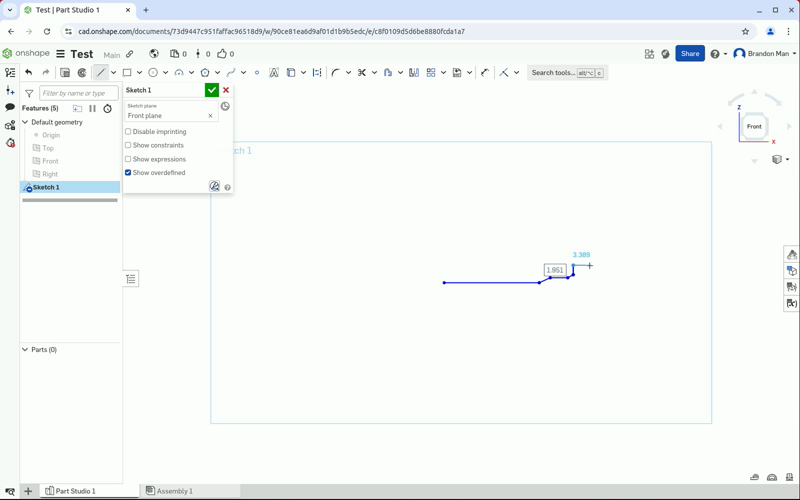
mouse_move(566, 267)
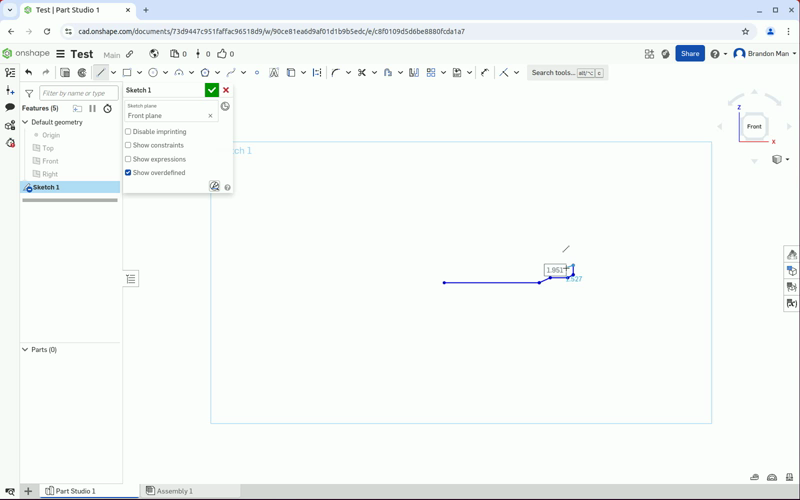
scroll(6)
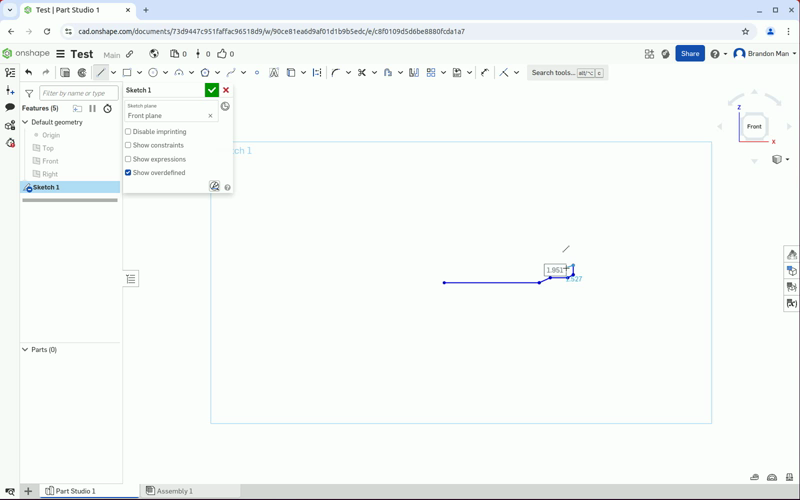
scroll(6)
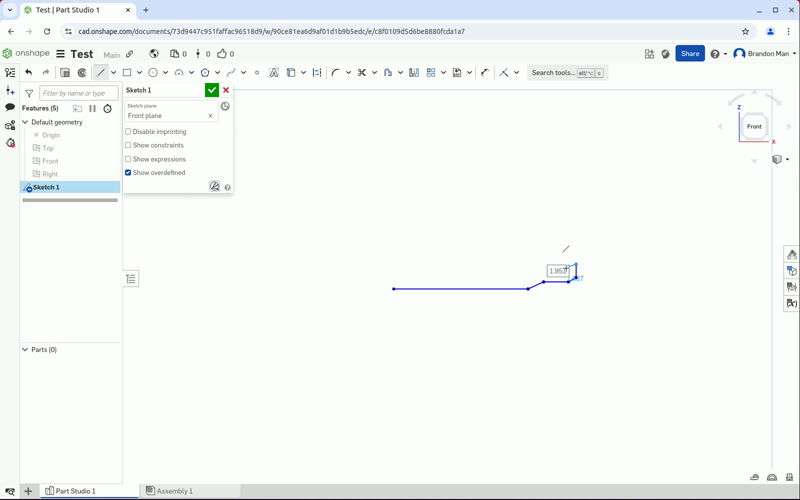
scroll(6)
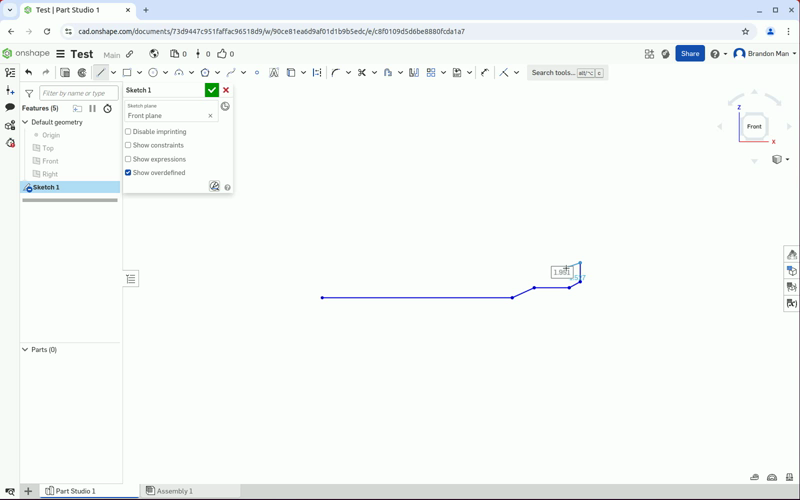
scroll(6)
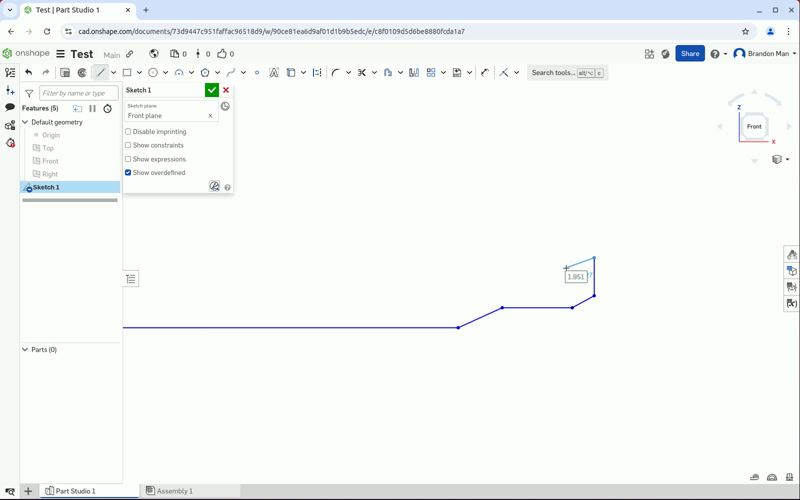
scroll(6)
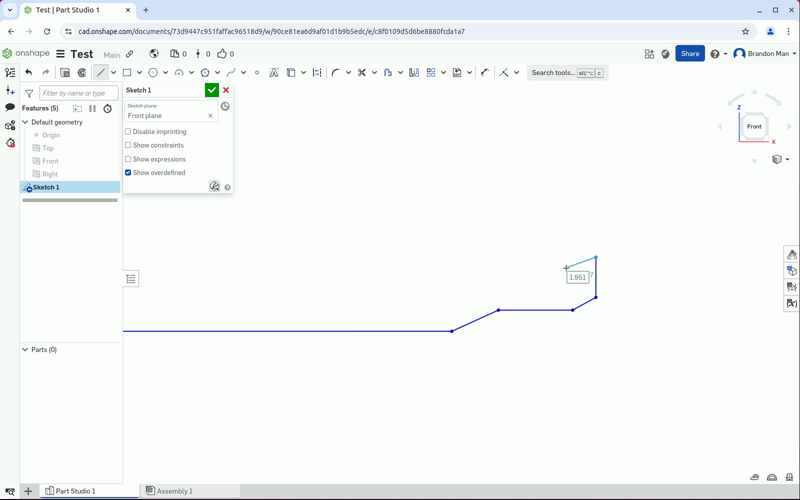
scroll(6)
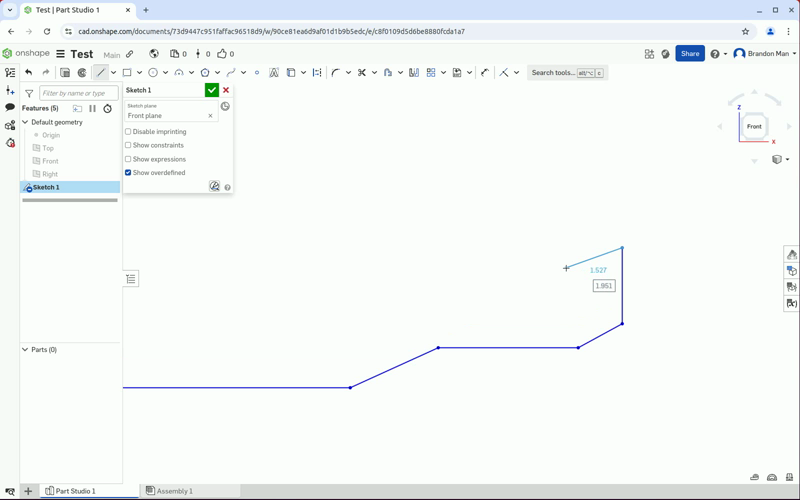
scroll(6)
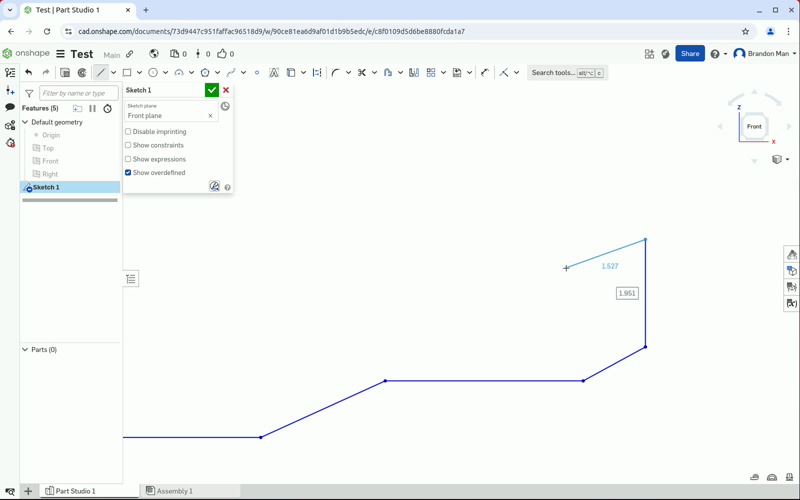
click(566, 267)
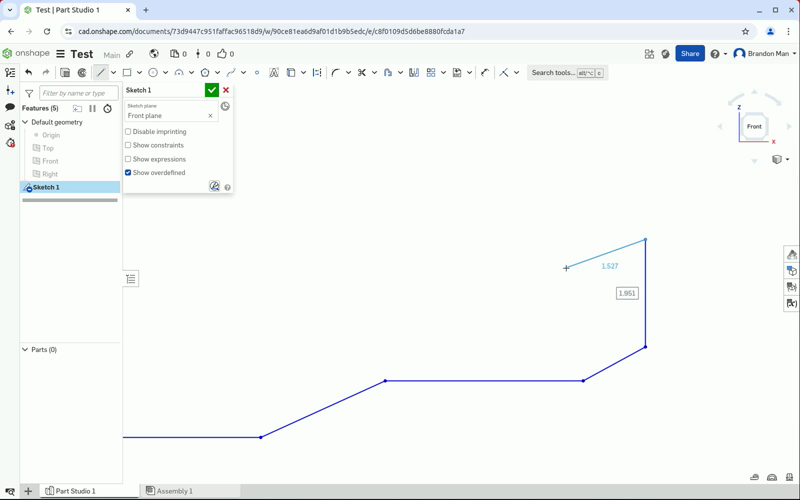
scroll(-6)
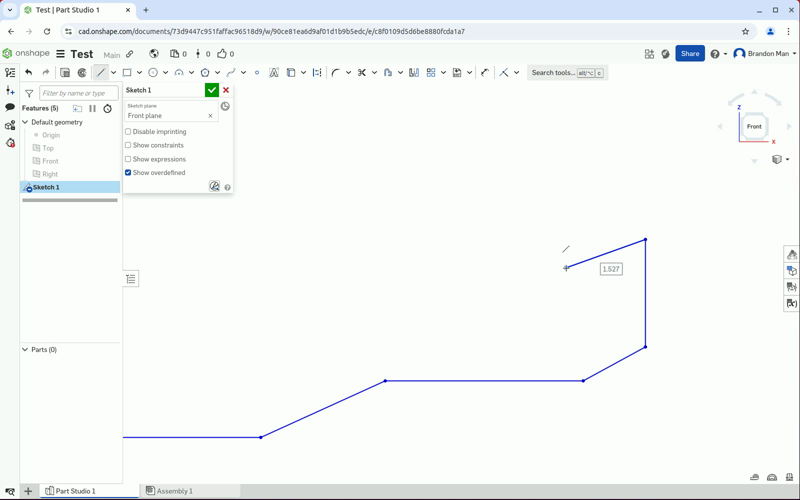
scroll(-6)
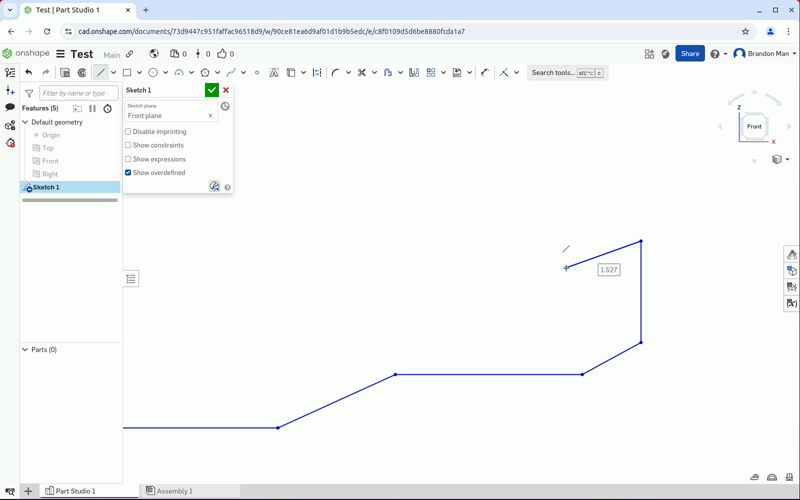
scroll(-6)
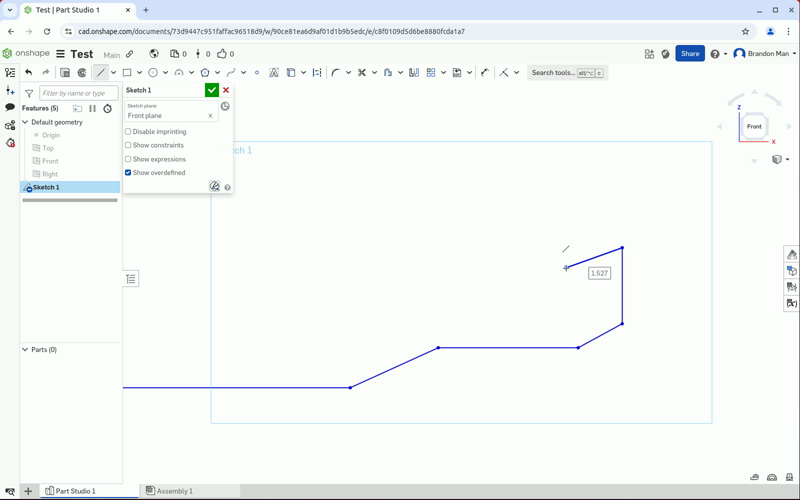
scroll(-6)
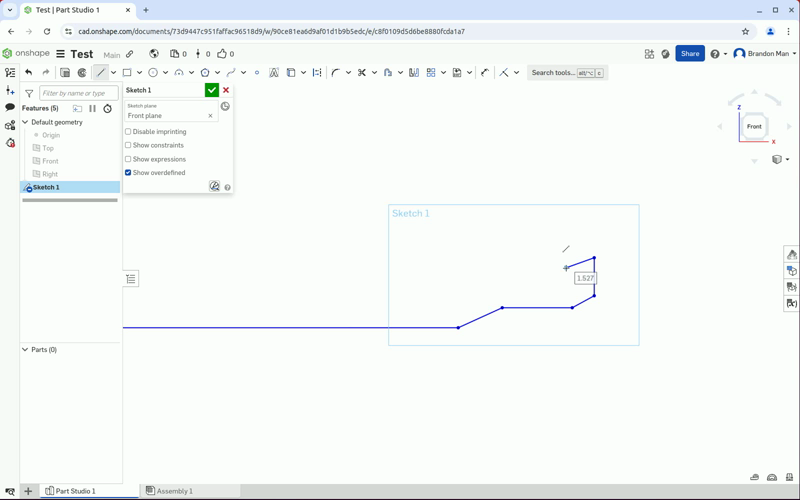
scroll(-6)
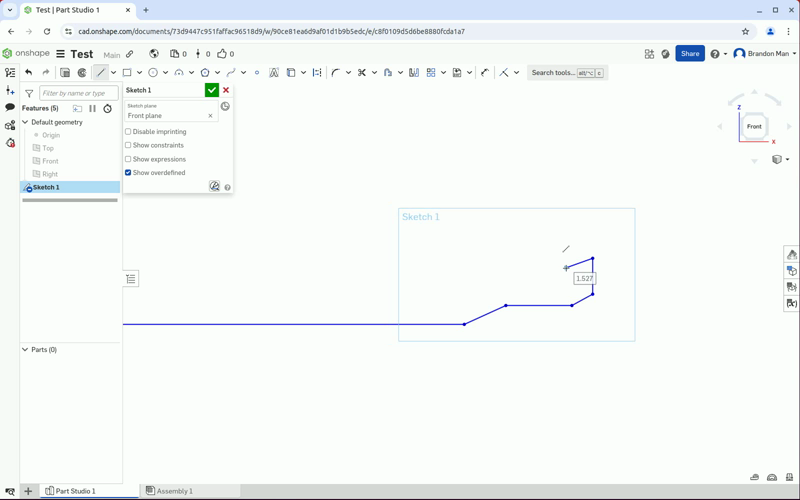
scroll(-6)
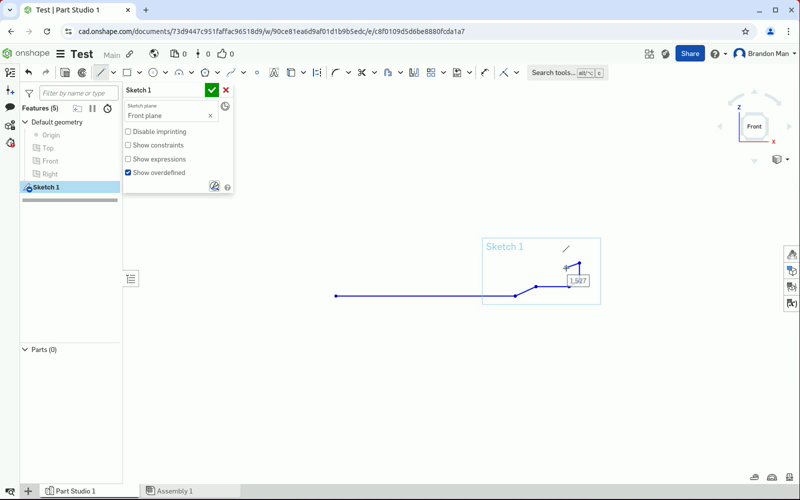
scroll(-6)
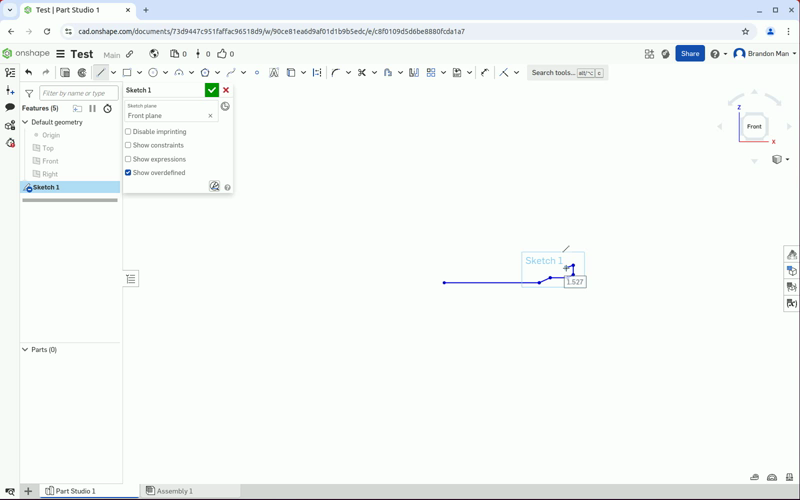
key_up(shift)
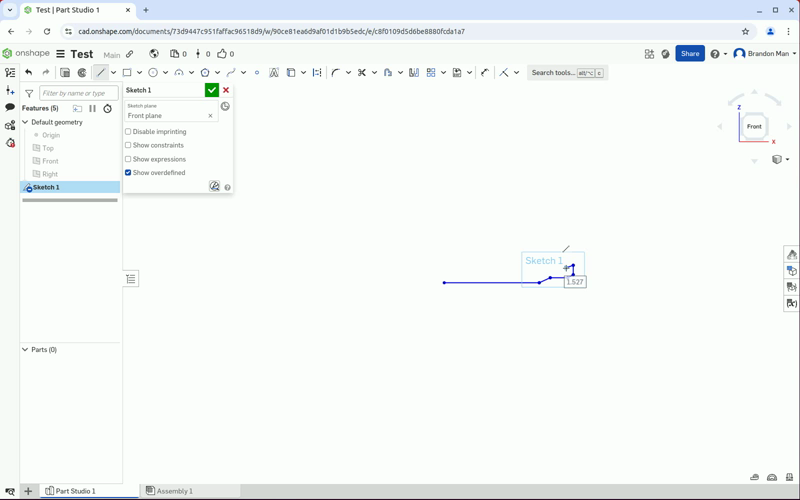
key_down(shift)
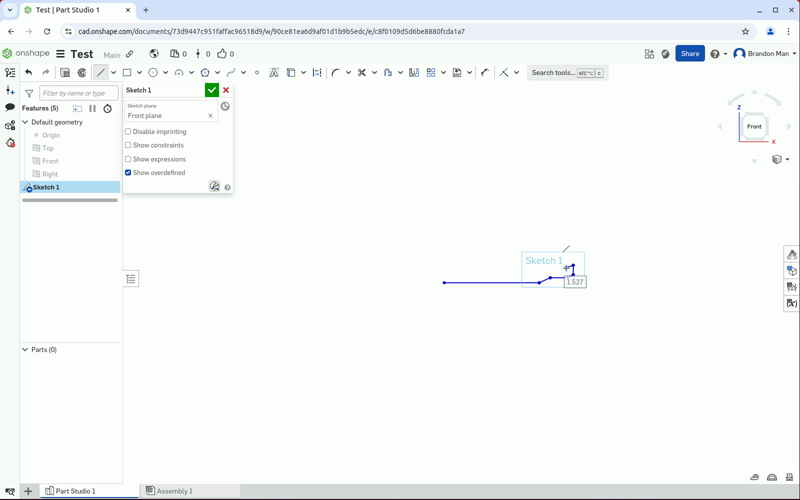
mouse_move(589, 267)
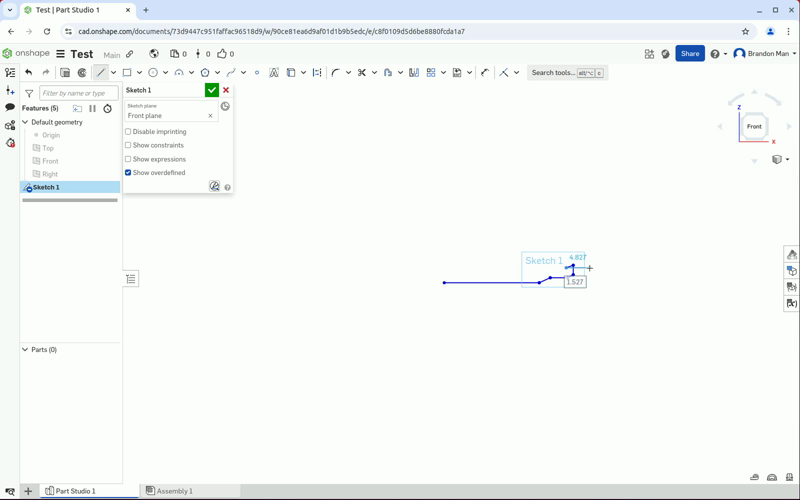
mouse_move(543, 267)
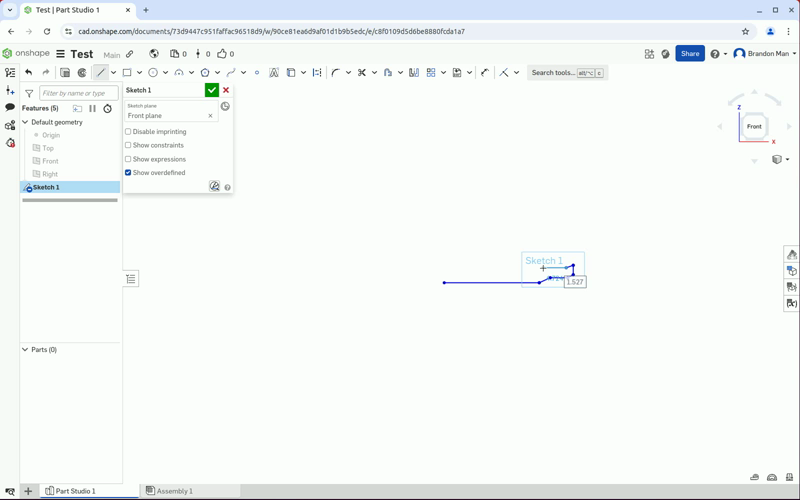
click(543, 267)
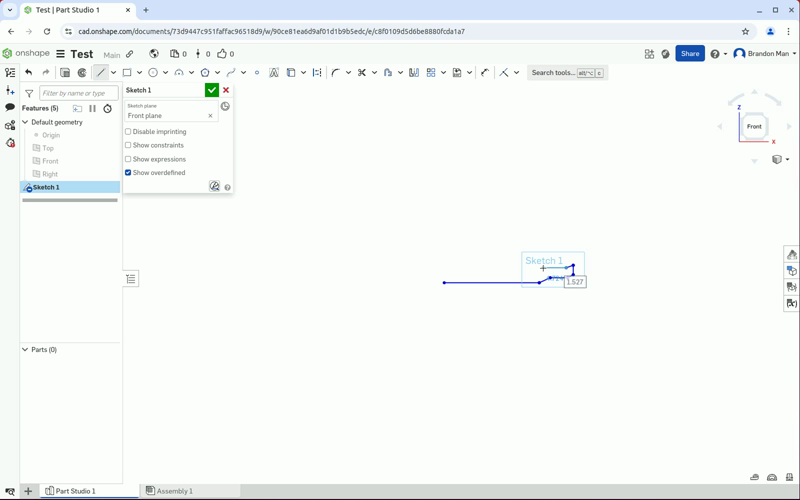
key_up(shift)
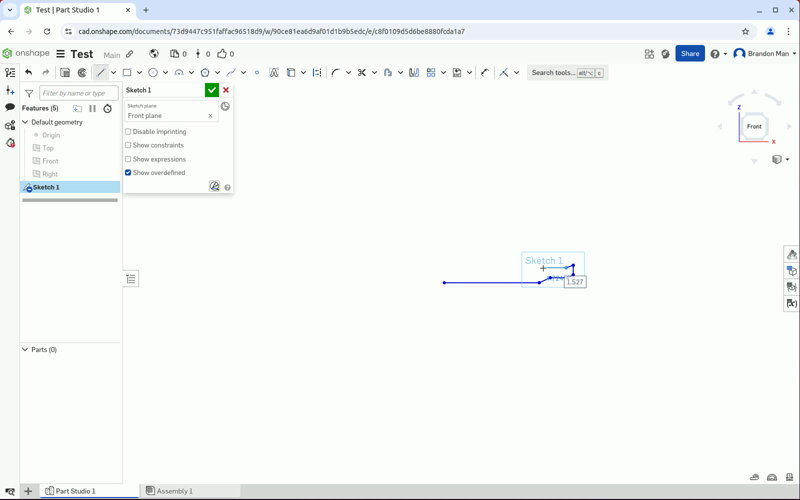
key_down(shift)
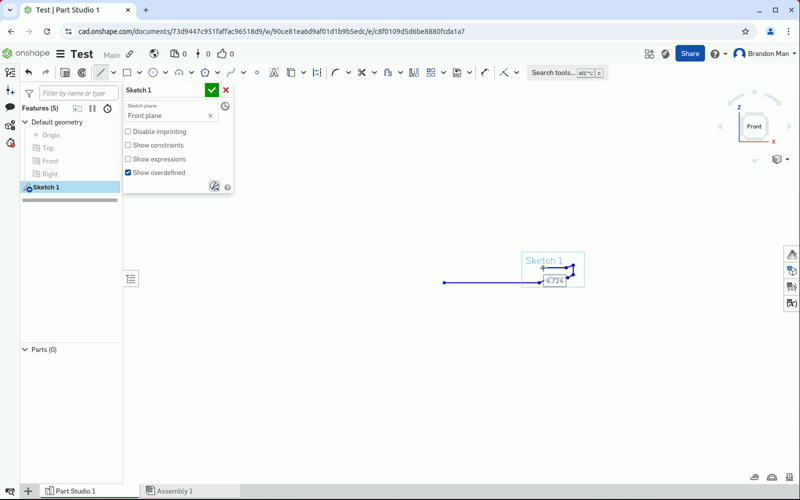
mouse_move(573, 267)
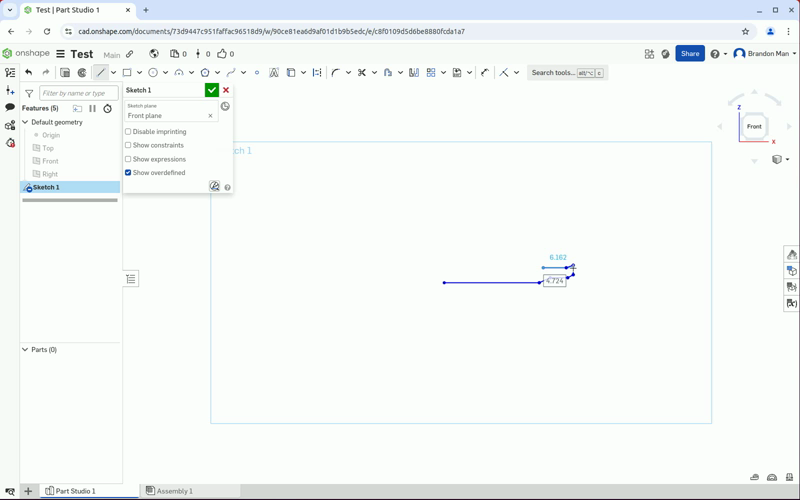
mouse_move(534, 273)
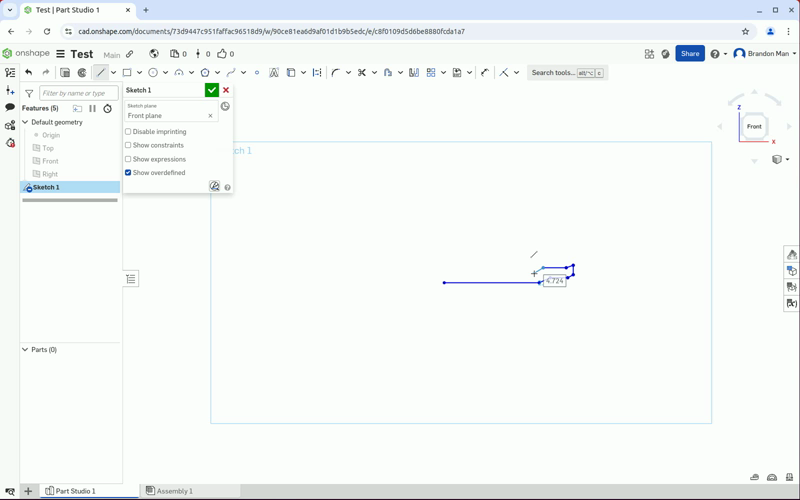
click(534, 273)
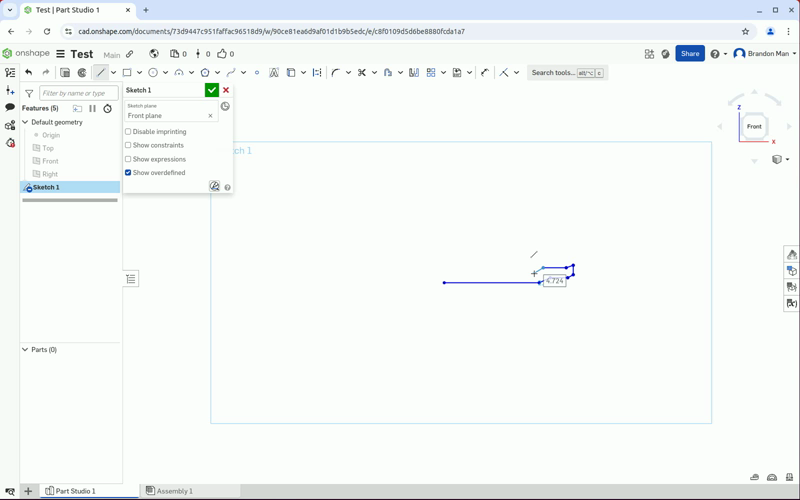
key_up(shift)
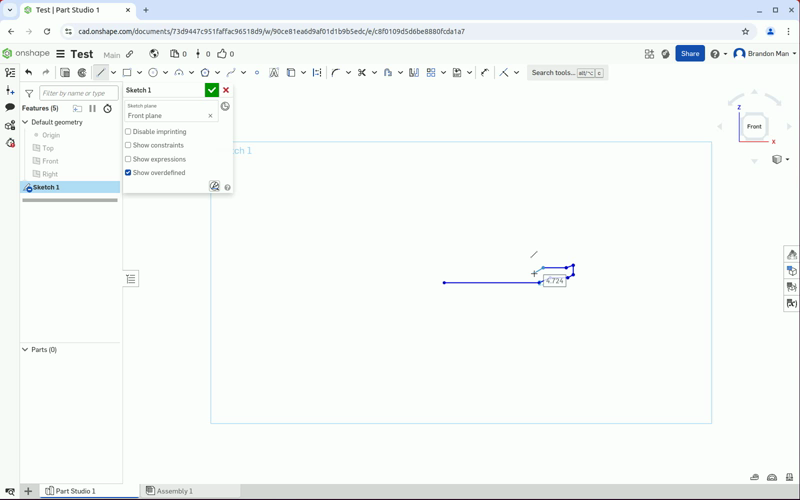
key_down(shift)
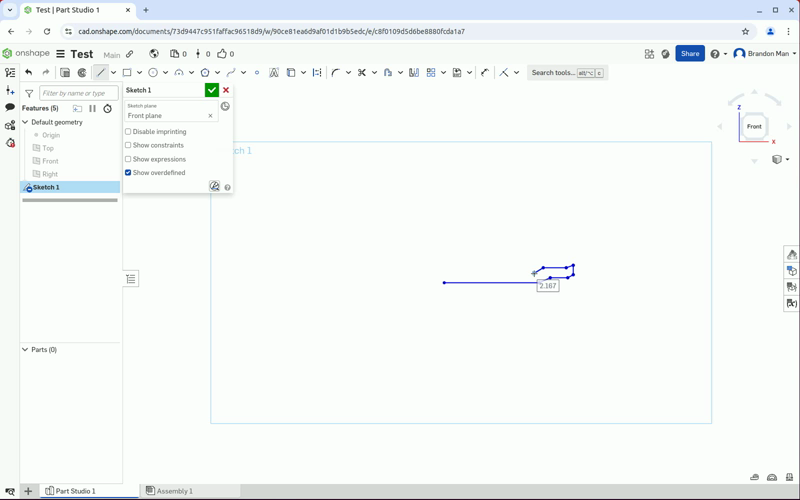
mouse_move(444, 273)
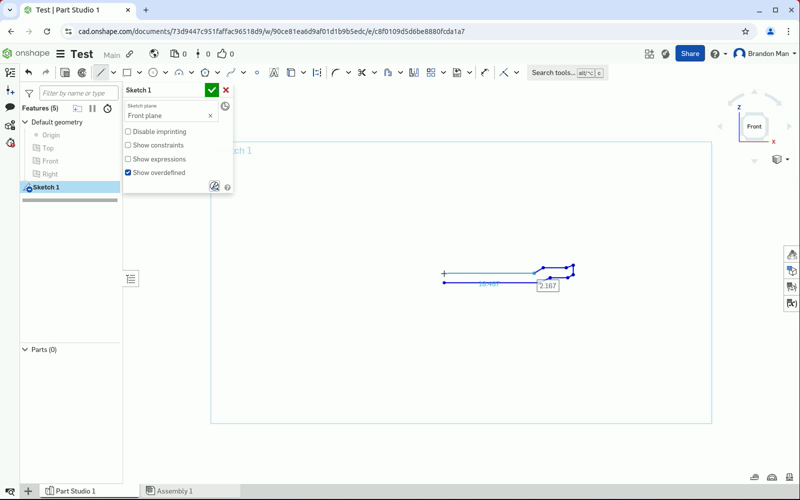
click(444, 273)
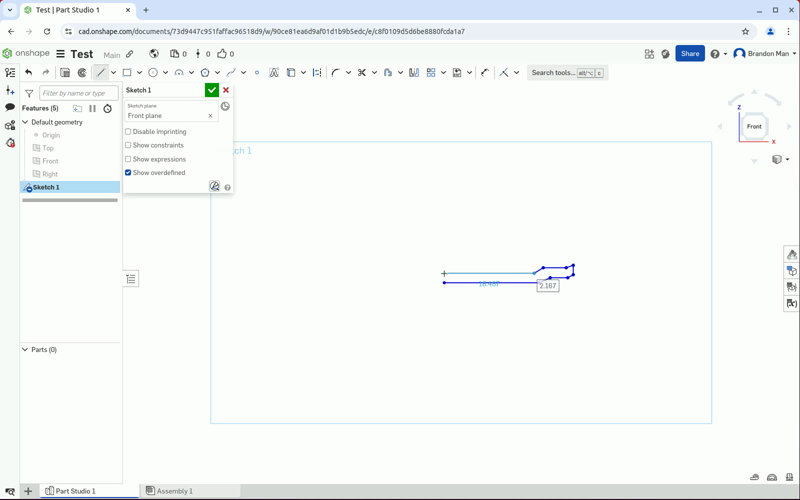
key_up(shift)
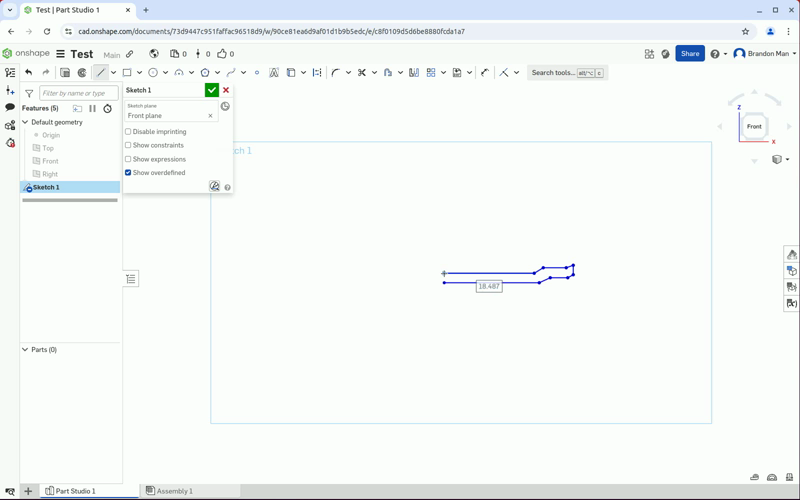
mouse_move(474, 273)
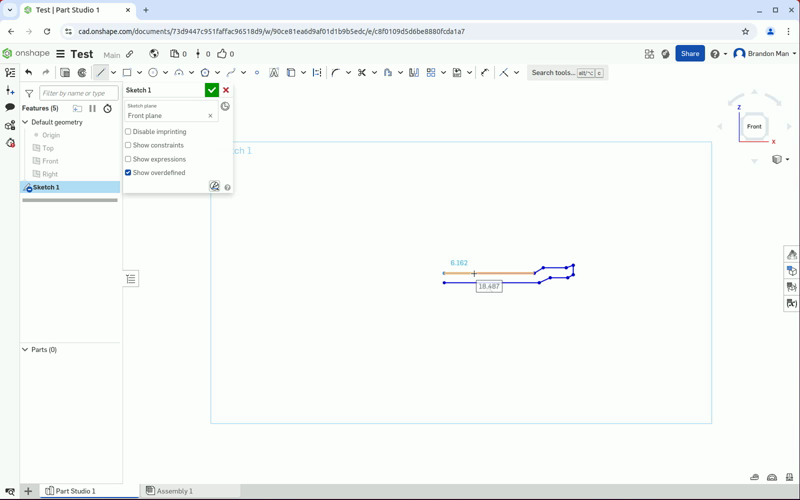
key_down(shift)
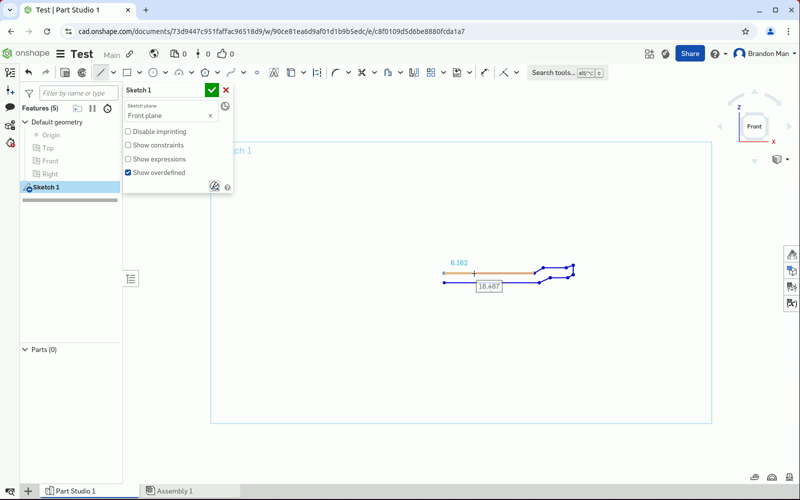
mouse_move(444, 282)
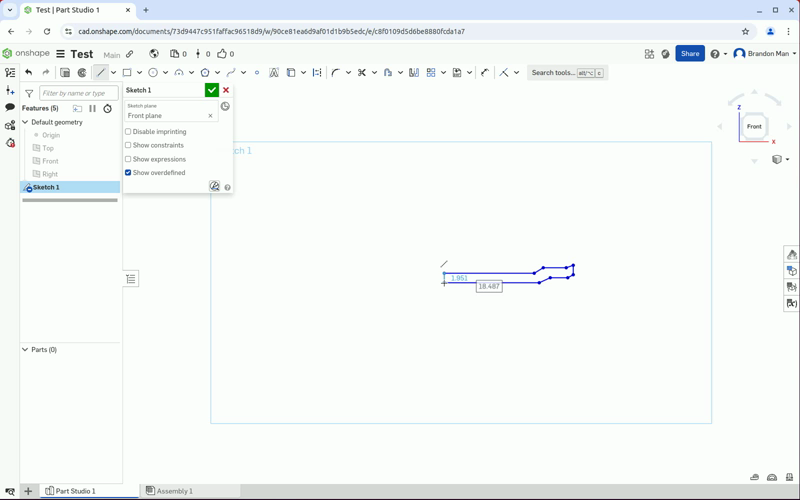
key_up(shift)
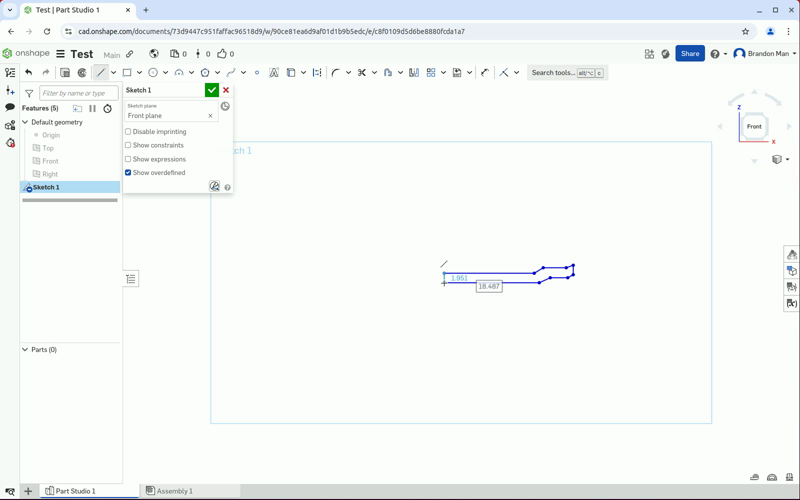
click(444, 282)
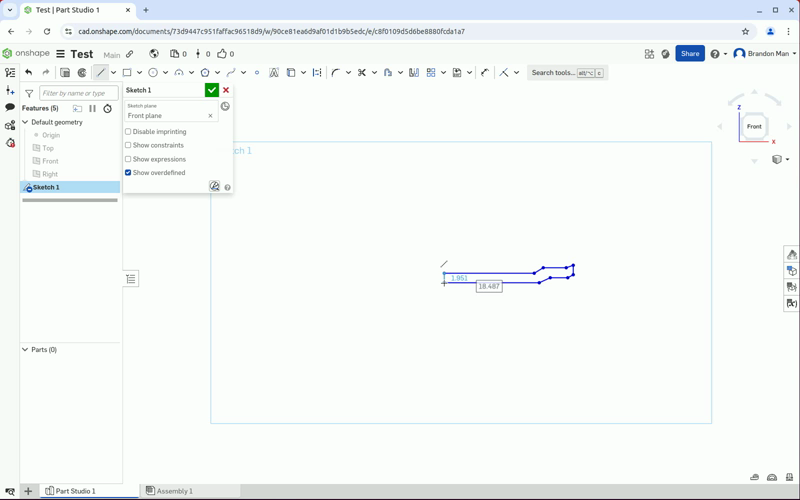
key(esc)
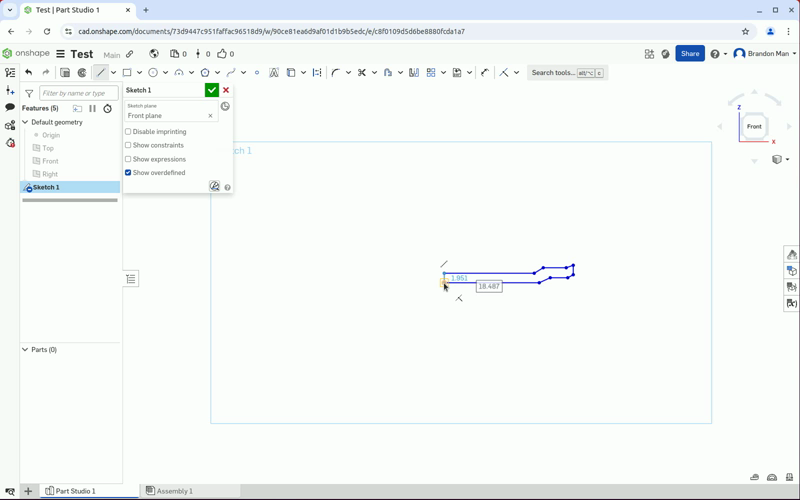
mouse_move(561, 272)
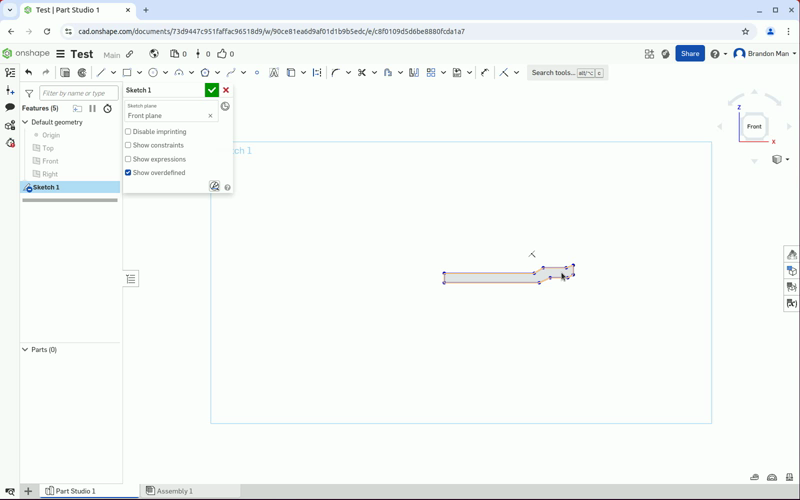
scroll(6)
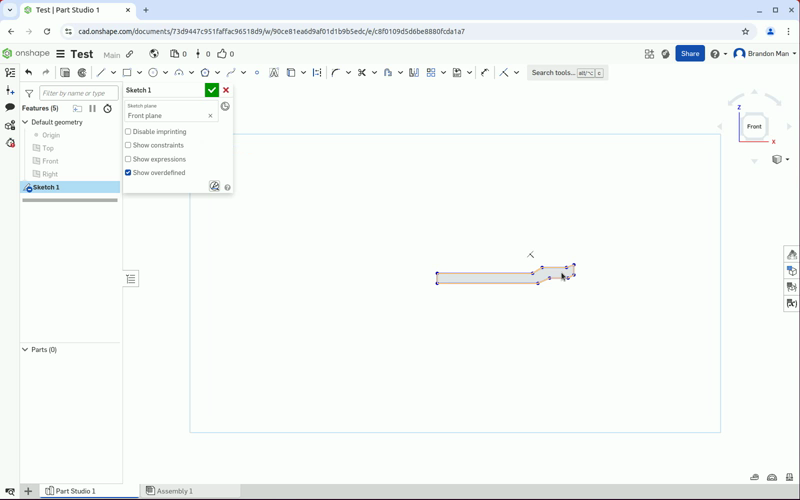
scroll(6)
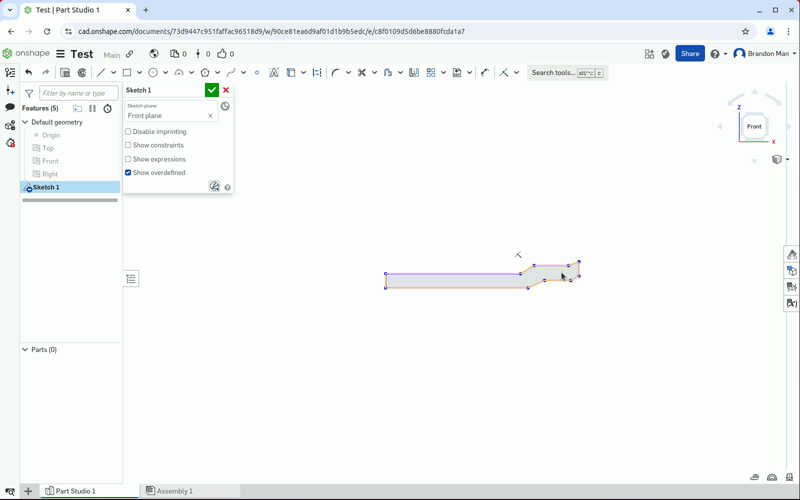
scroll(6)
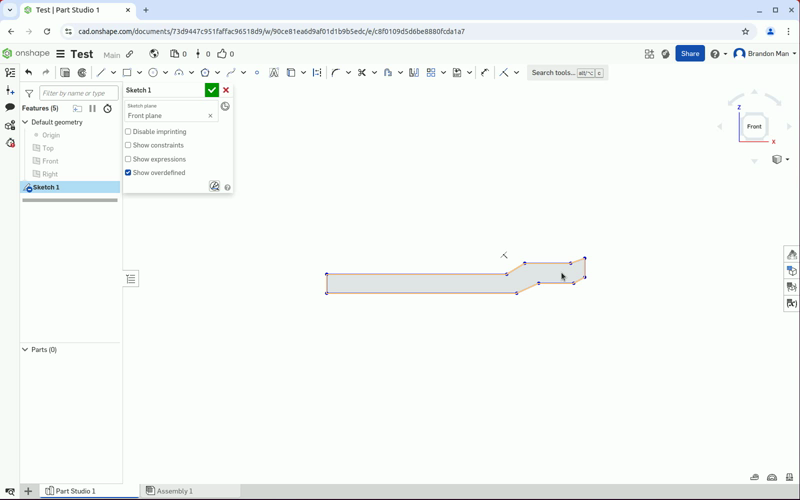
scroll(6)
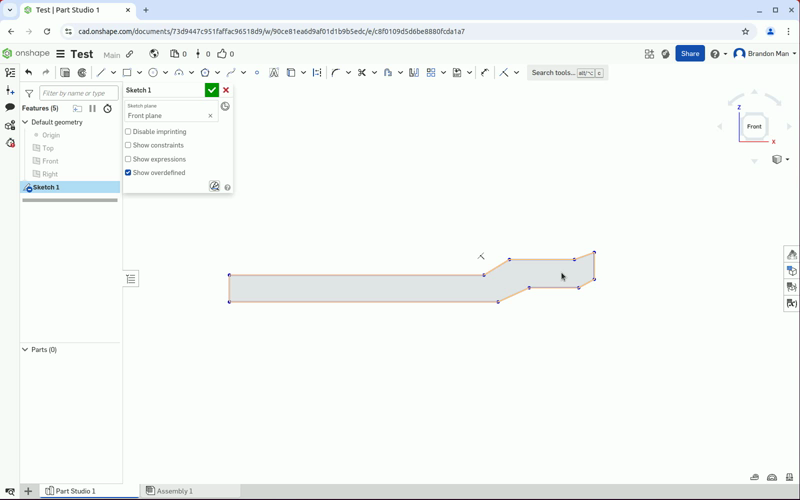
scroll(6)
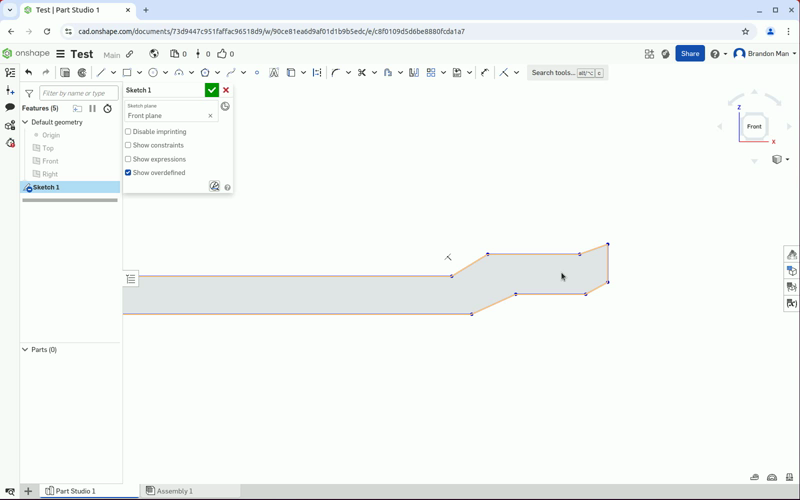
scroll(6)
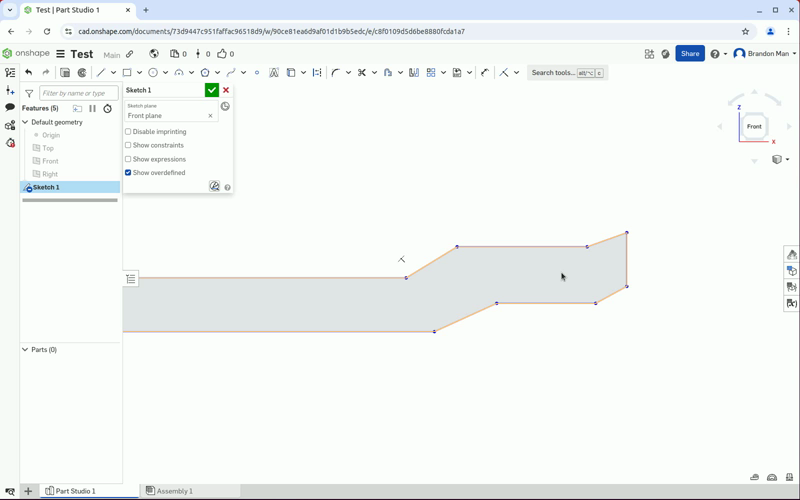
scroll(6)
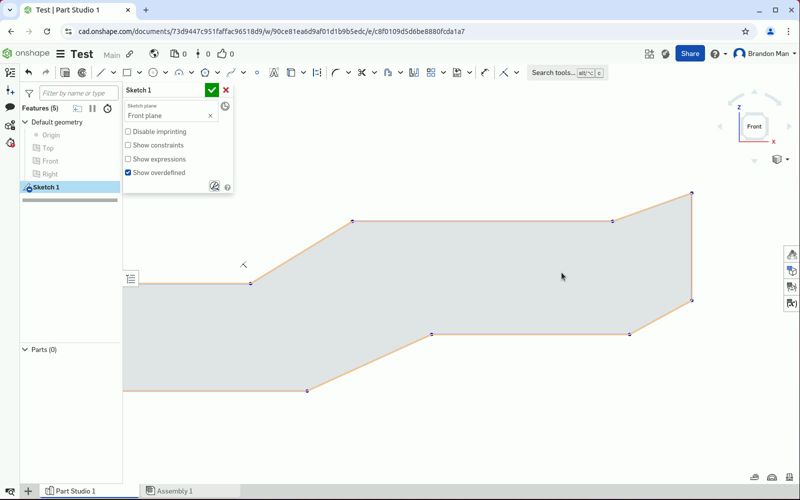
click(561, 272)
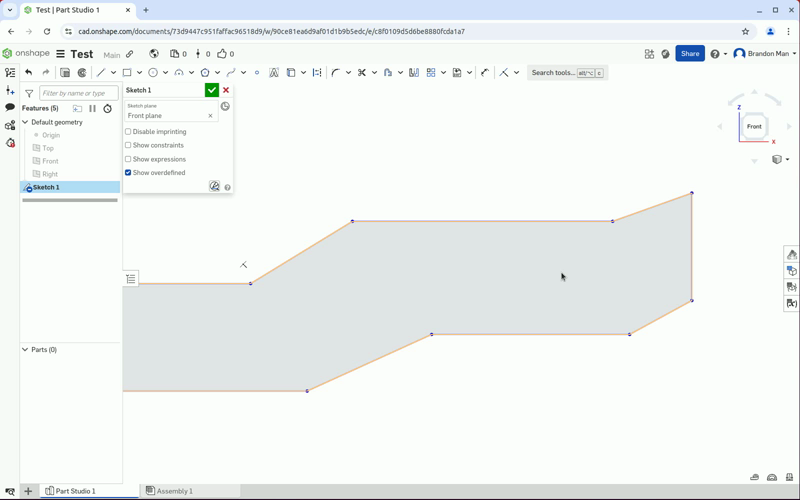
scroll(-6)
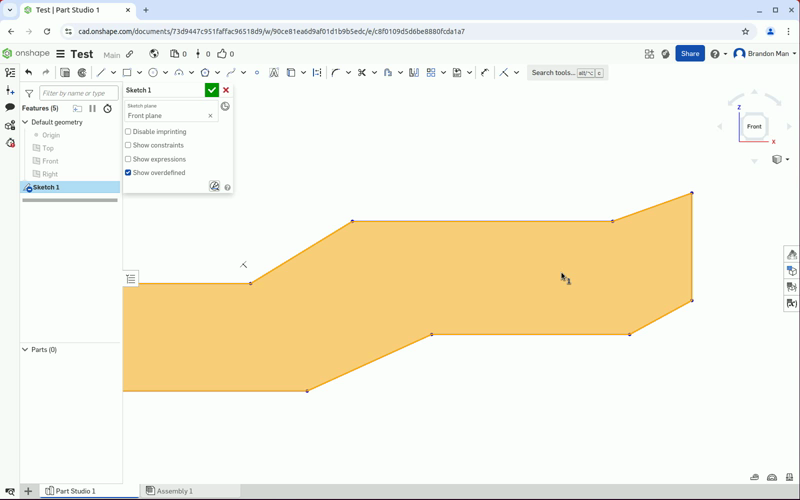
scroll(-6)
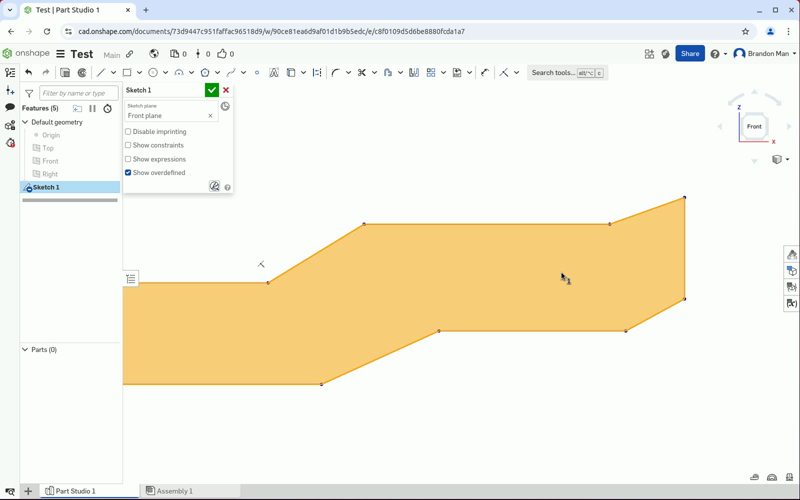
scroll(-6)
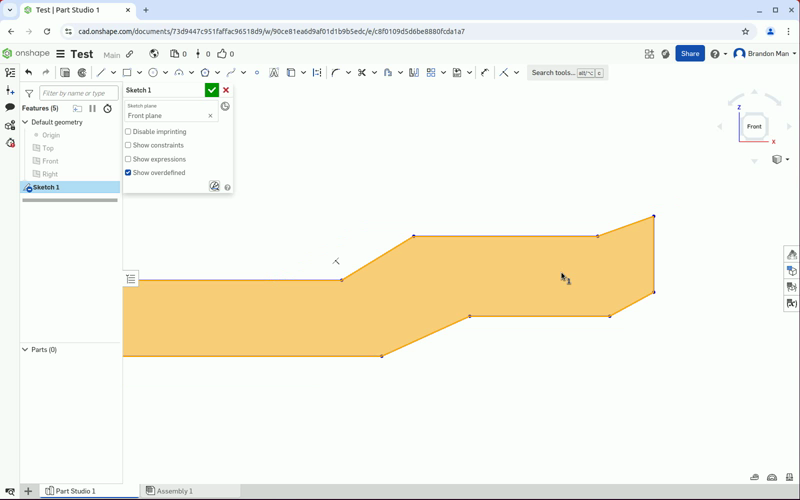
scroll(-6)
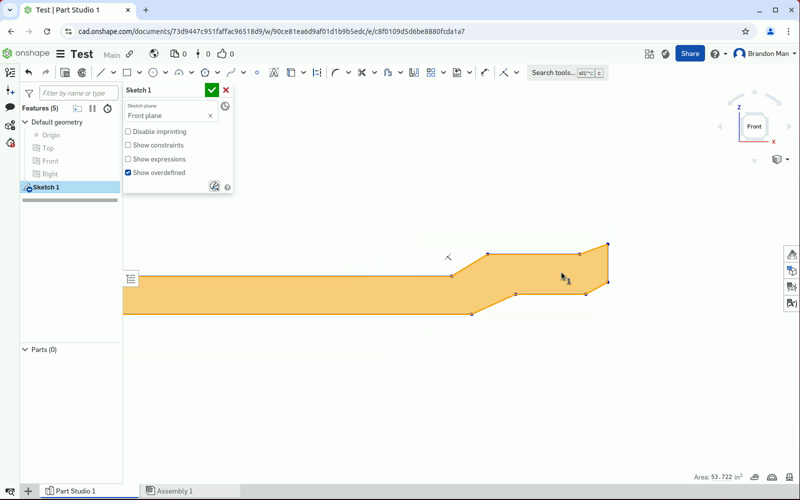
scroll(-6)
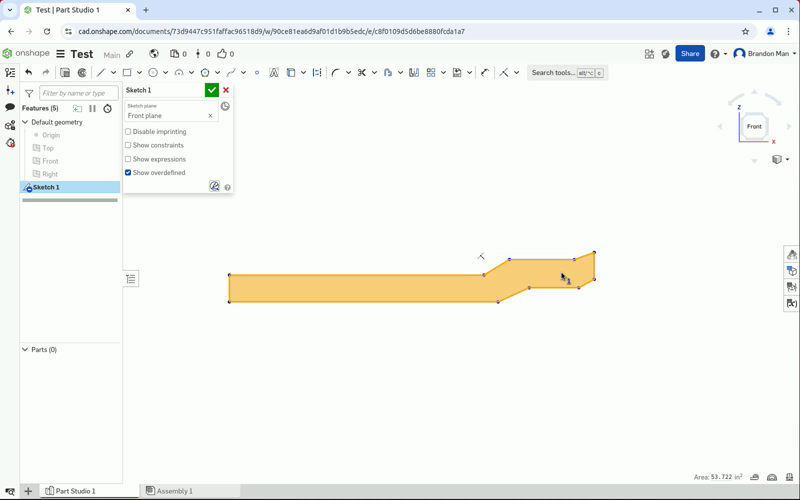
scroll(-6)
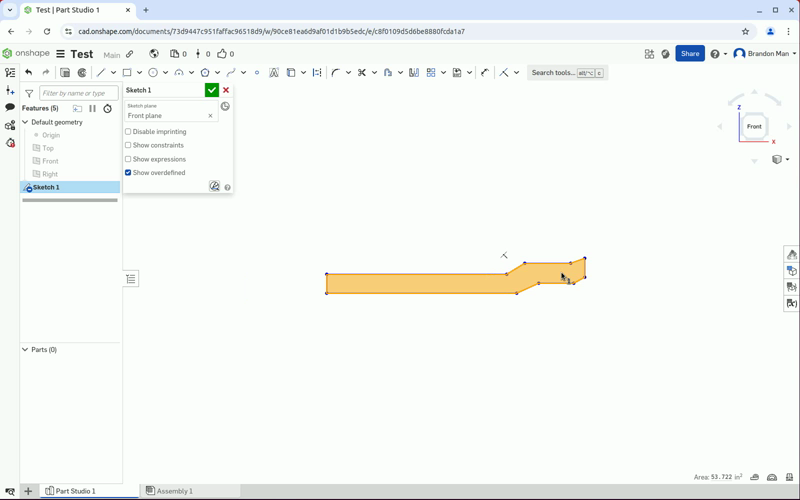
scroll(-6)
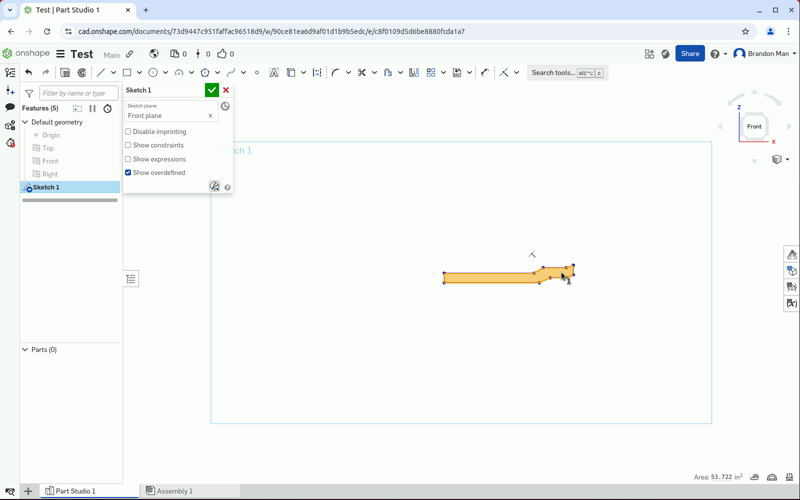
mouse_move(73, 352)
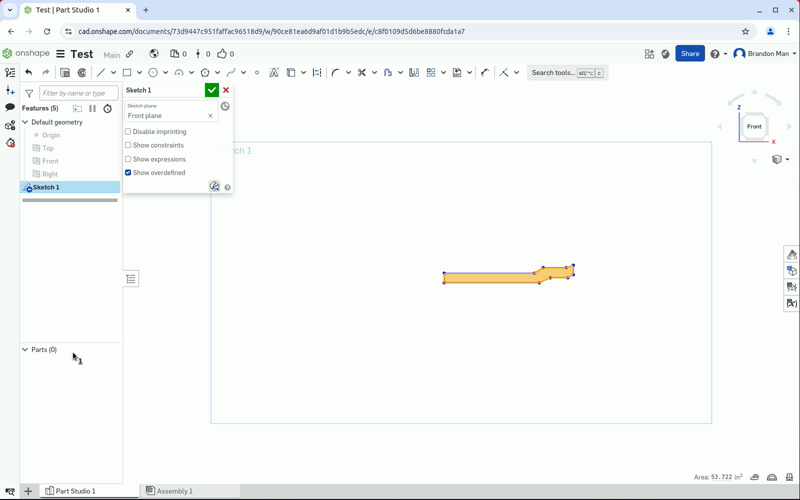
key(shift+y)
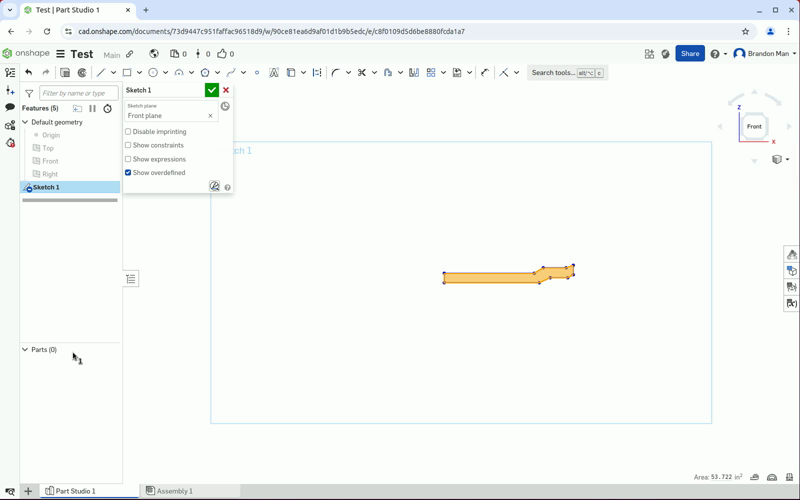
key(shift+e)
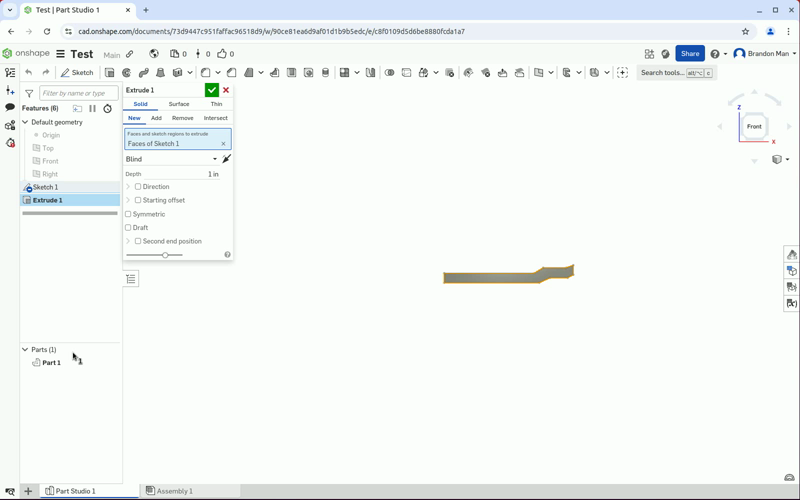
mouse_move(143, 106)
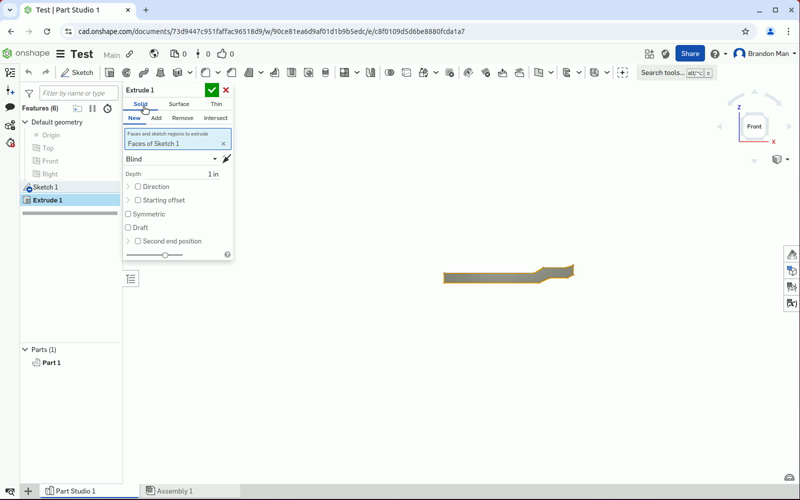
click(143, 106)
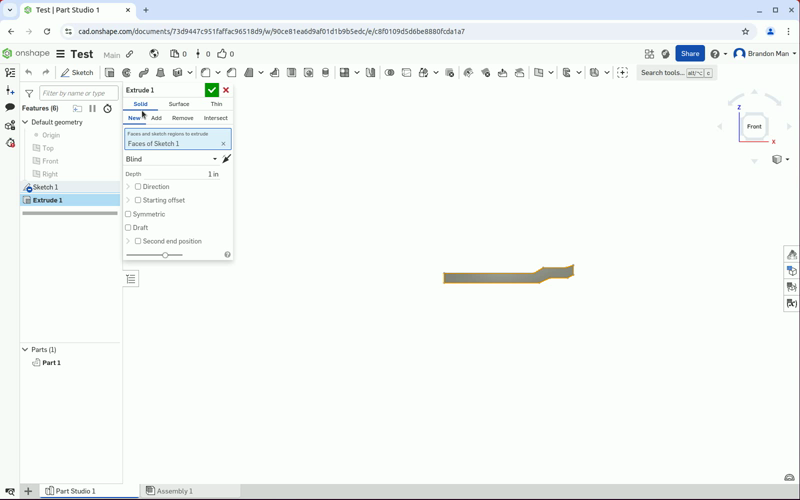
mouse_move(137, 120)
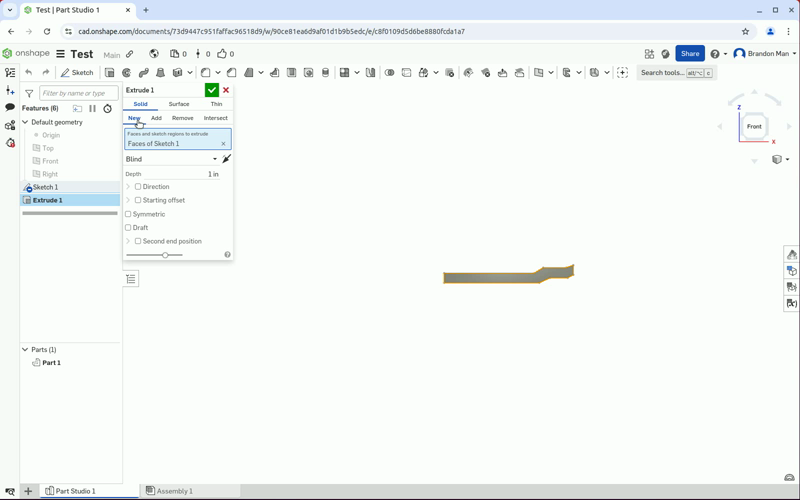
click(137, 120)
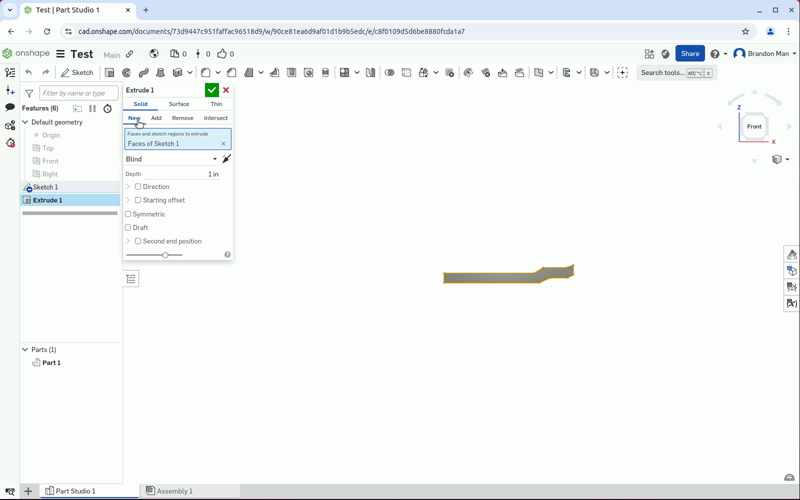
key(tab, 4)
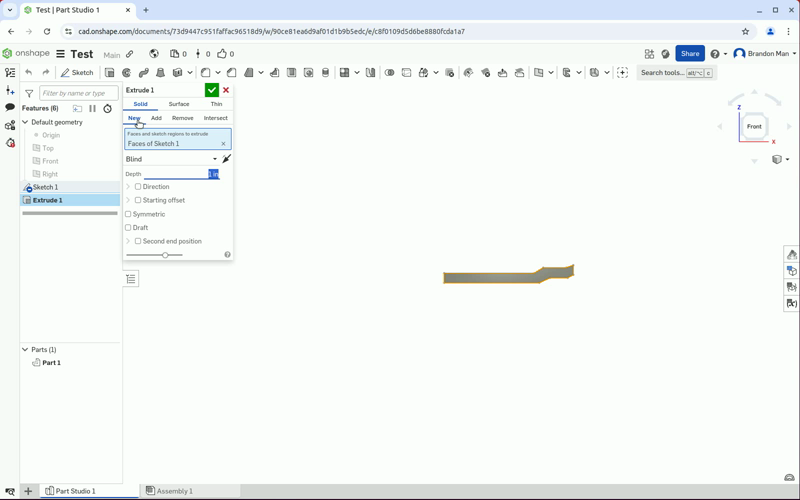
text(17.09)
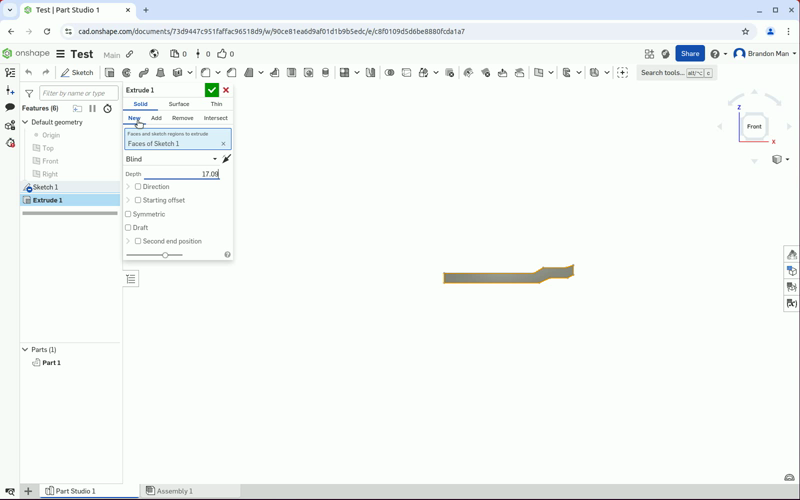
key(enter)
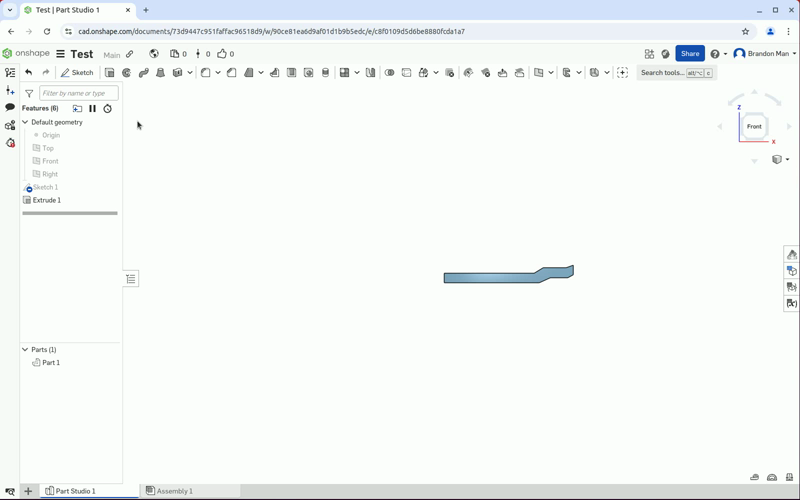
key(shift+h)
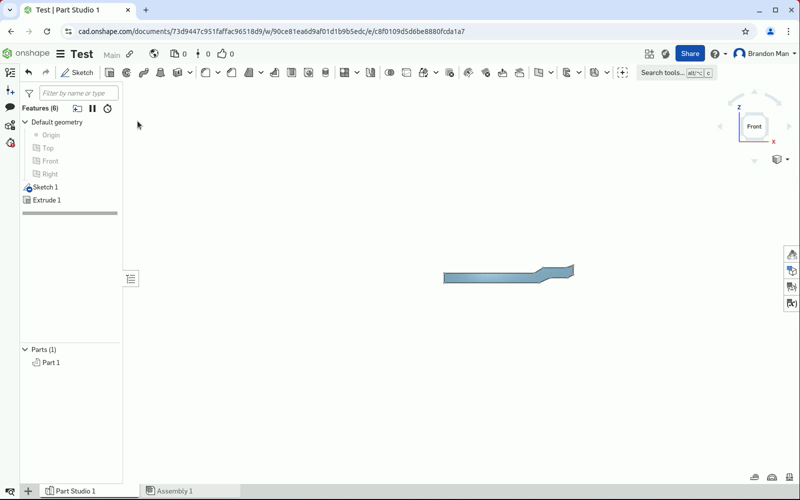
key(shift+h)
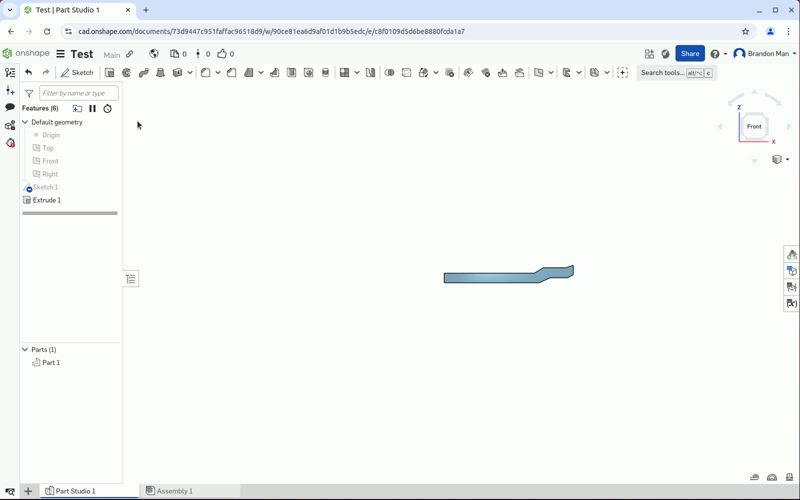
mouse_move(73, 189)
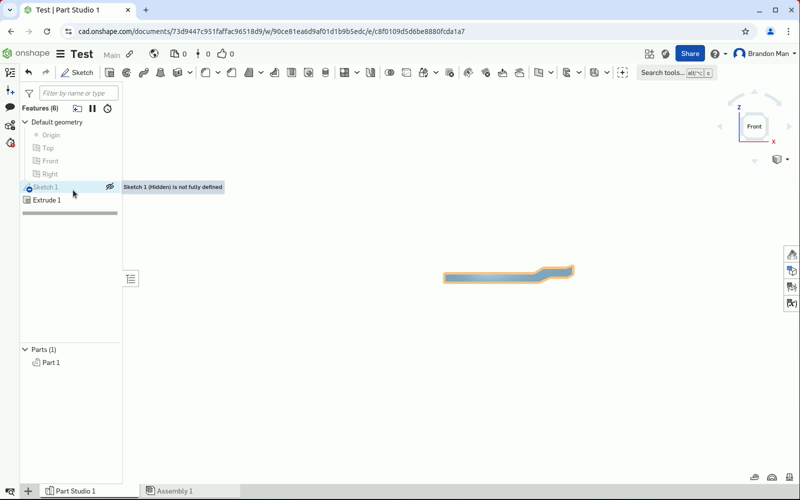
click(73, 189)
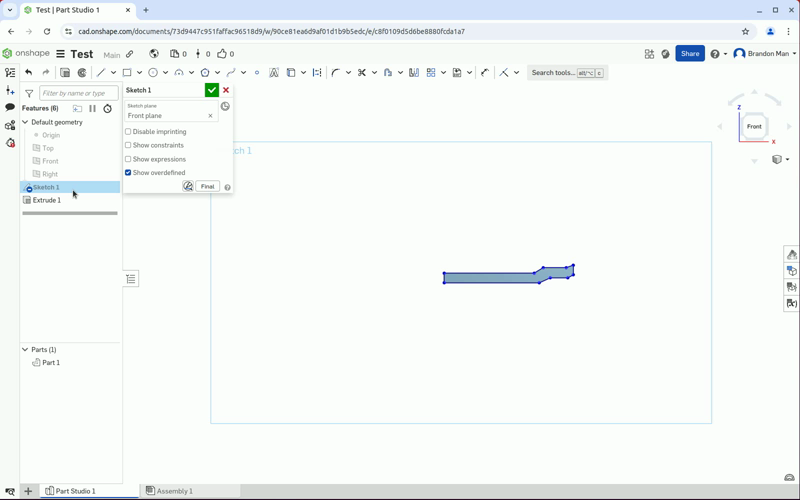
mouse_move(229, 92)
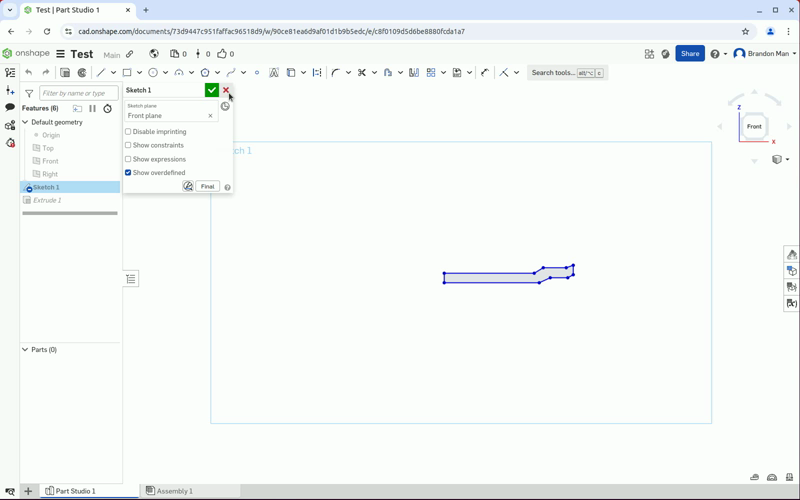
click(229, 92)
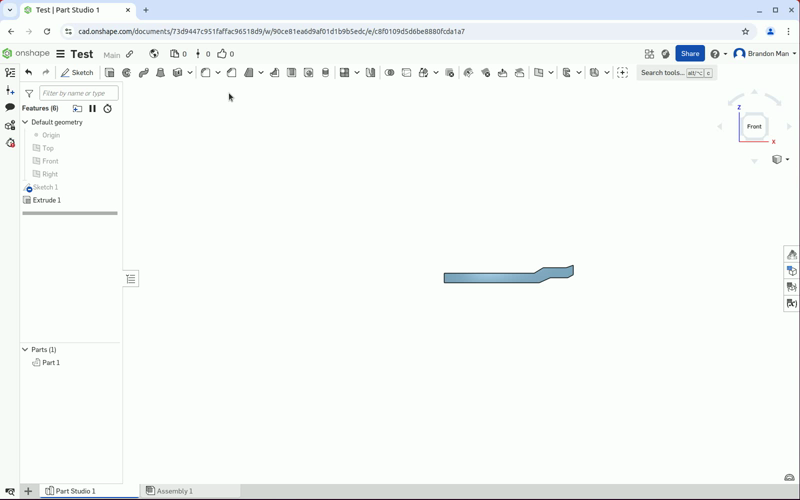
mouse_move(73, 352)
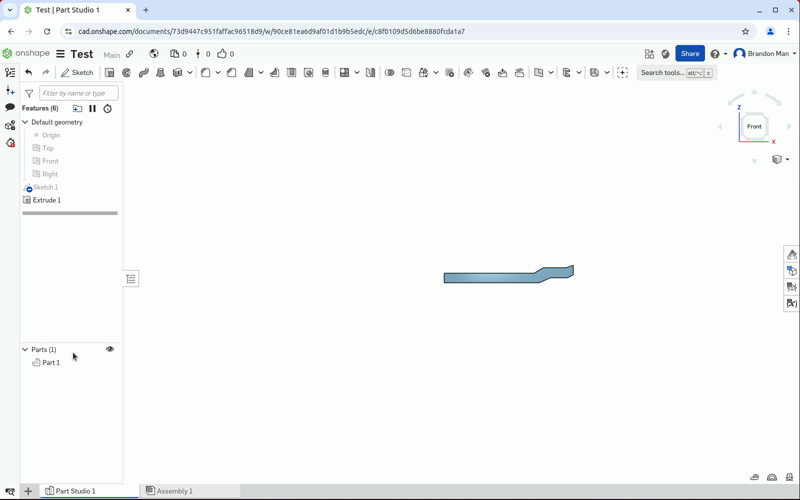
key(y)
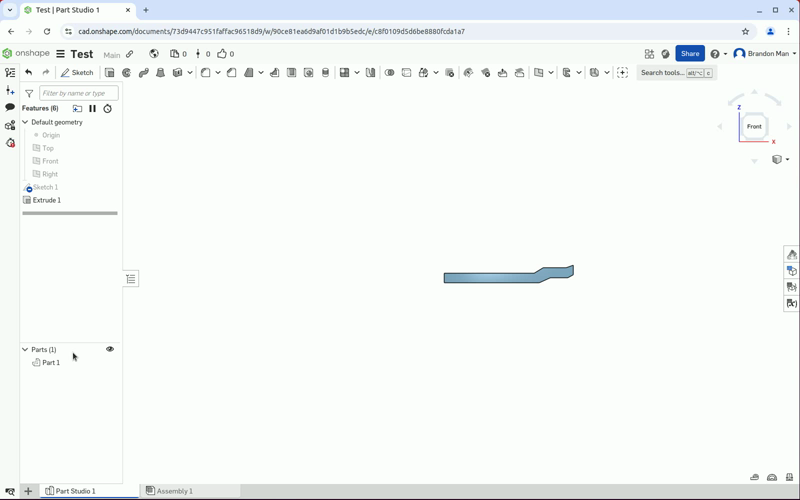
key(shift+p)
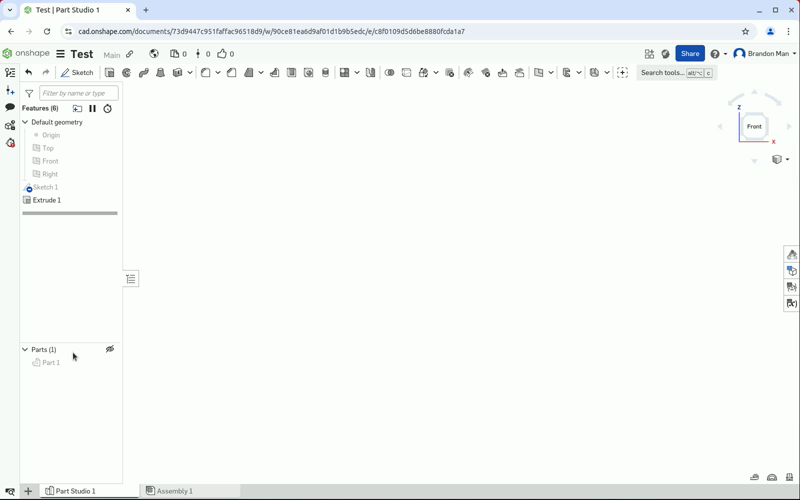
key(space)
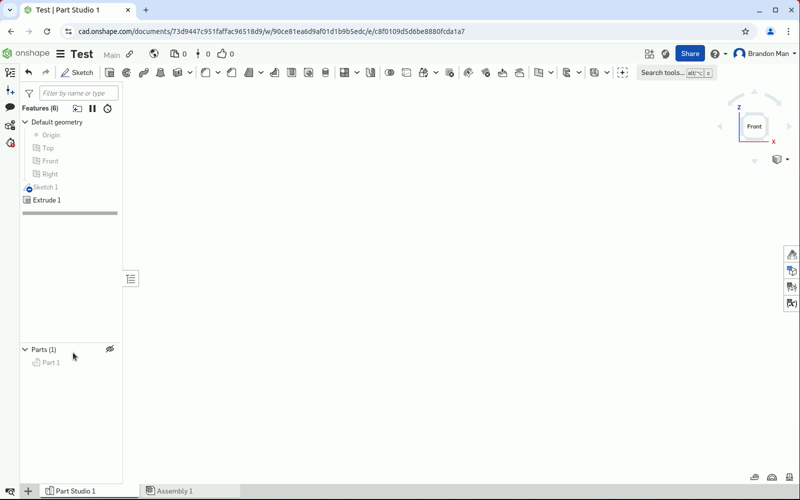
key_down(shift)
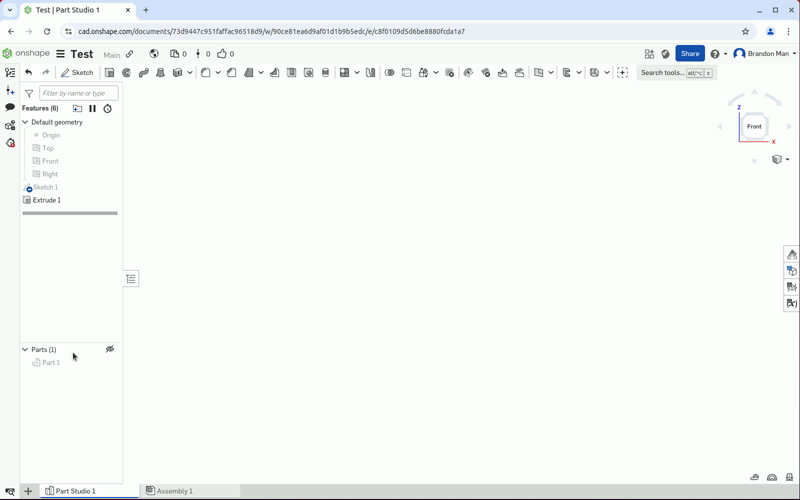
key(down)
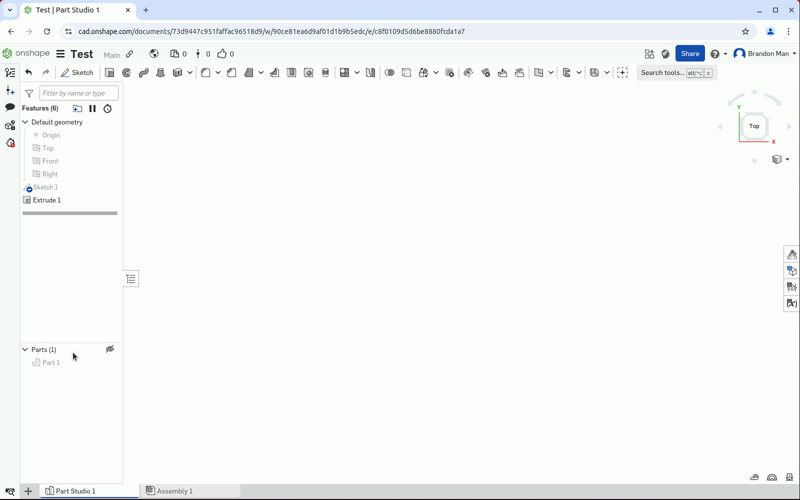
key_up(shift)
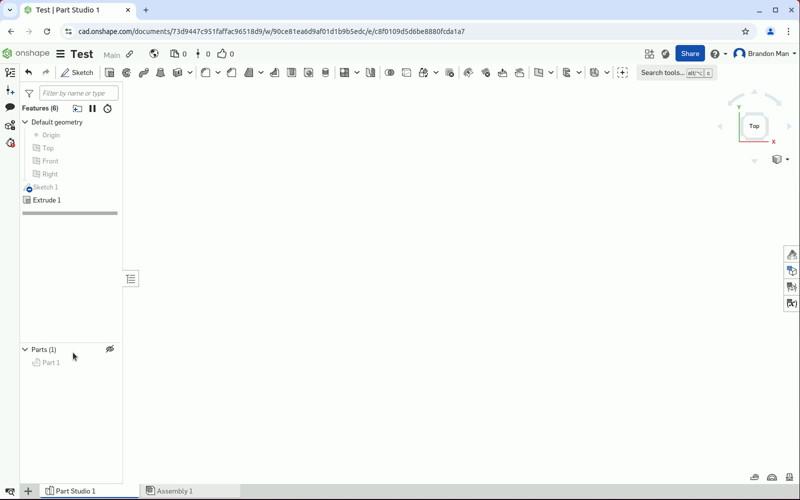
mouse_move(73, 352)
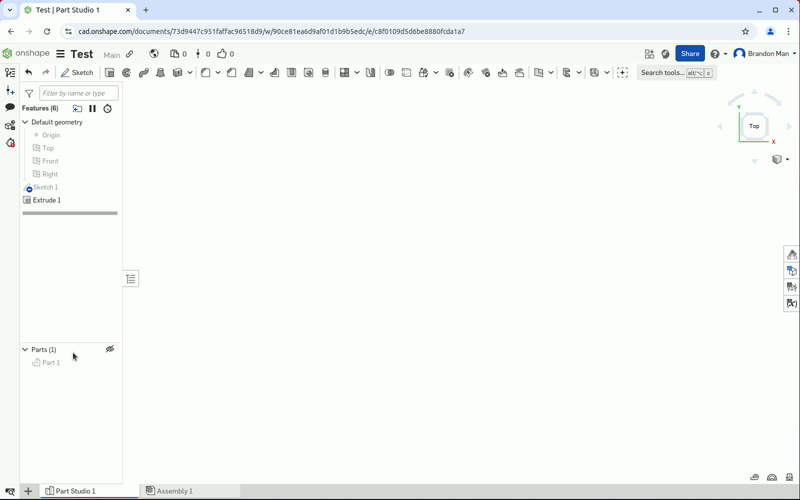
key(shift+y)
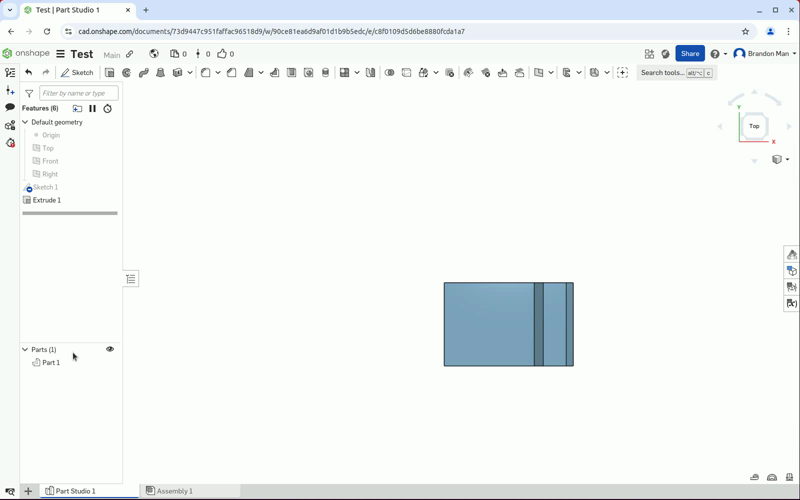
mouse_move(541, 75)
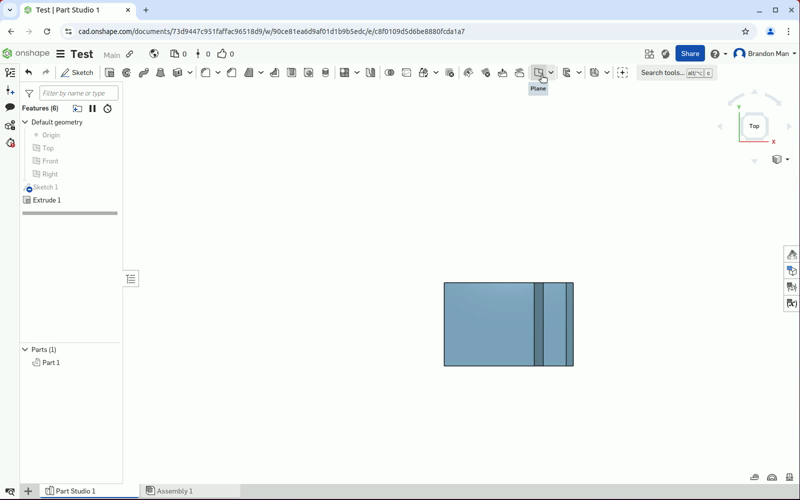
click(541, 75)
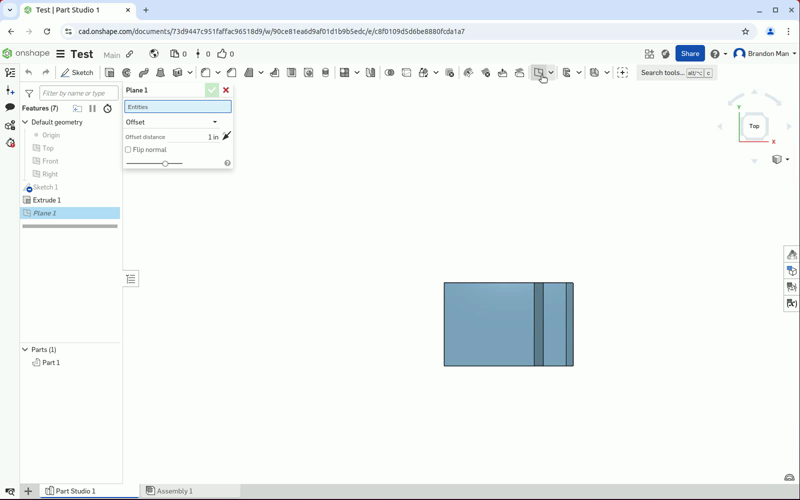
mouse_move(73, 150)
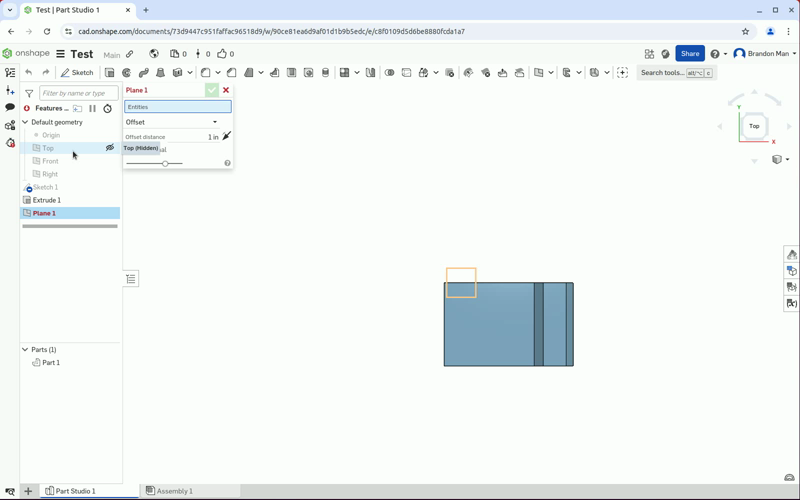
click(73, 150)
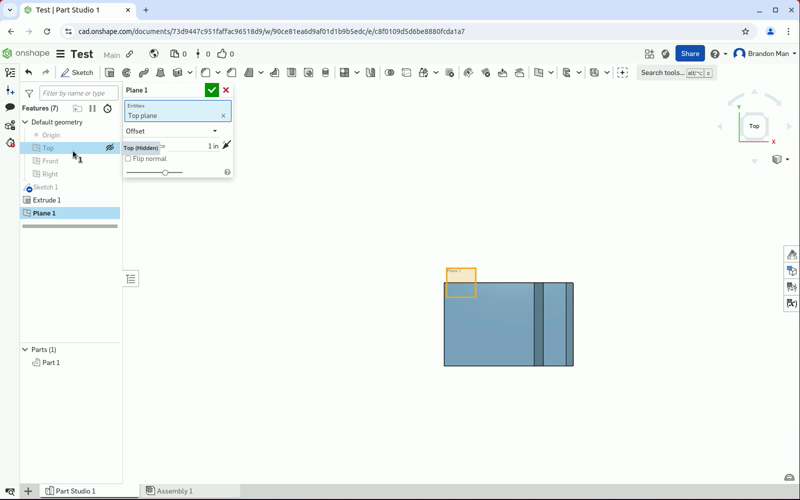
key(tab, 2)
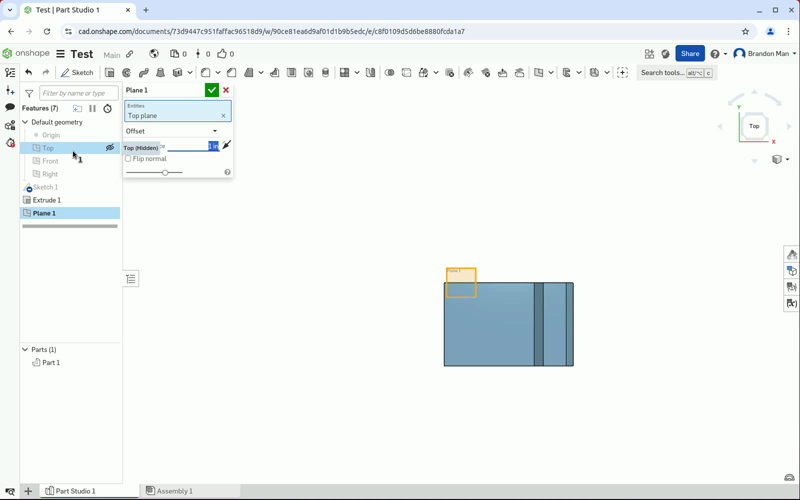
text(2.157)
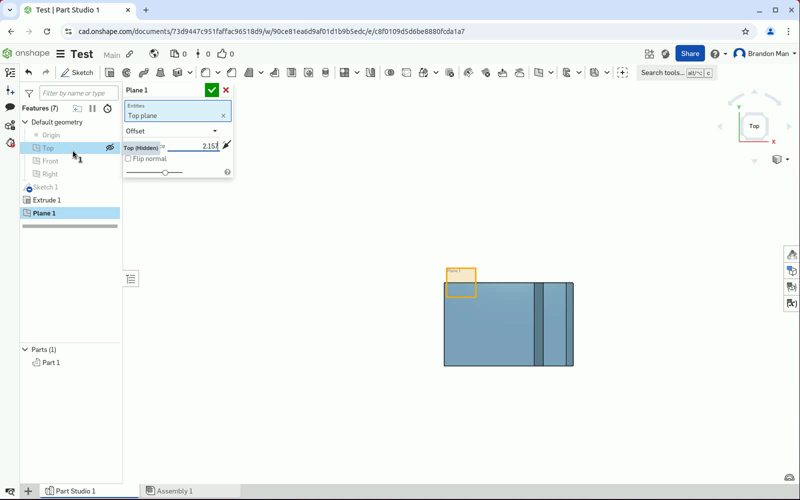
key(enter, 2)
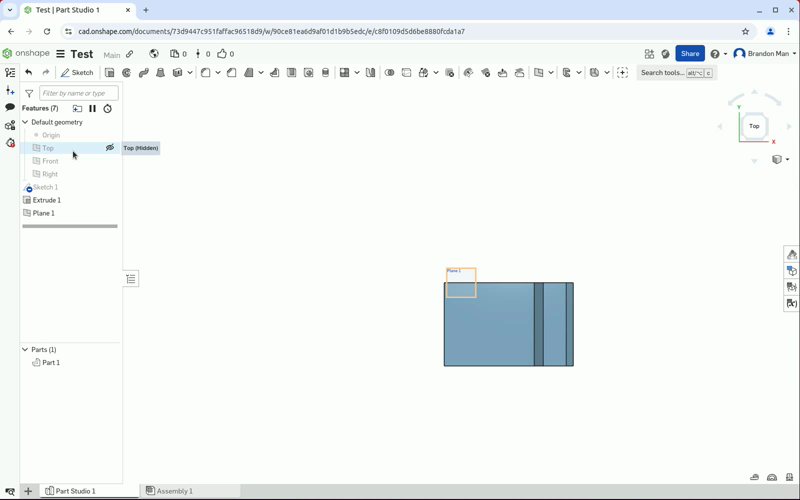
key(shift+s)
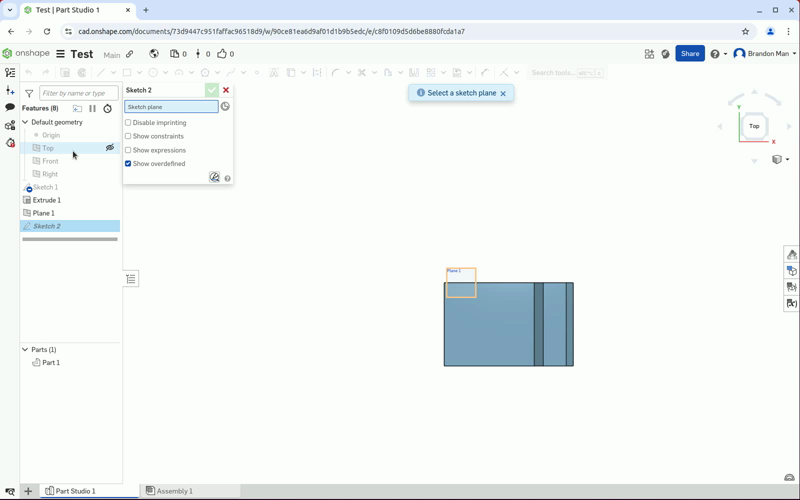
mouse_move(73, 215)
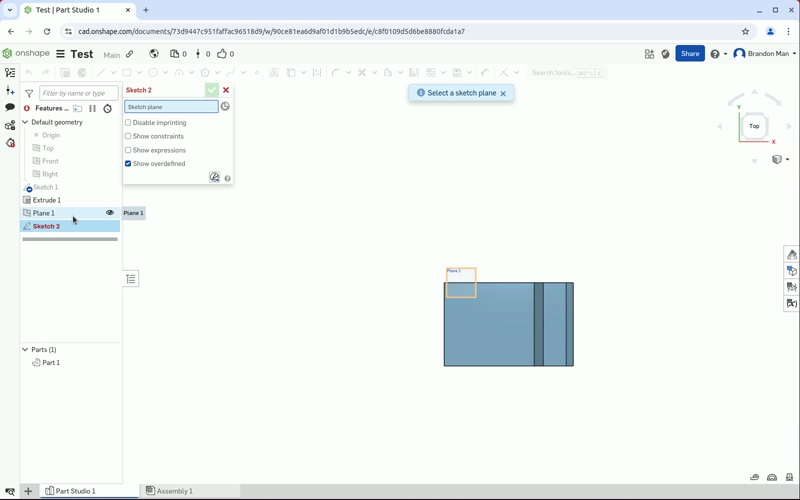
click(73, 215)
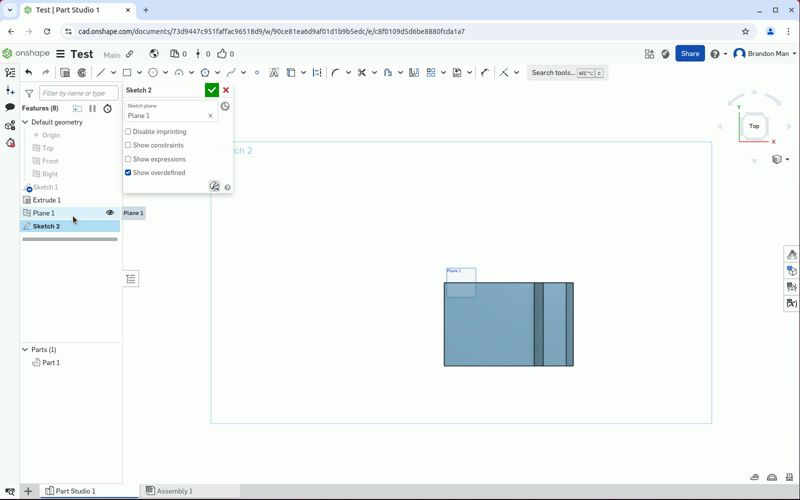
mouse_move(73, 352)
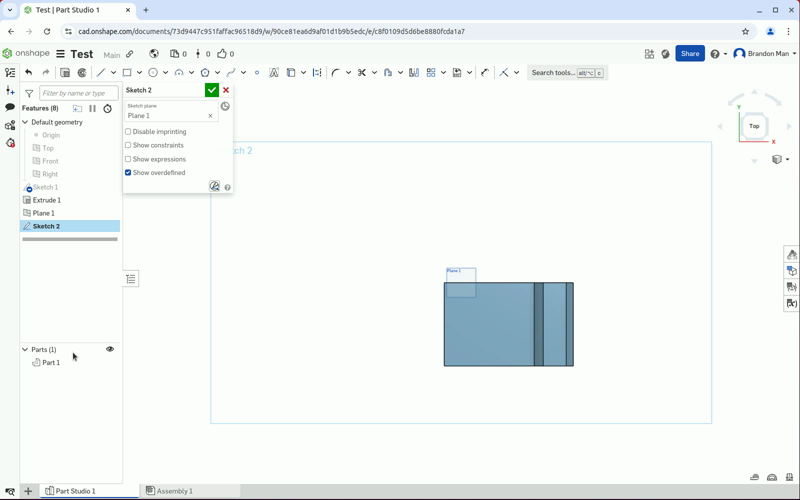
key(y)
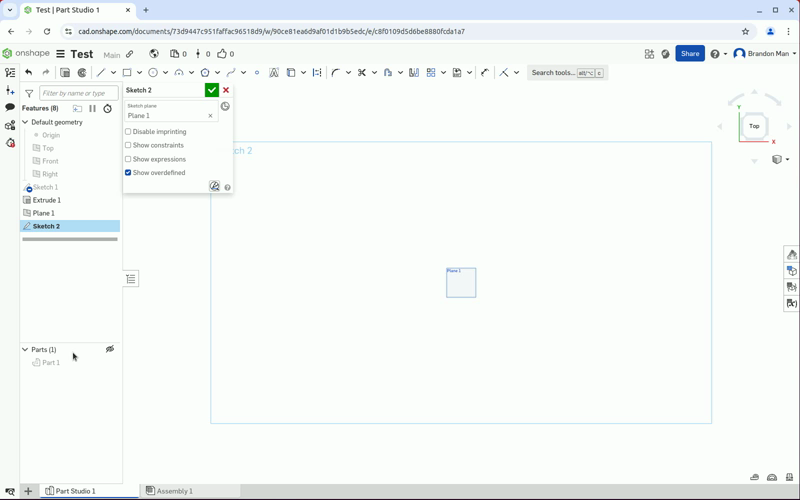
key(l)
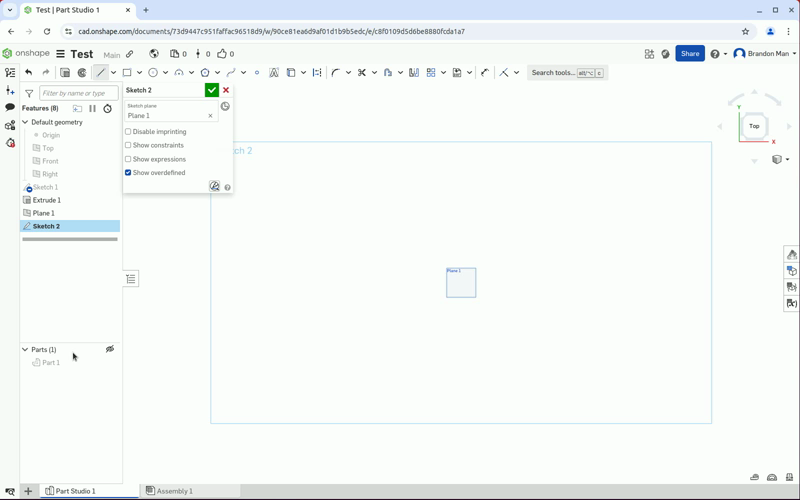
key_down(shift)
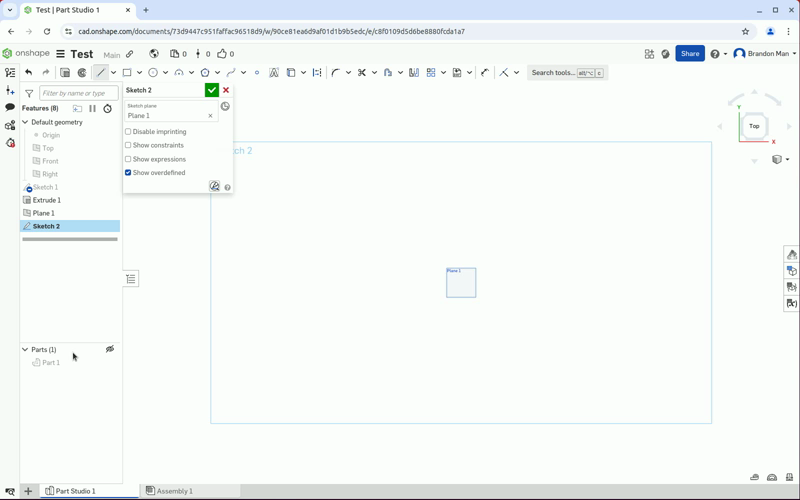
mouse_move(460, 309)
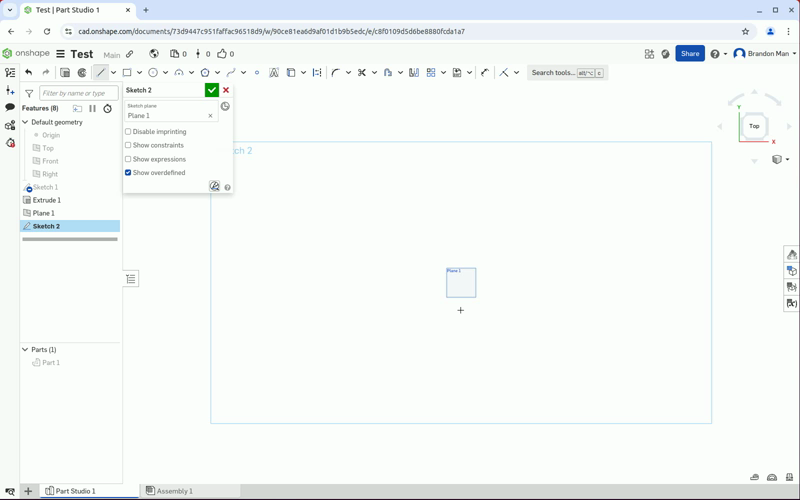
click(460, 309)
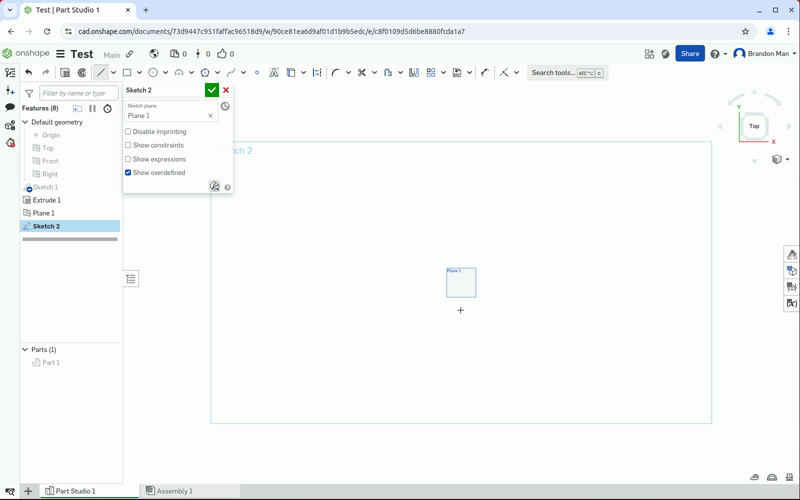
key_up(shift)
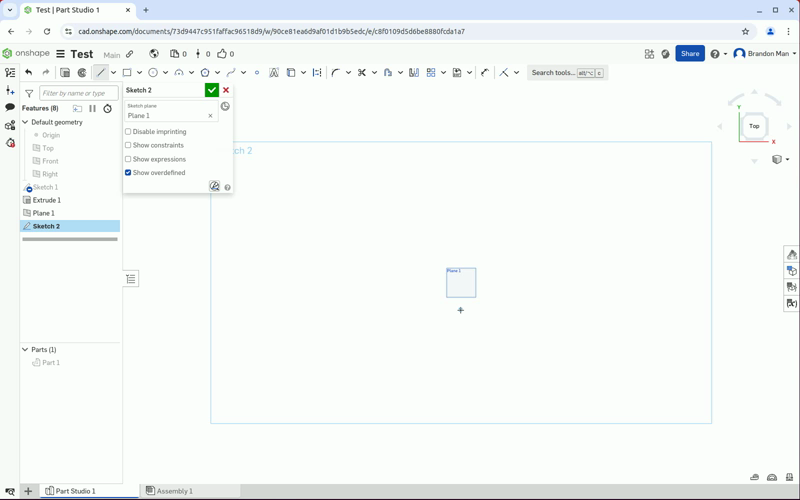
key_down(shift)
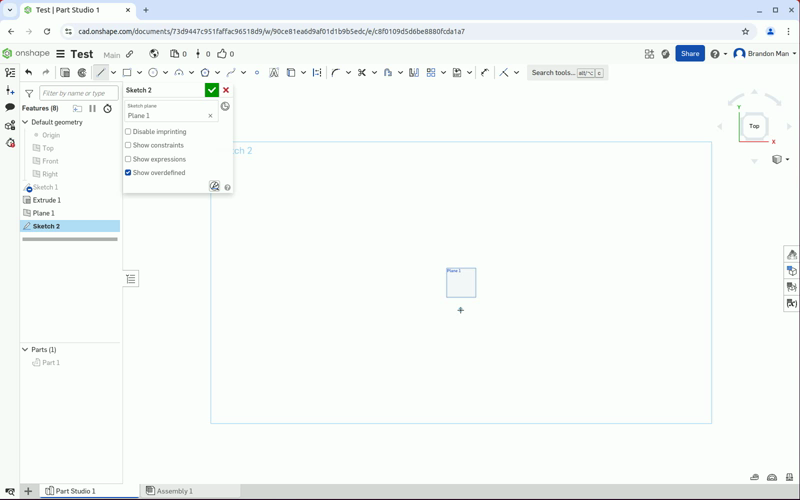
mouse_move(490, 309)
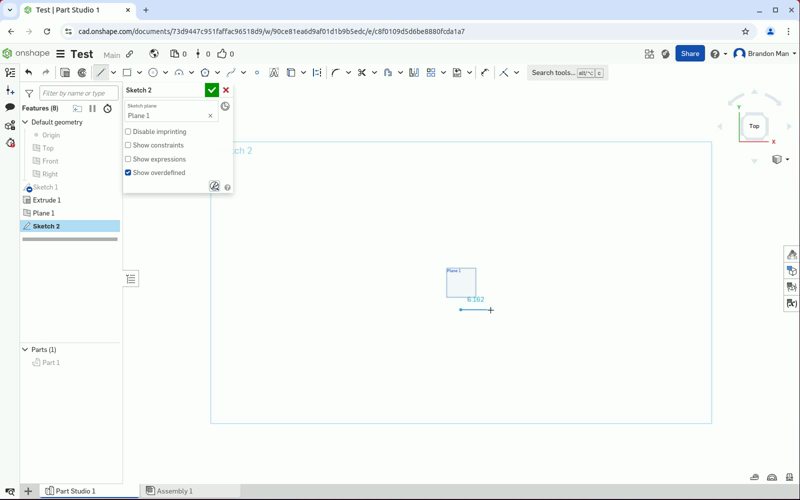
mouse_move(516, 309)
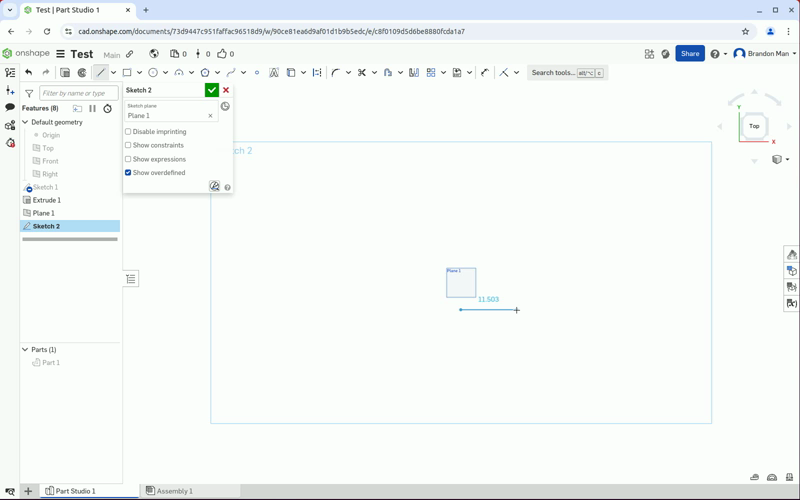
click(516, 309)
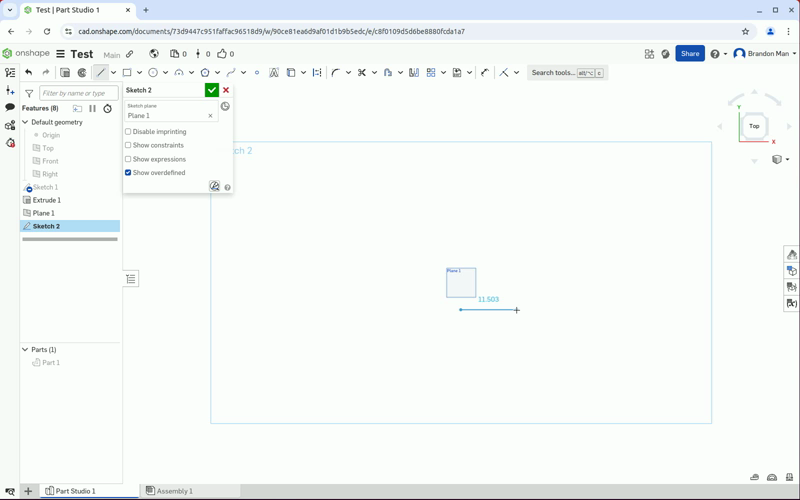
key_up(shift)
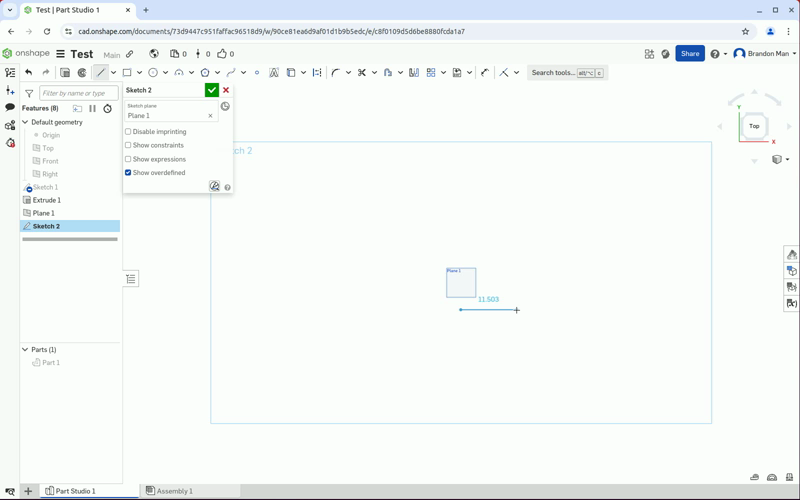
key_down(shift)
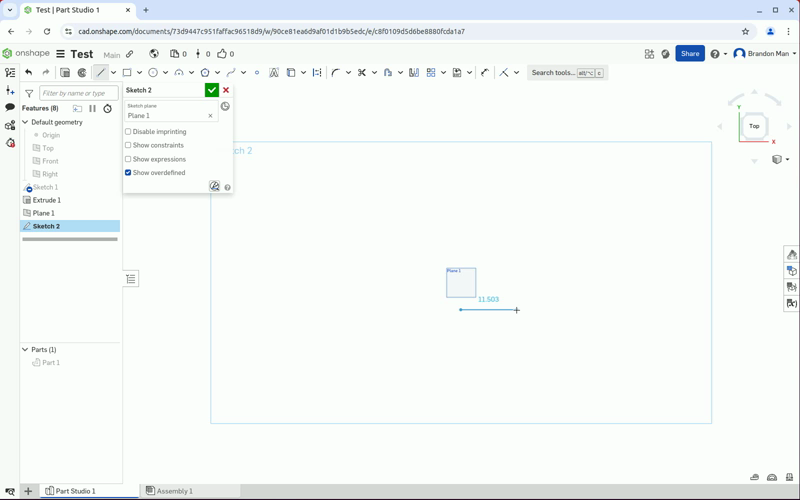
mouse_move(546, 309)
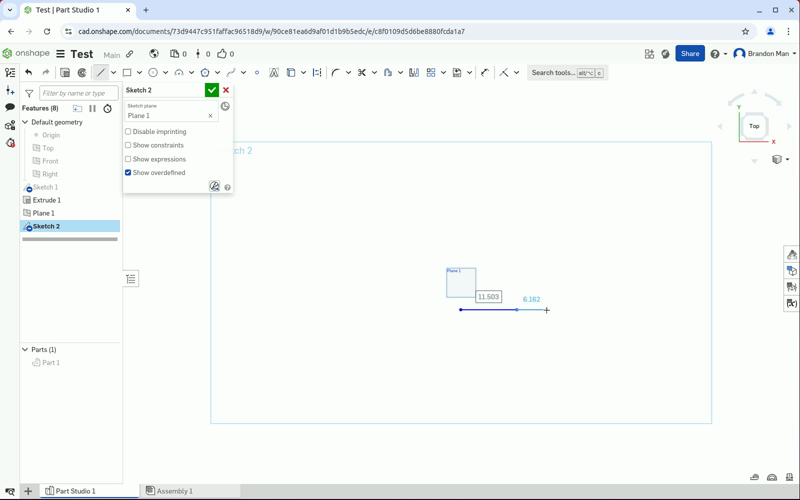
mouse_move(516, 293)
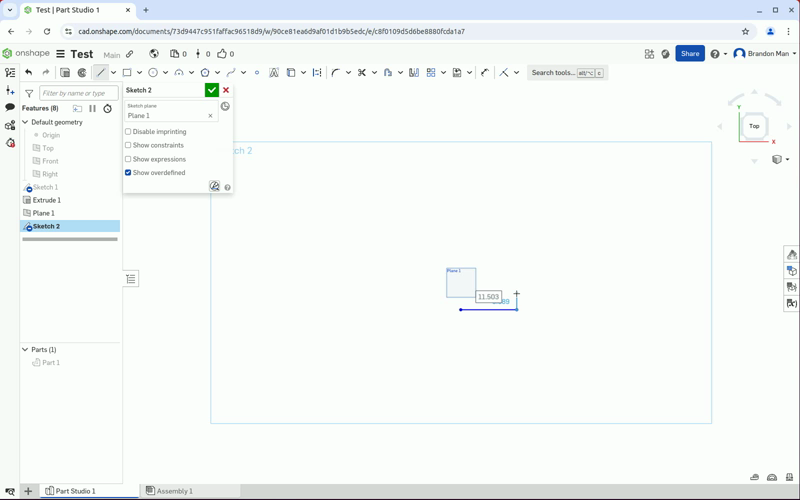
click(516, 293)
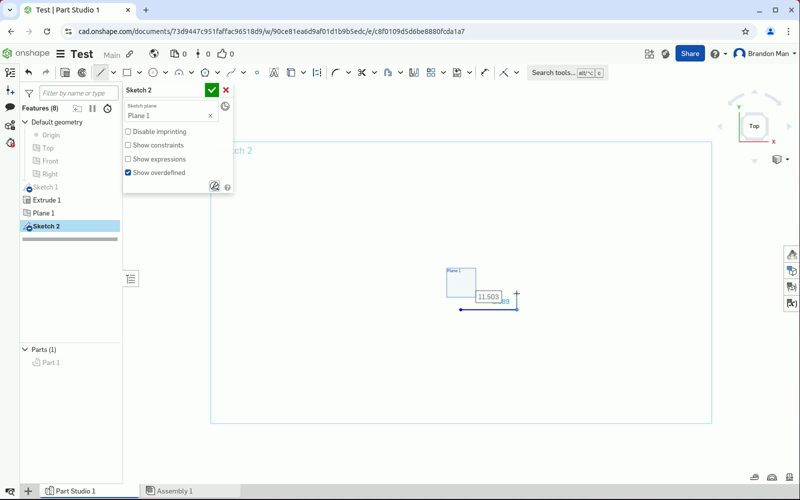
key_up(shift)
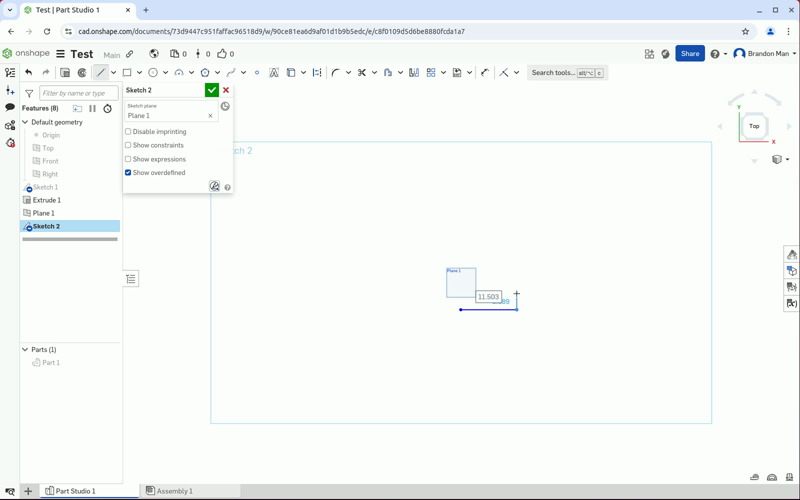
key_down(shift)
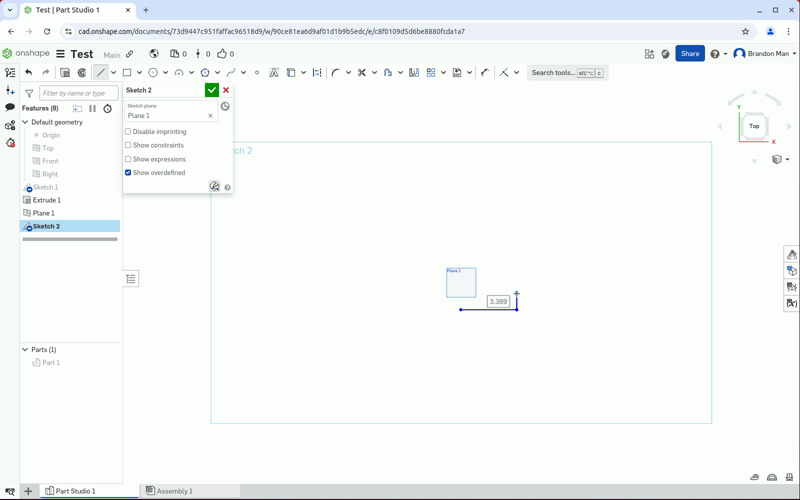
mouse_move(546, 293)
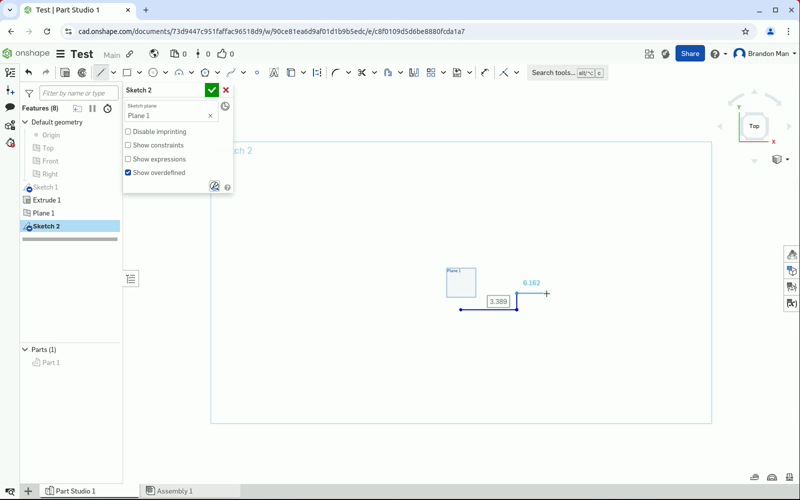
mouse_move(460, 293)
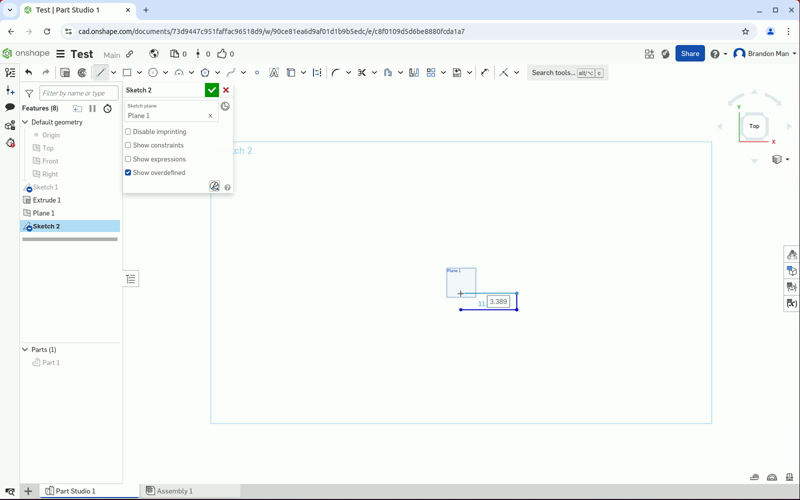
click(460, 293)
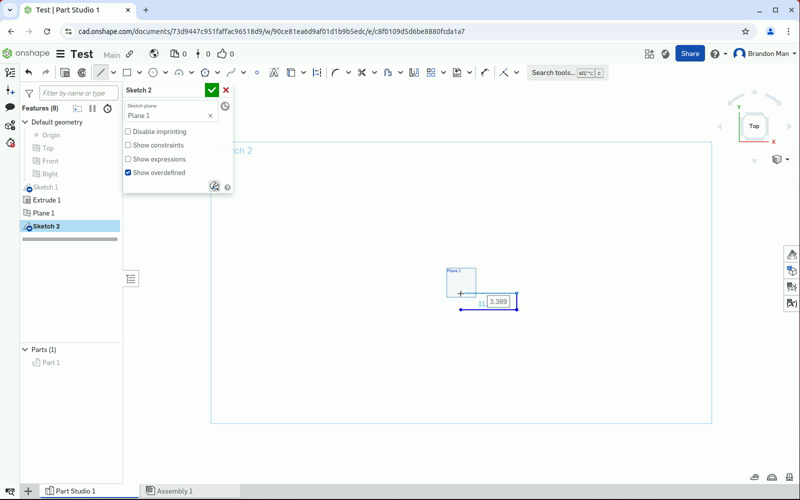
key_up(shift)
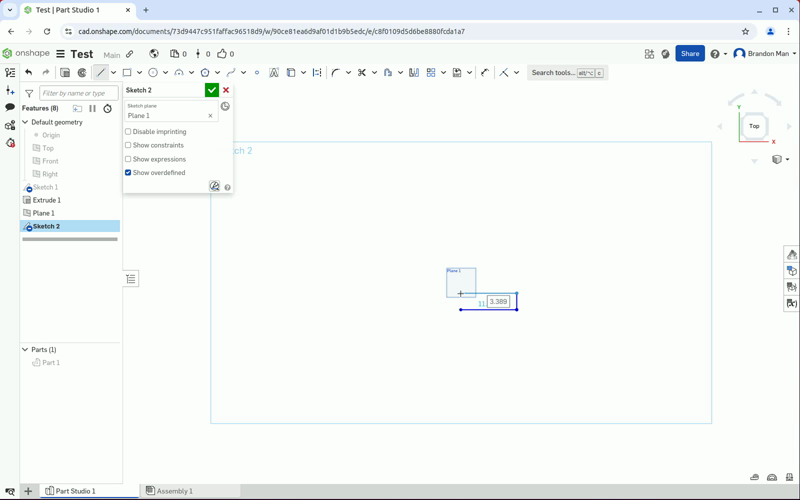
mouse_move(490, 293)
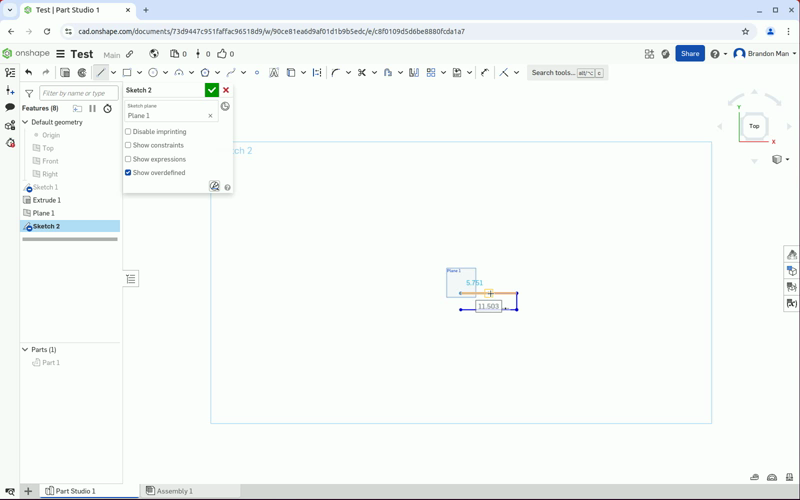
key_down(shift)
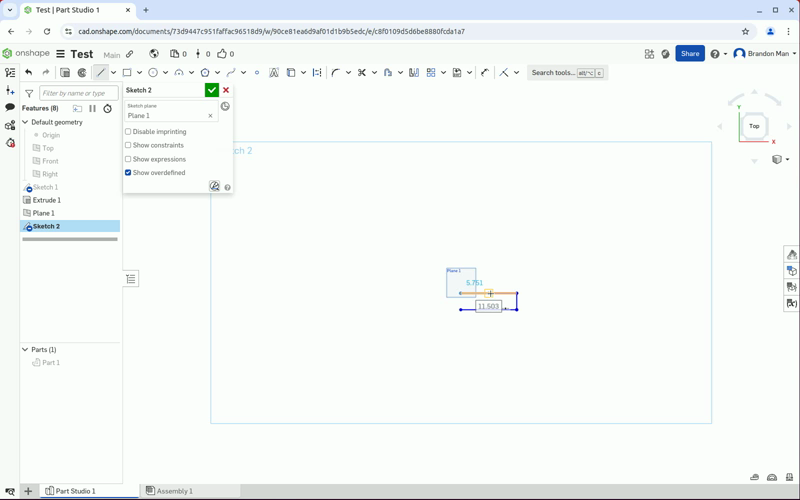
mouse_move(460, 309)
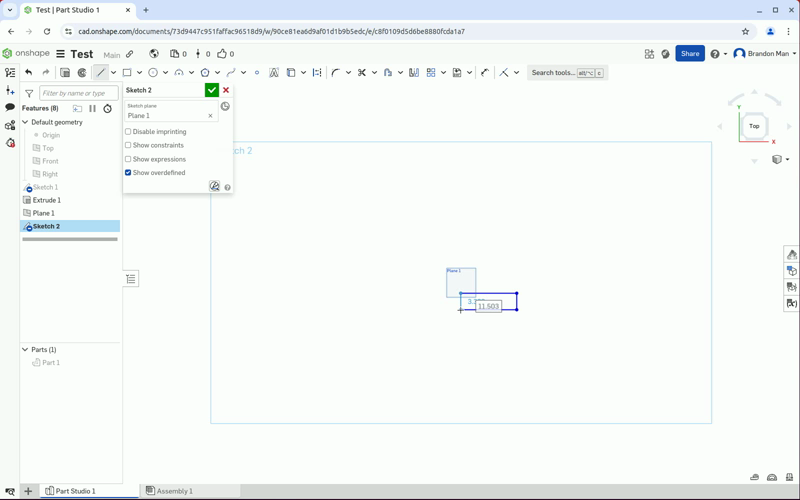
key_up(shift)
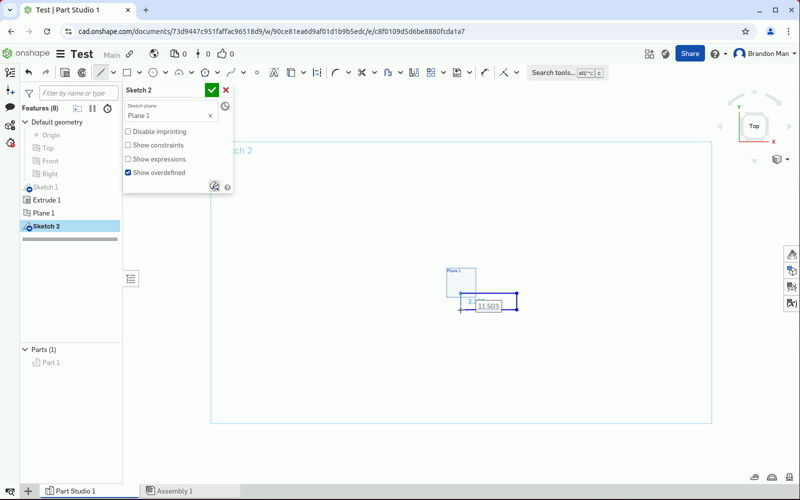
click(460, 309)
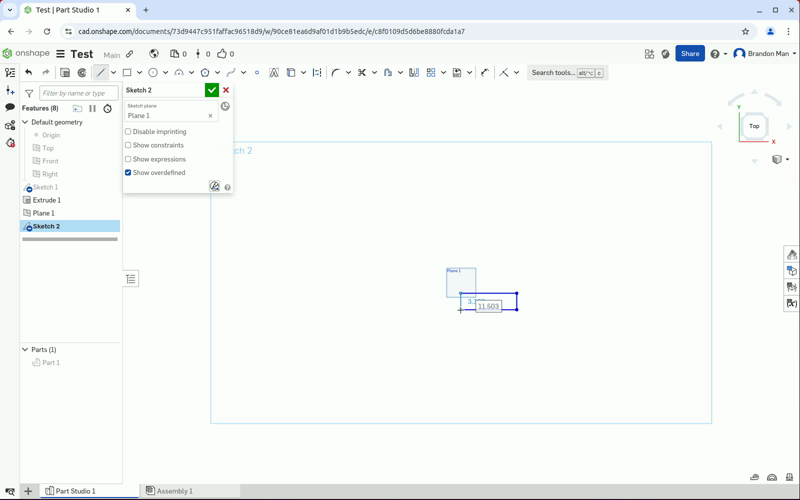
key(esc)
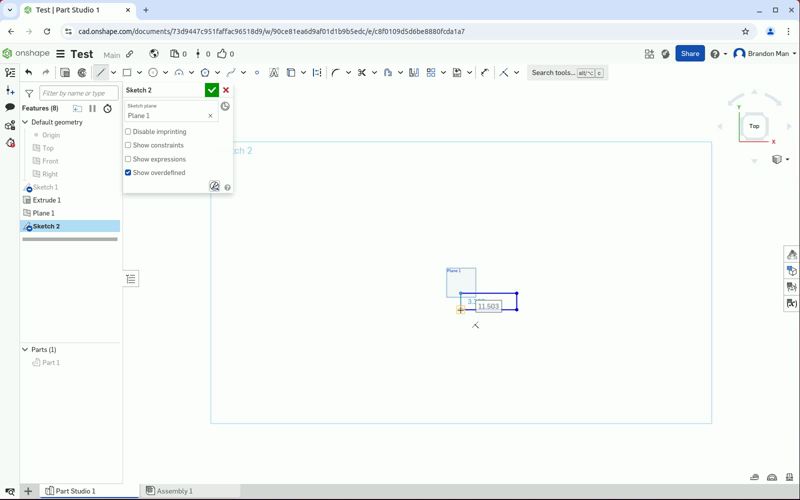
mouse_move(507, 299)
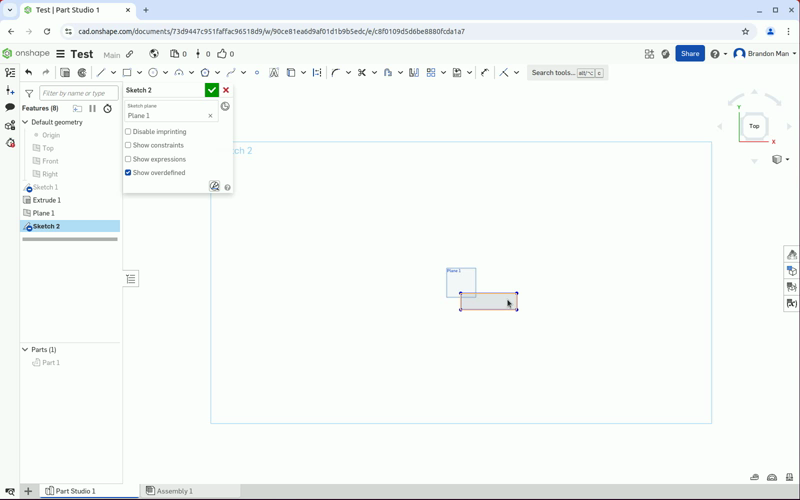
scroll(6)
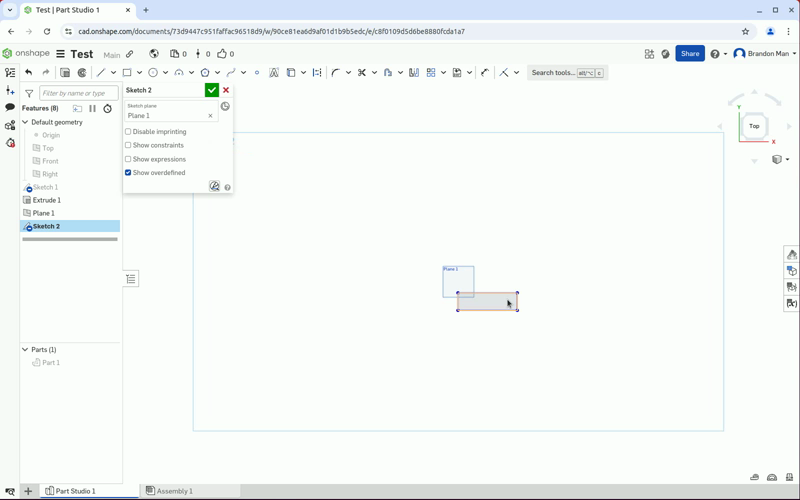
scroll(6)
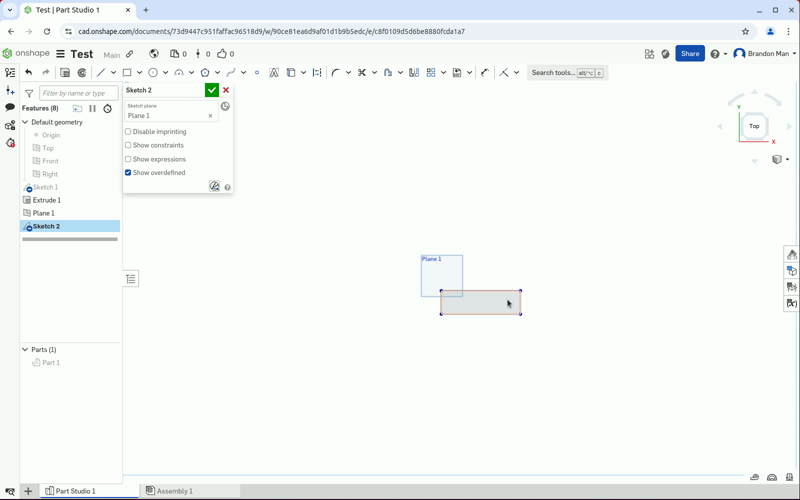
scroll(6)
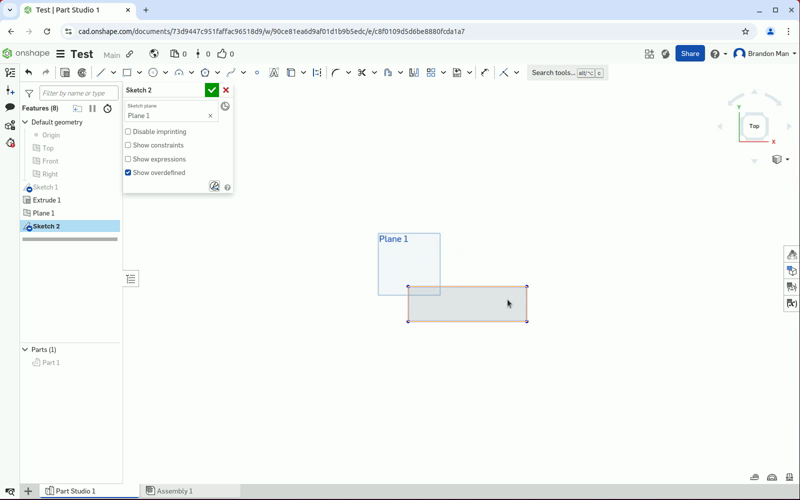
scroll(6)
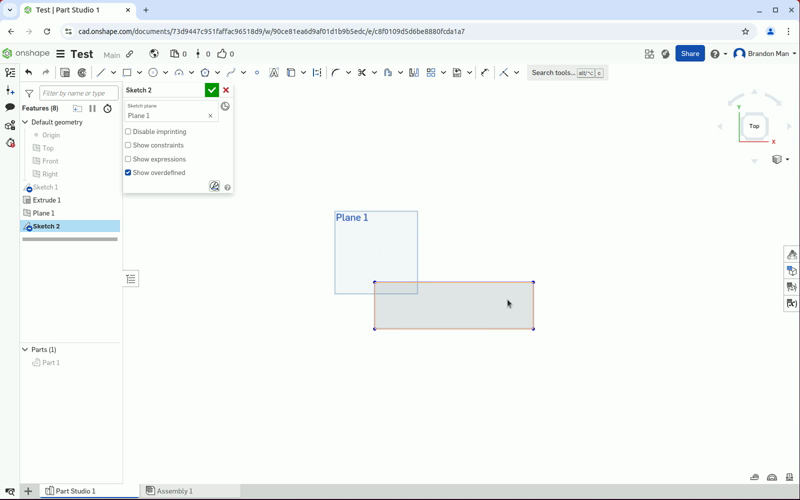
scroll(6)
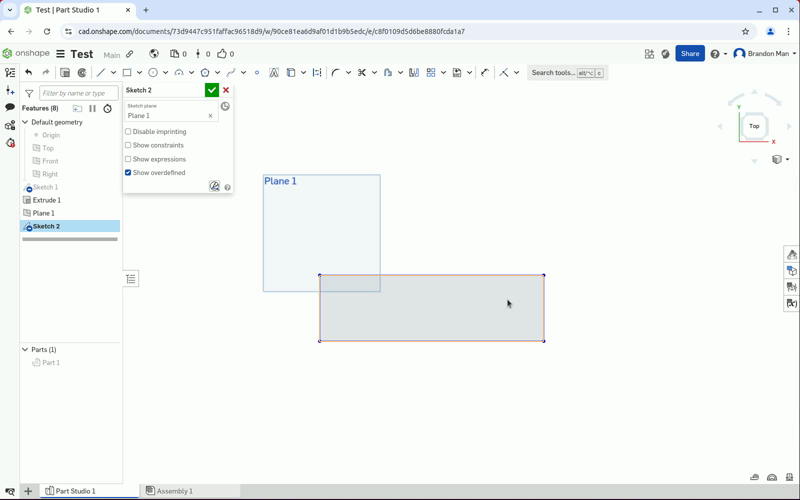
scroll(6)
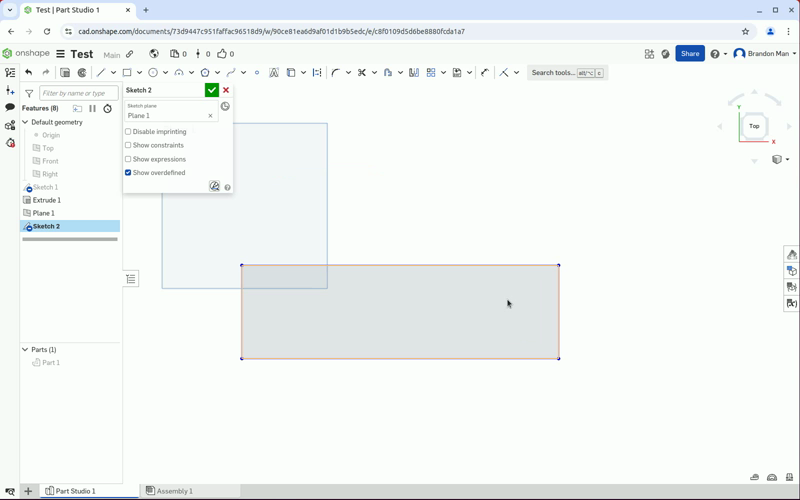
scroll(6)
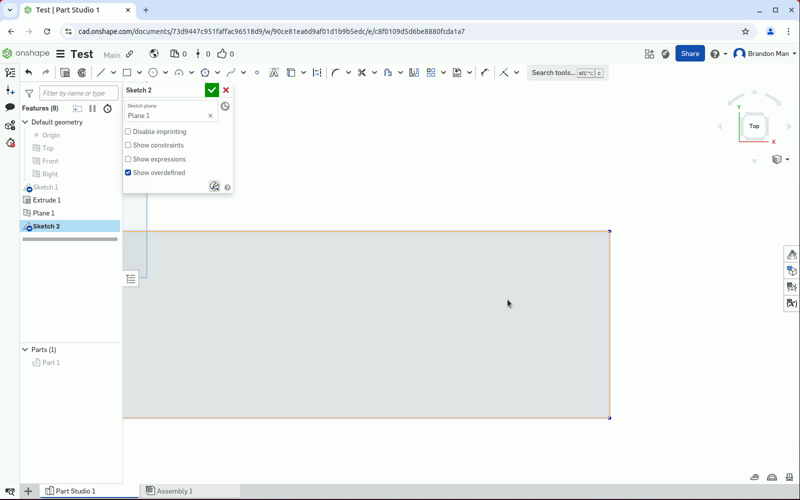
click(507, 299)
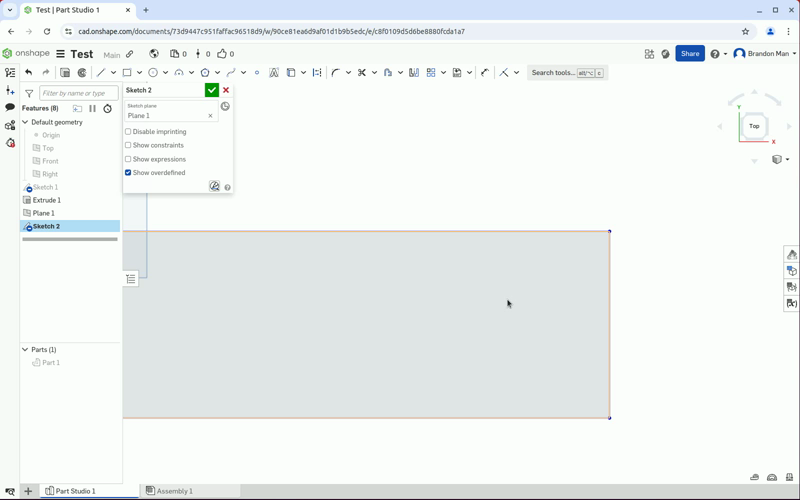
scroll(-6)
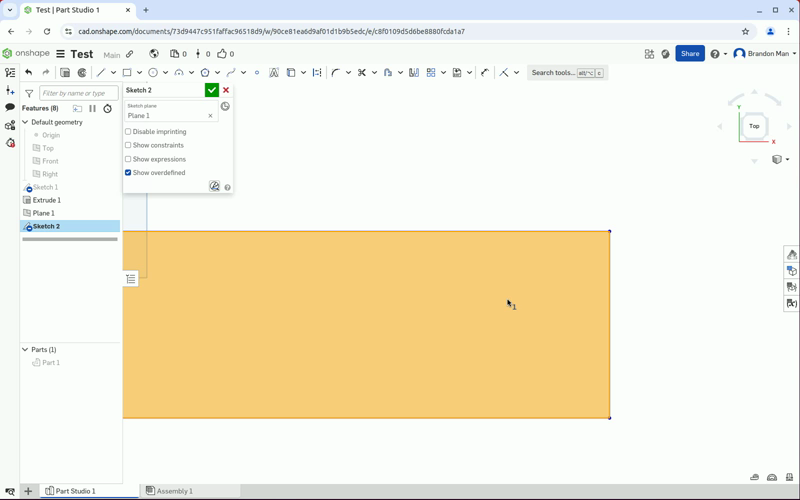
scroll(-6)
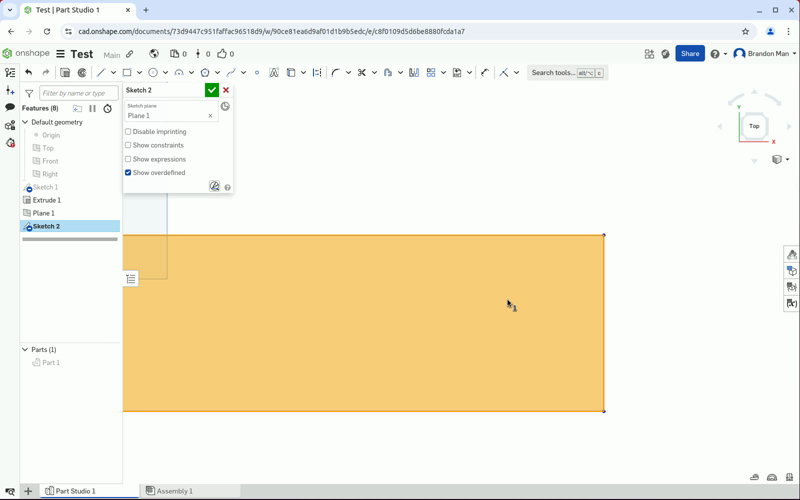
scroll(-6)
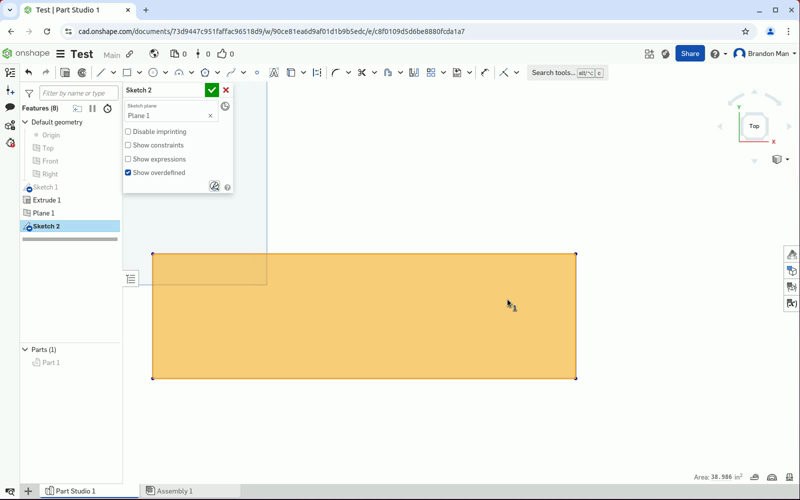
scroll(-6)
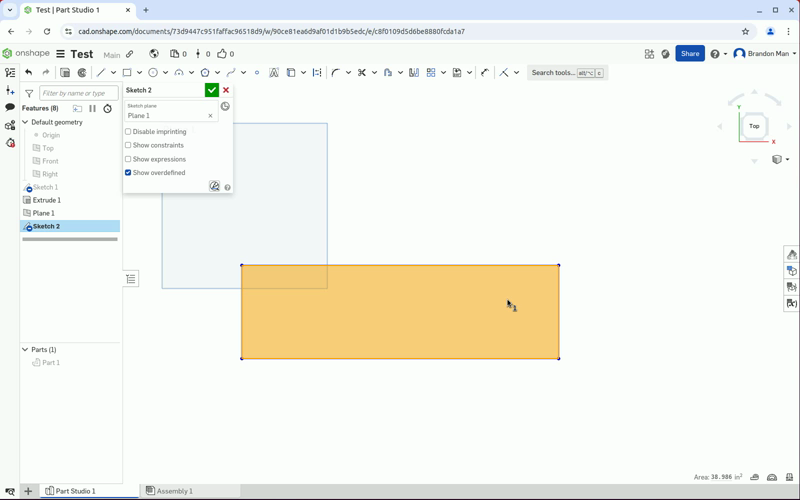
scroll(-6)
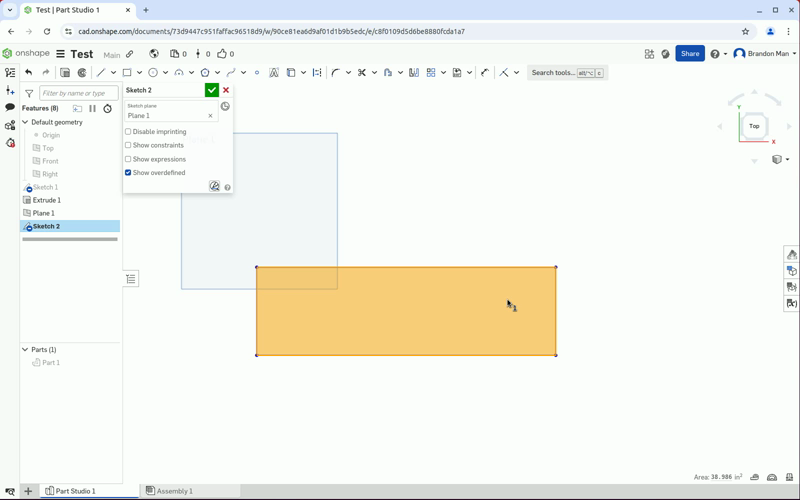
scroll(-6)
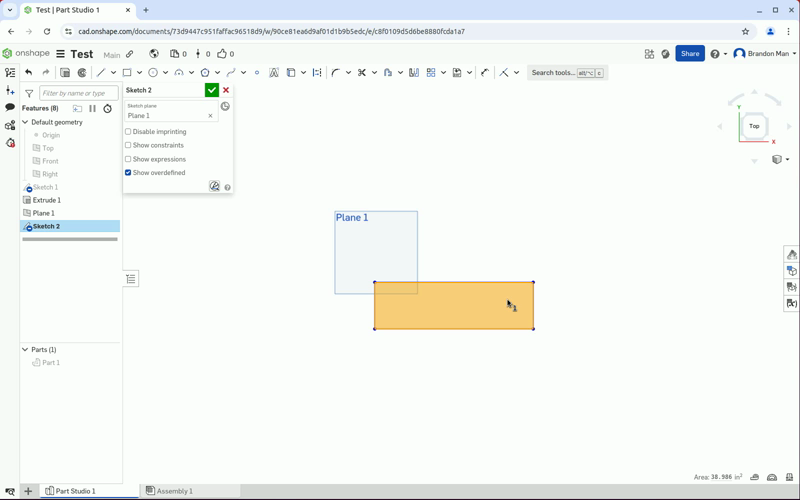
scroll(-6)
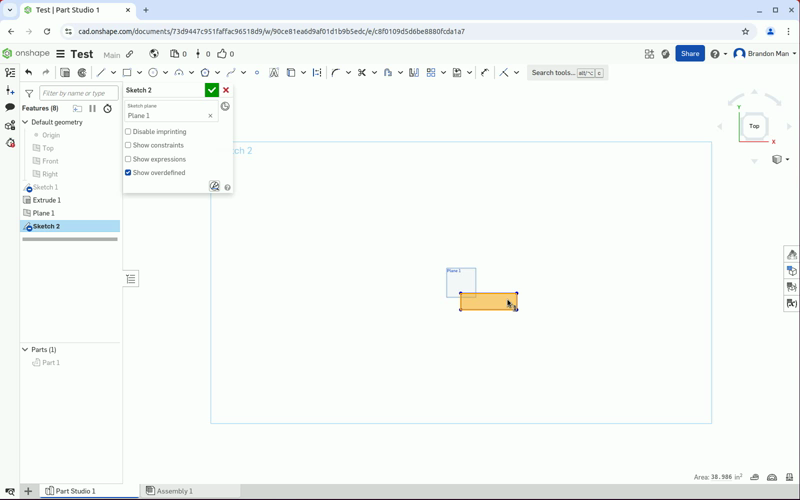
mouse_move(73, 352)
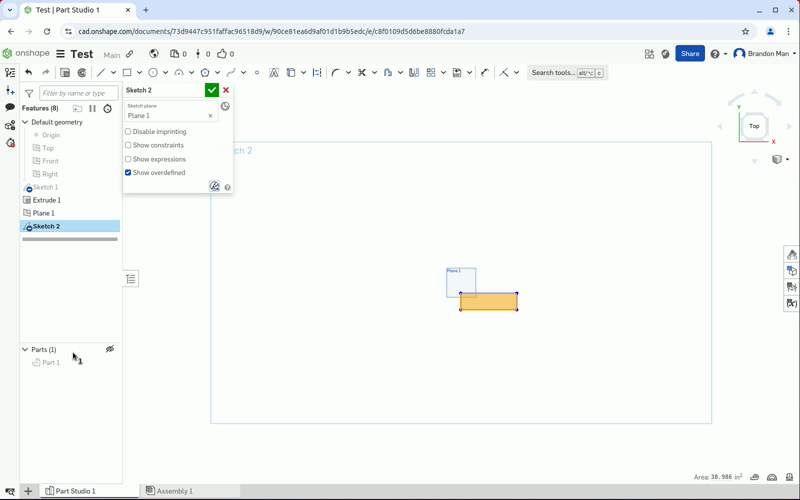
key(shift+y)
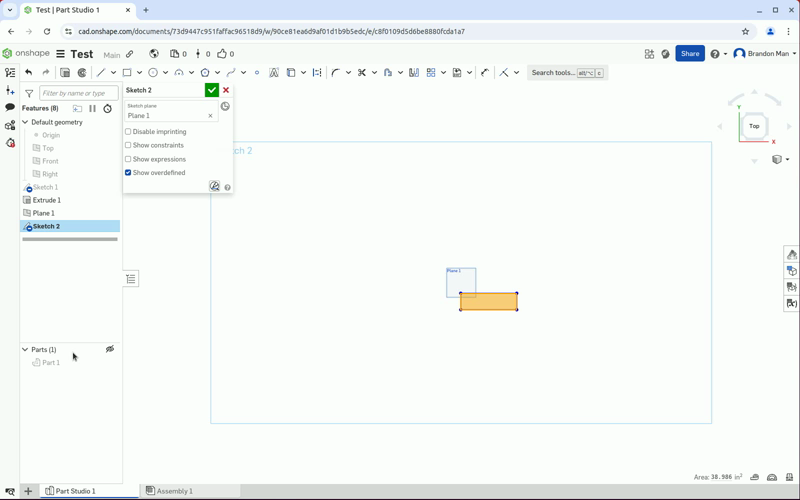
key(shift+e)
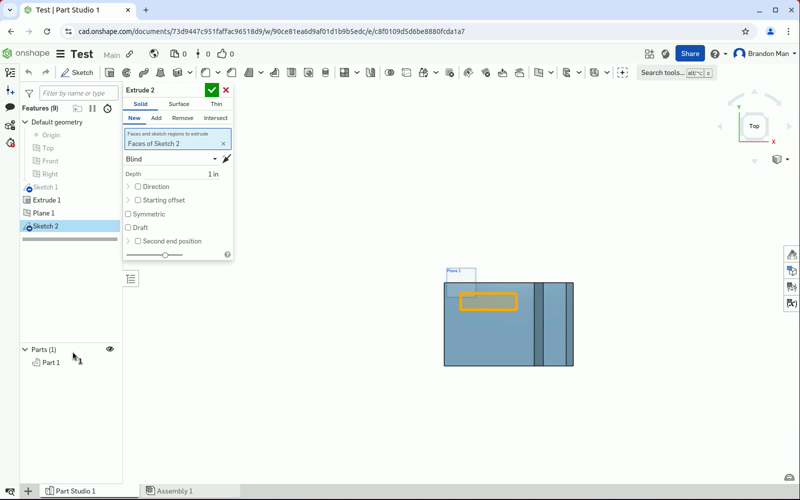
mouse_move(143, 106)
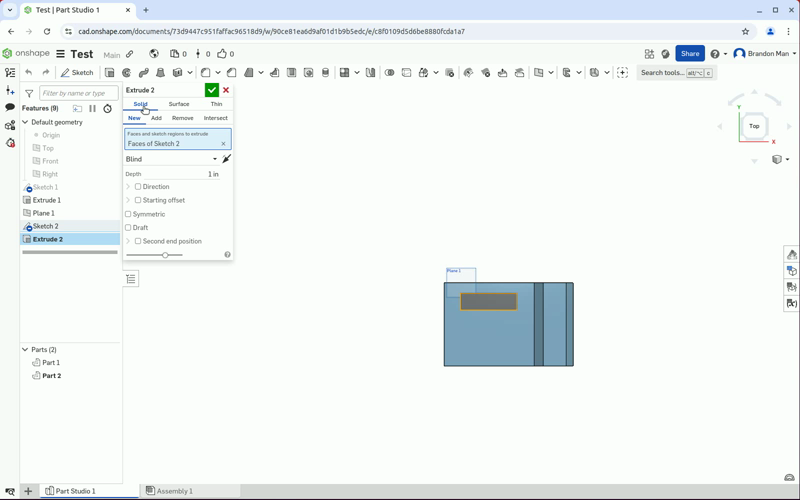
click(143, 106)
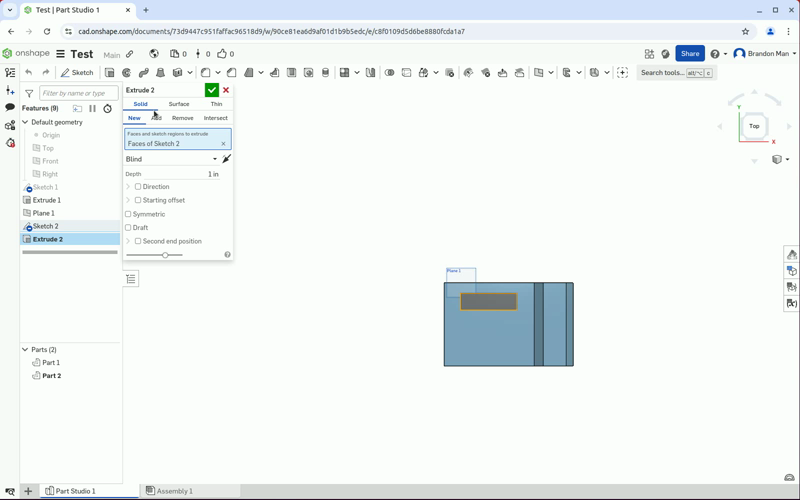
mouse_move(186, 120)
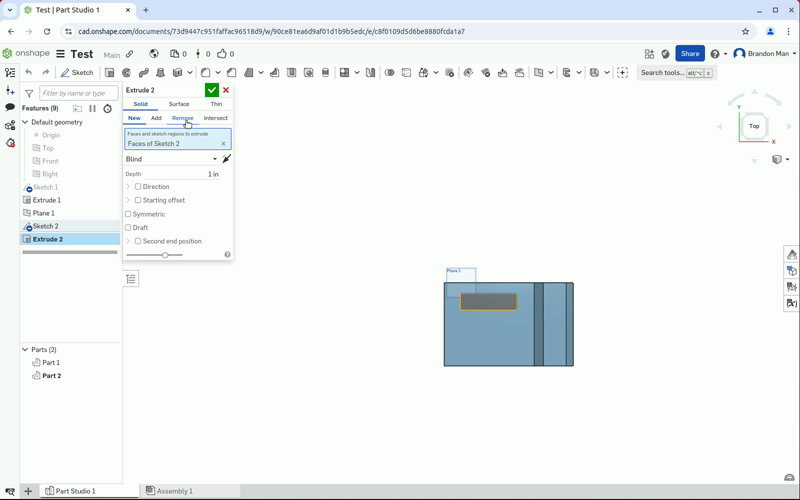
click(186, 120)
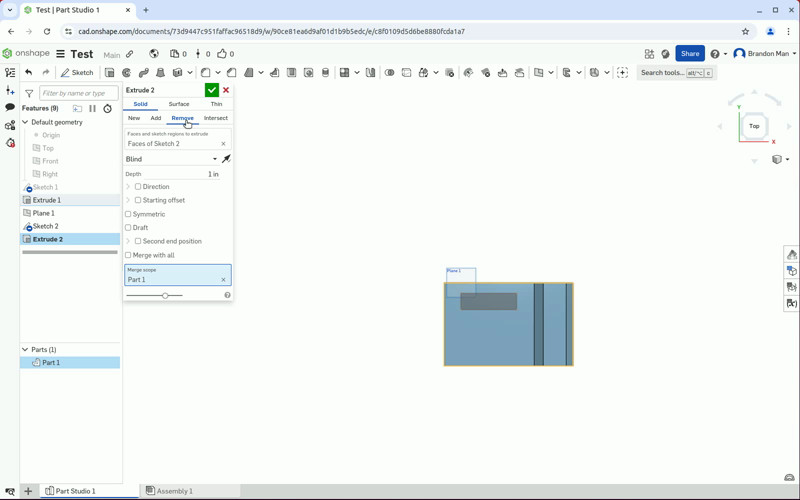
key(tab, 4)
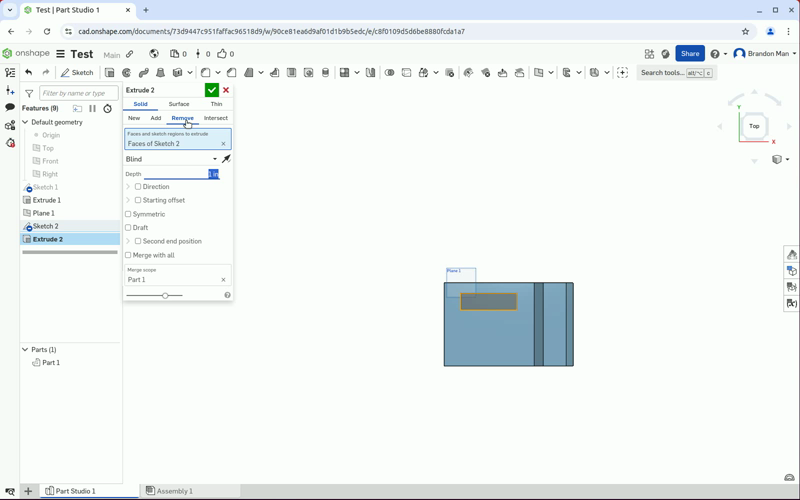
text(17.09)
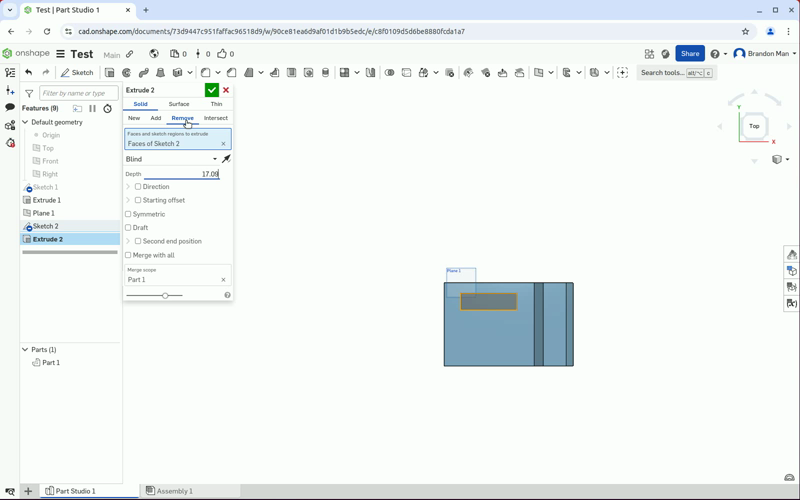
key(tab, 6)
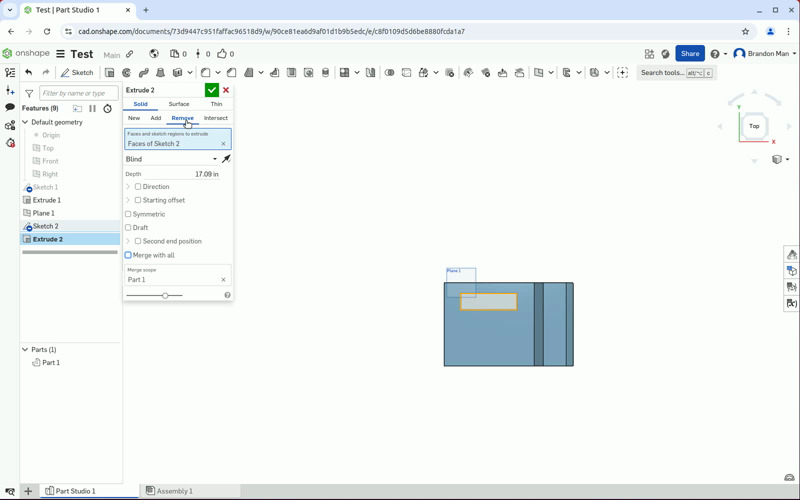
key(space)
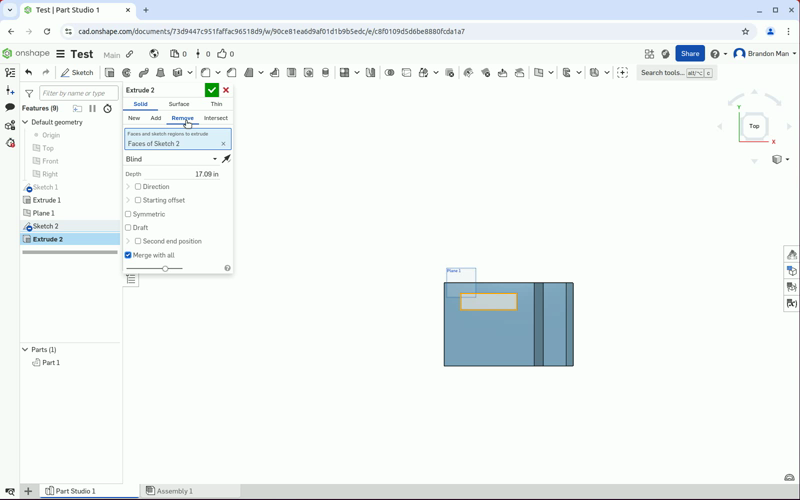
key(enter)
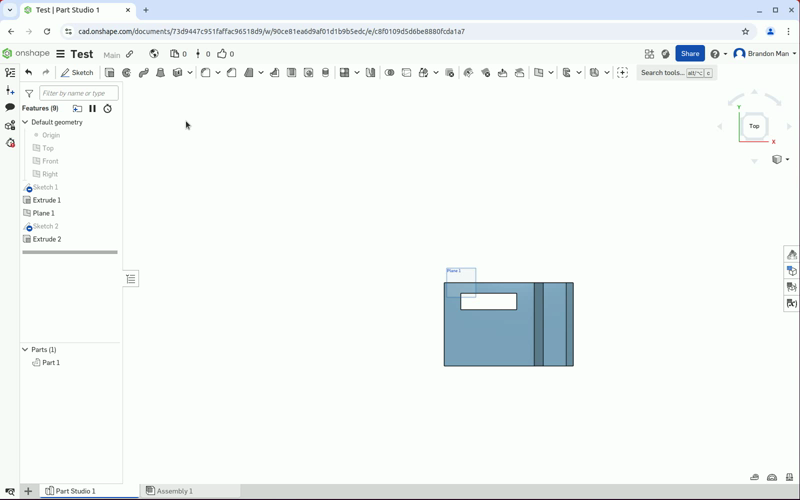
key(shift+h)
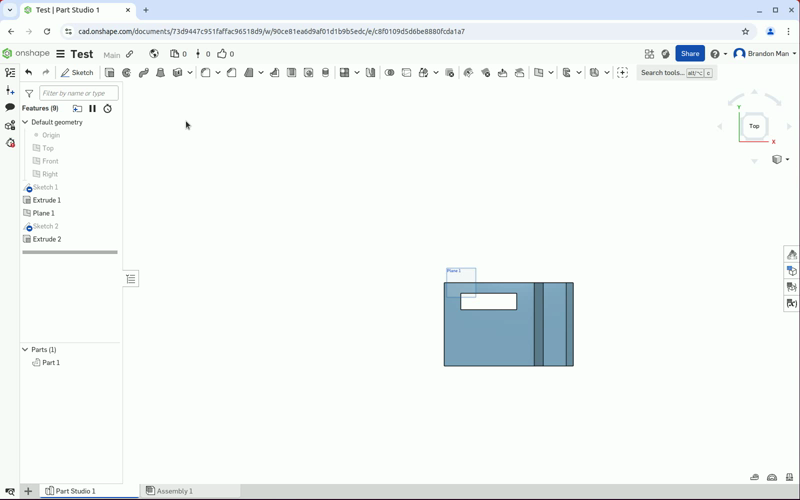
key(shift+h)
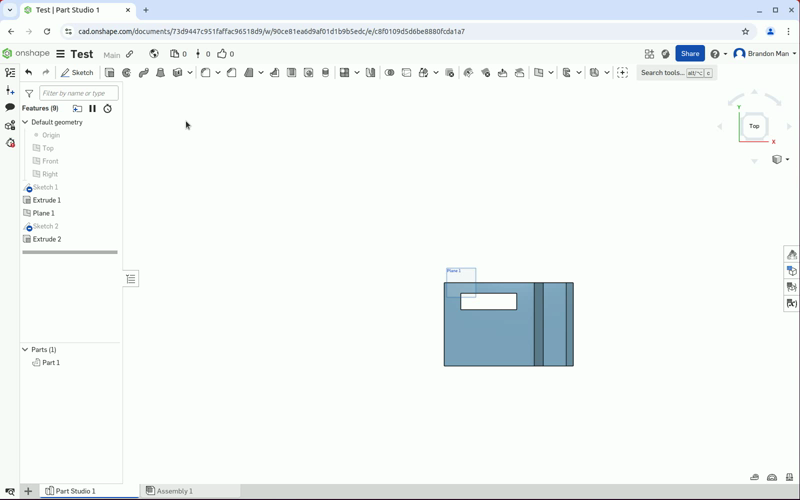
mouse_move(73, 189)
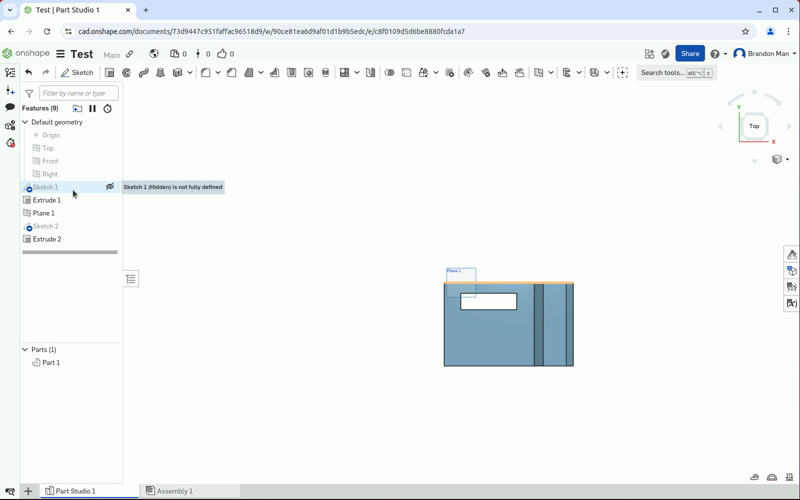
click(73, 189)
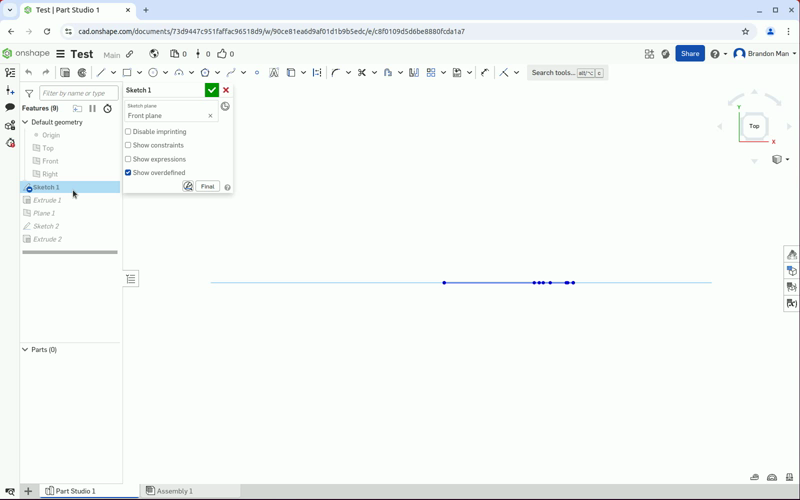
mouse_move(229, 92)
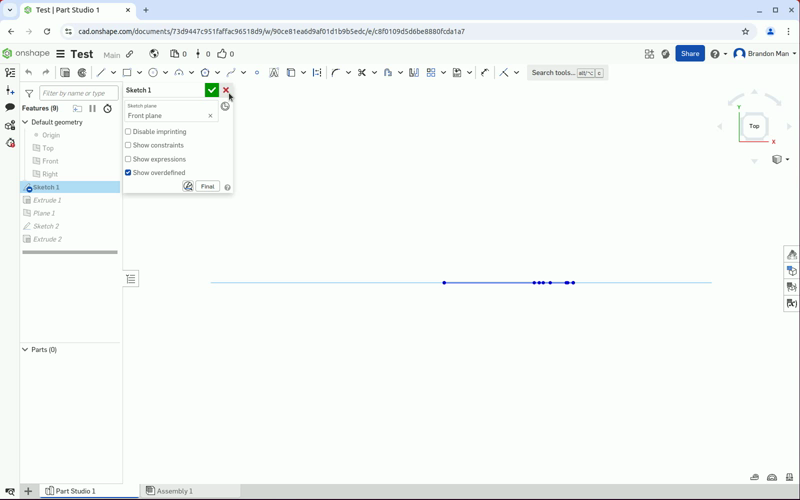
click(229, 92)
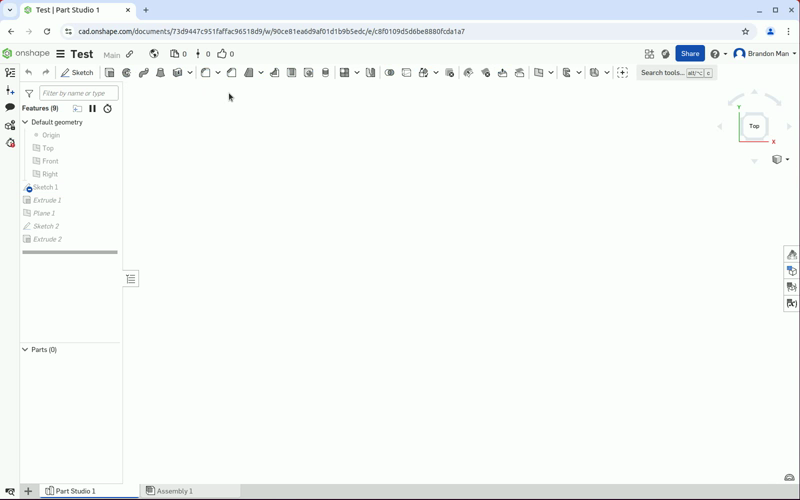
key(shift+s)
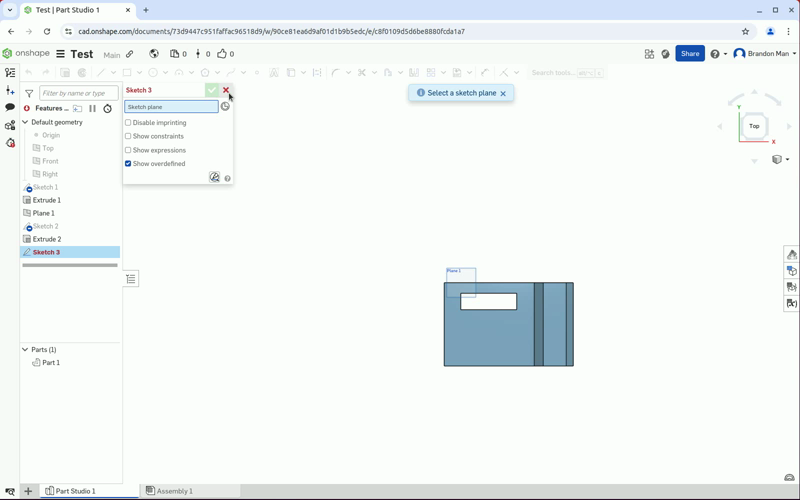
mouse_move(73, 215)
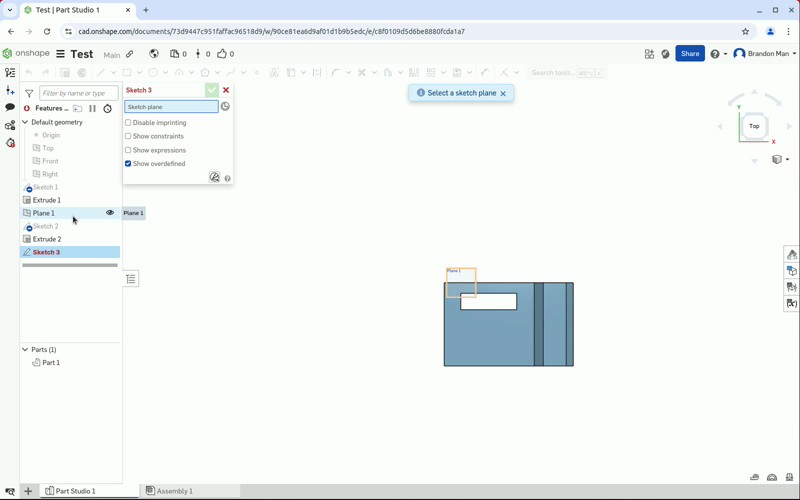
click(73, 215)
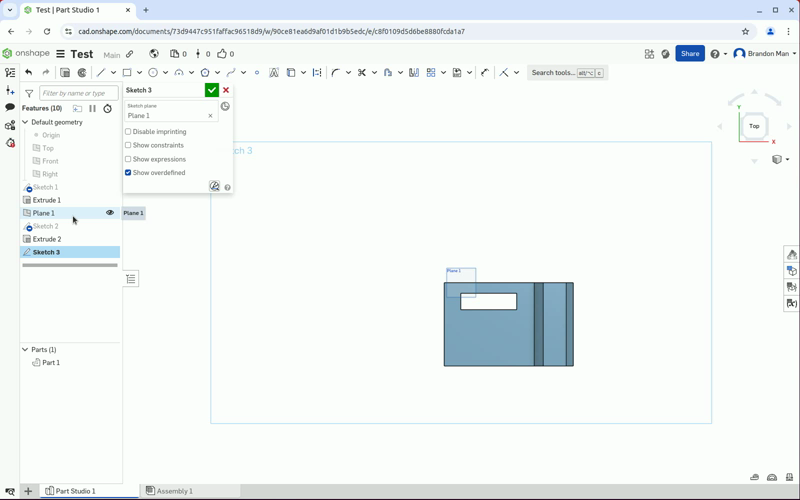
mouse_move(73, 352)
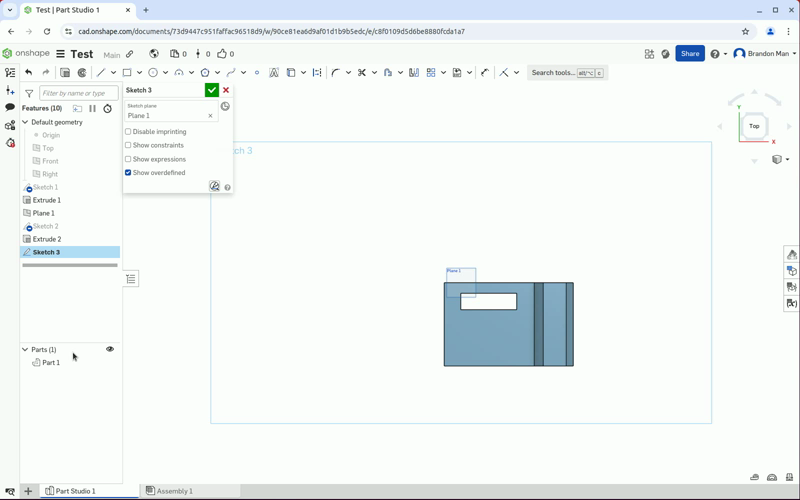
key(y)
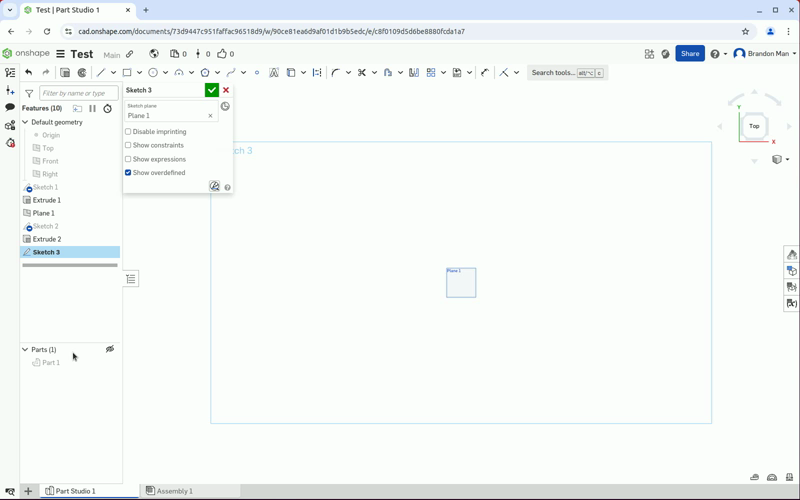
key(l)
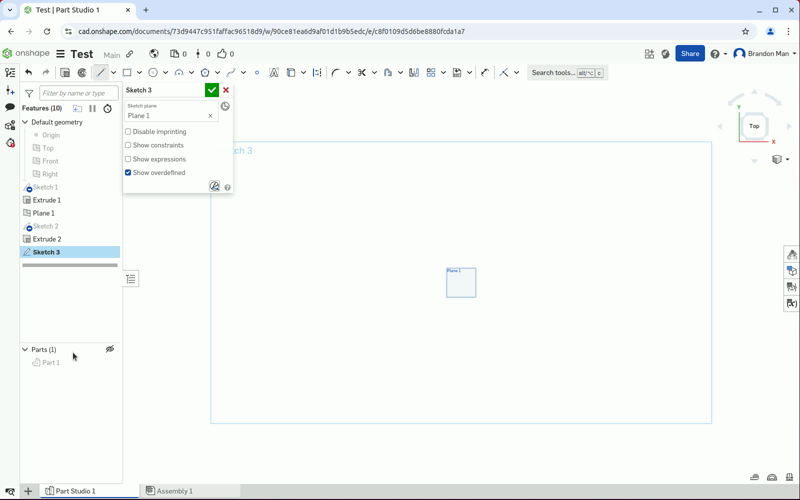
key_down(shift)
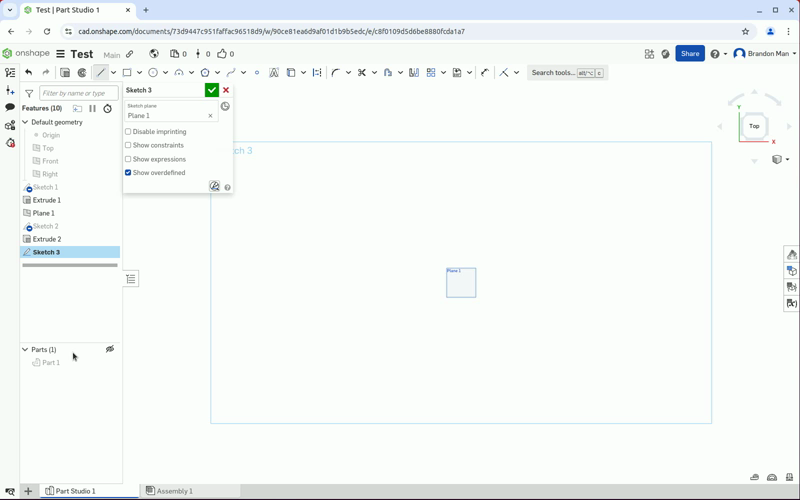
mouse_move(460, 355)
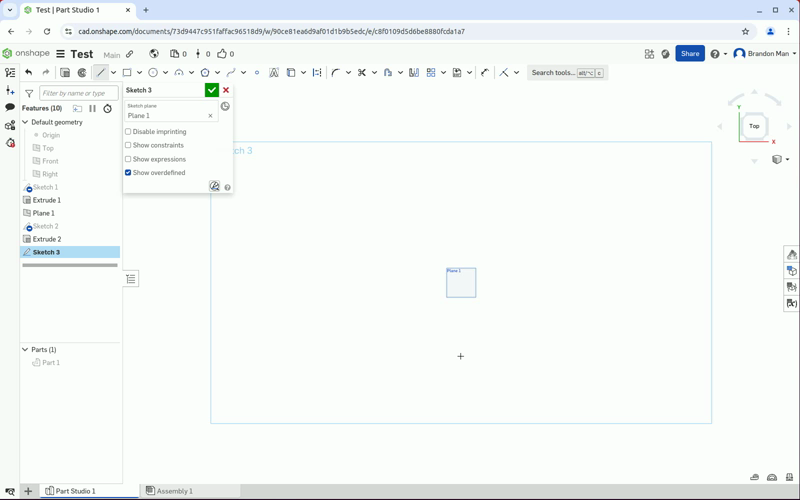
click(460, 355)
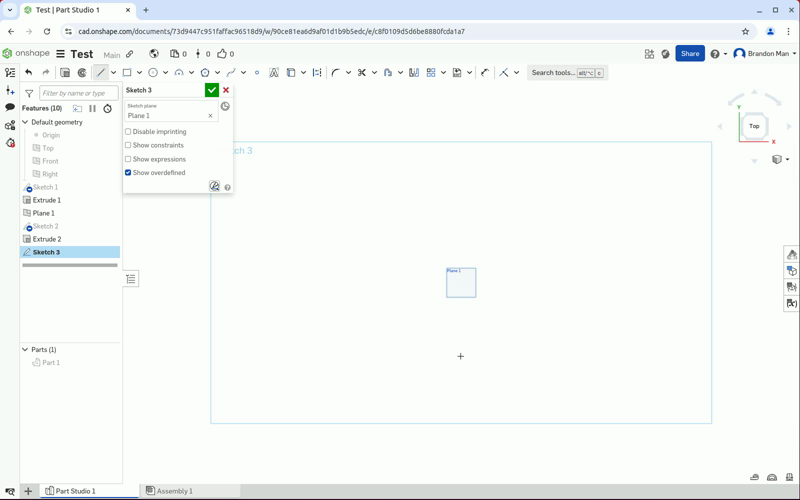
key_up(shift)
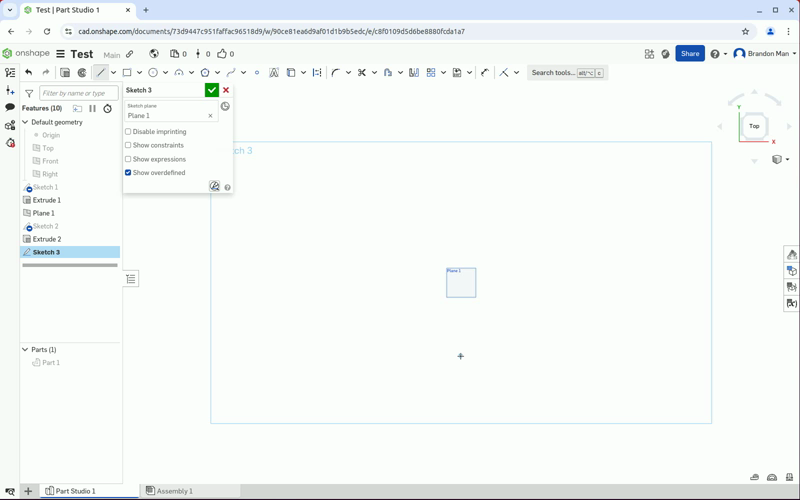
key_down(shift)
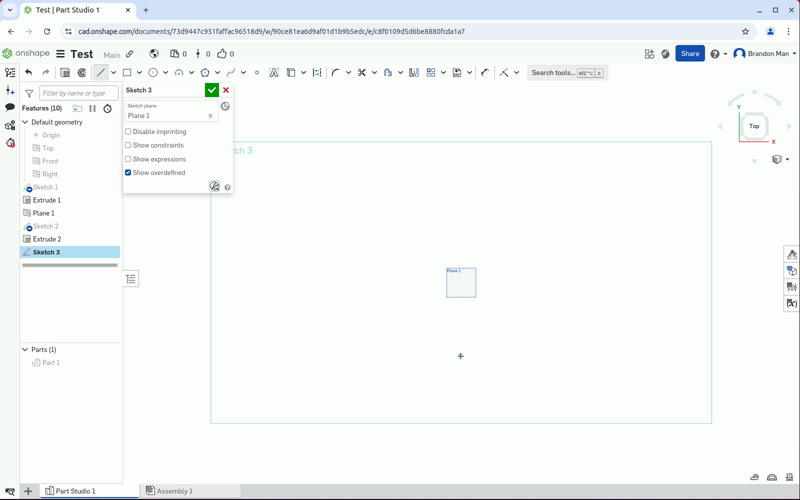
mouse_move(490, 355)
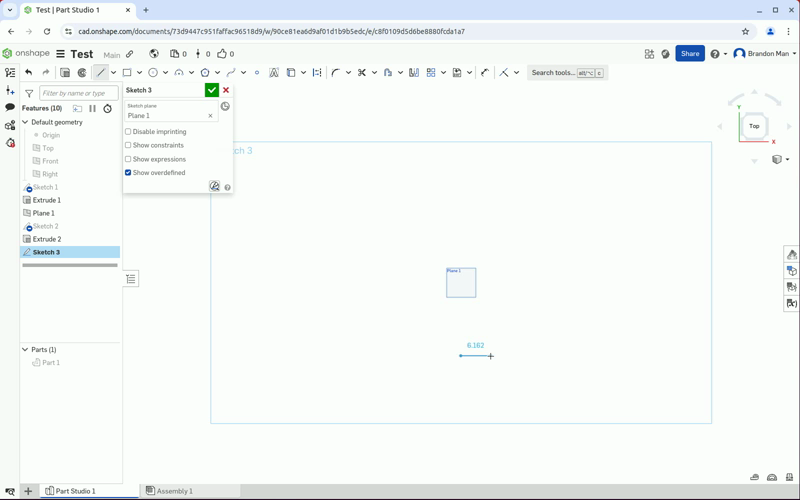
mouse_move(516, 355)
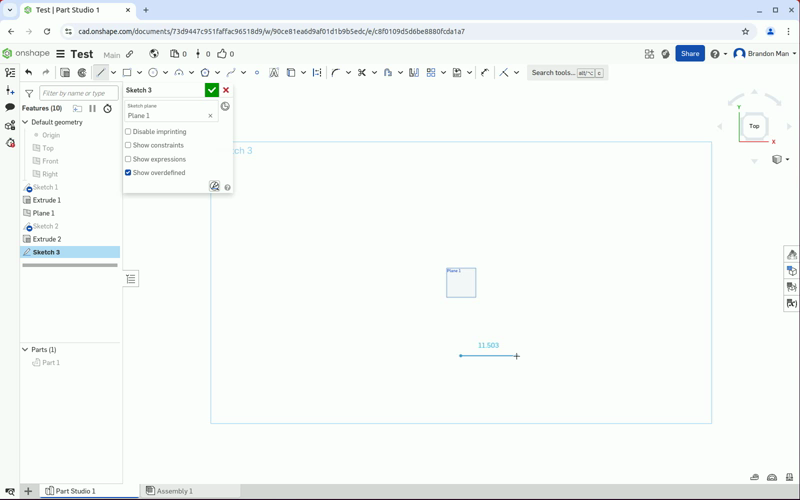
click(516, 355)
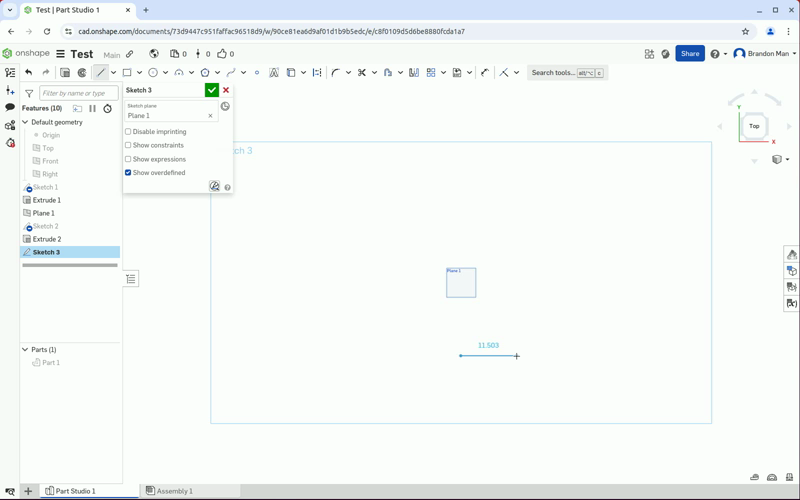
key_up(shift)
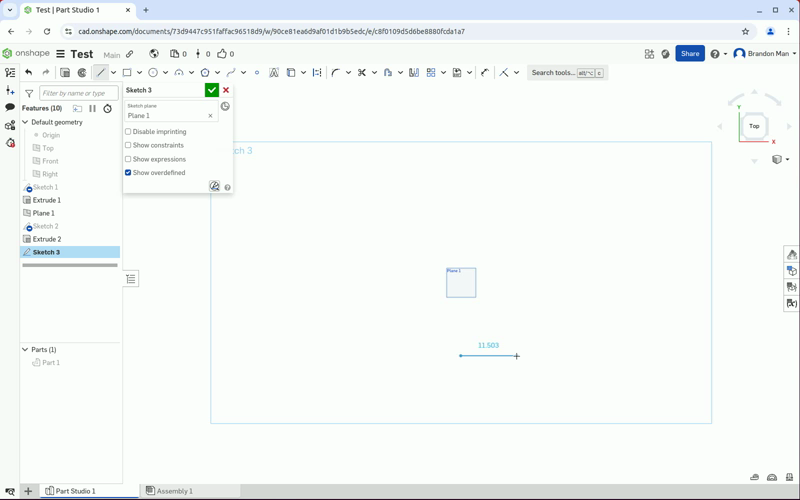
key_down(shift)
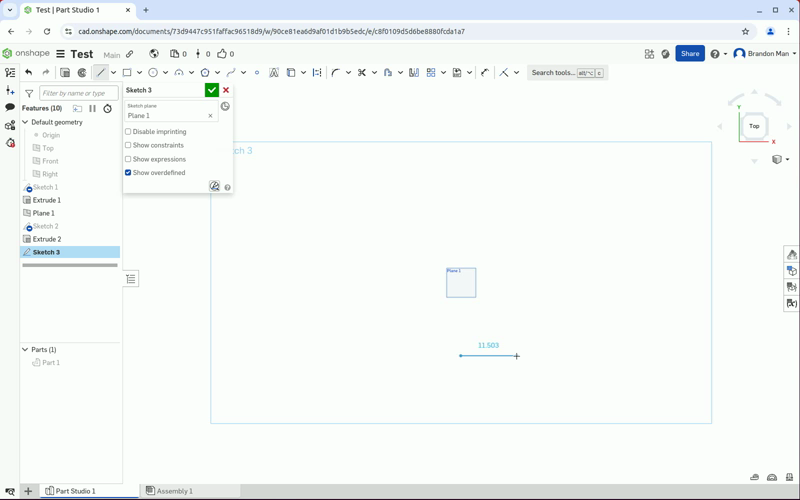
mouse_move(546, 355)
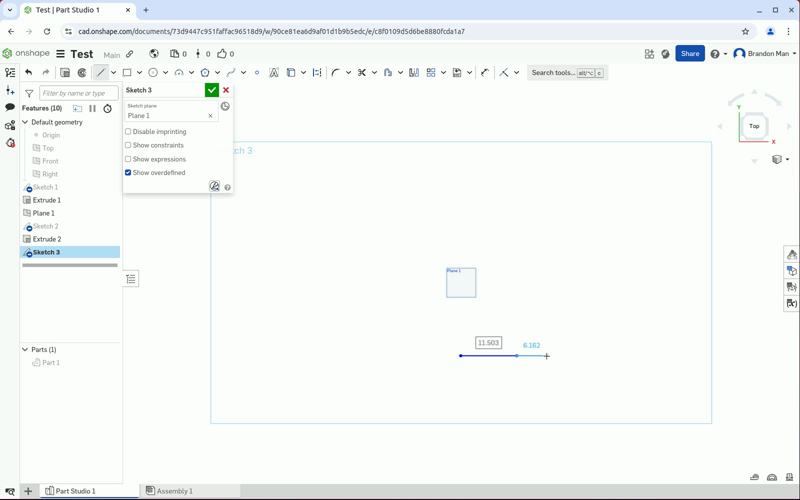
mouse_move(516, 339)
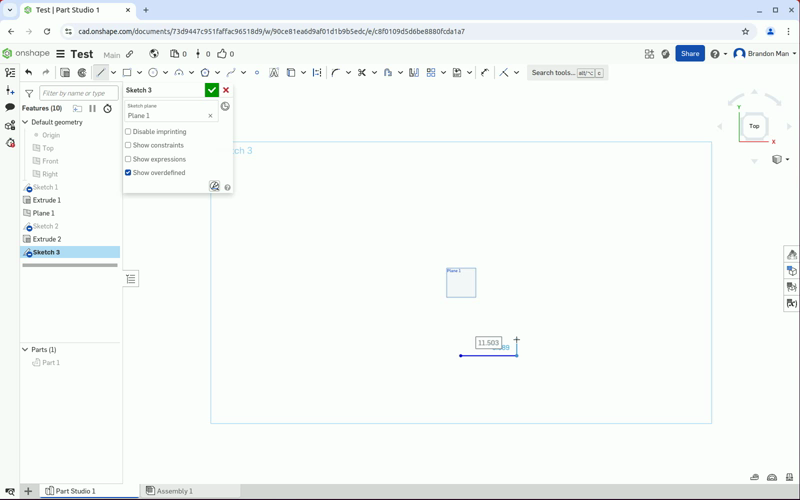
click(516, 339)
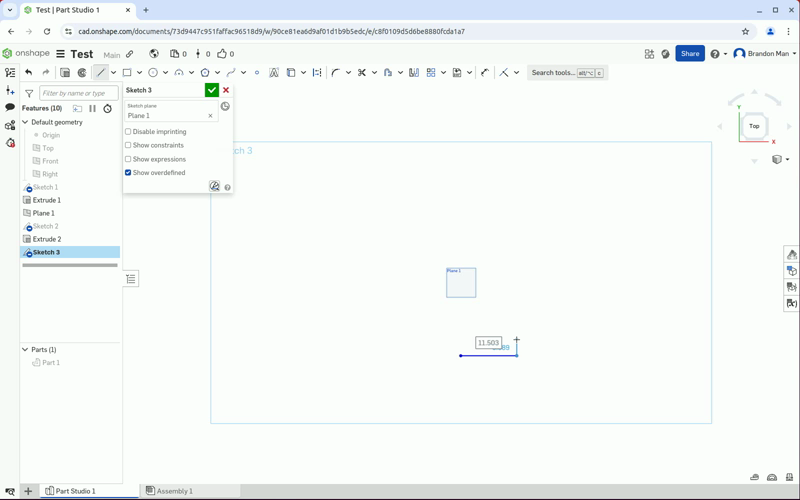
key_up(shift)
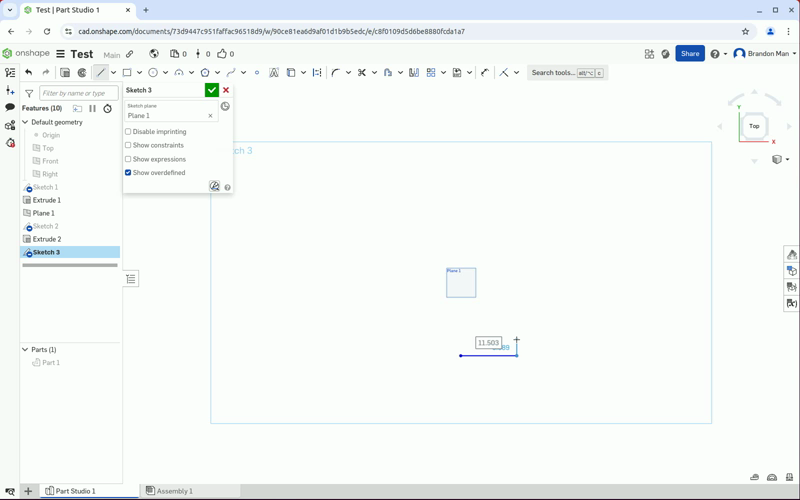
key_down(shift)
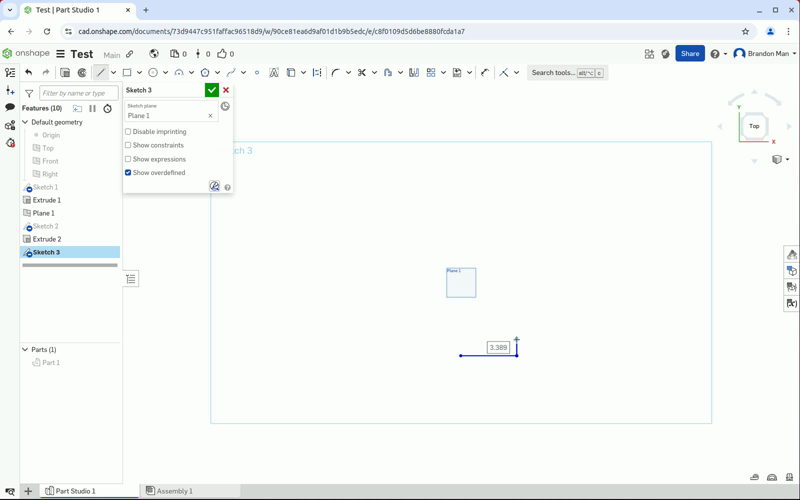
mouse_move(546, 339)
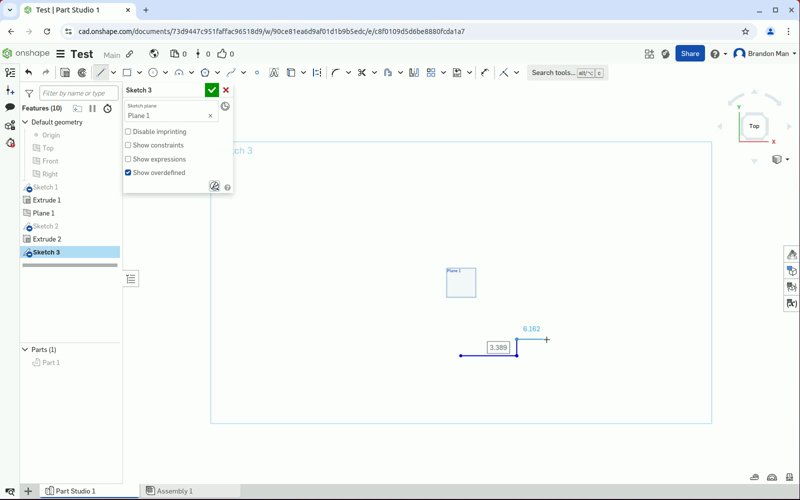
mouse_move(460, 339)
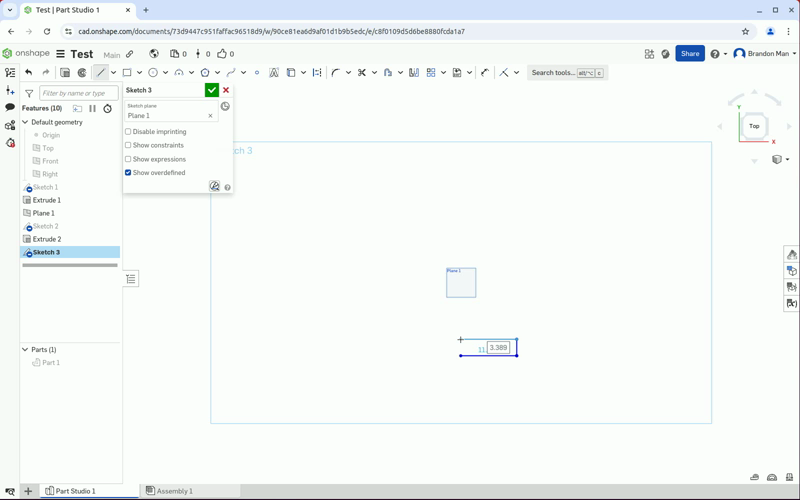
click(460, 339)
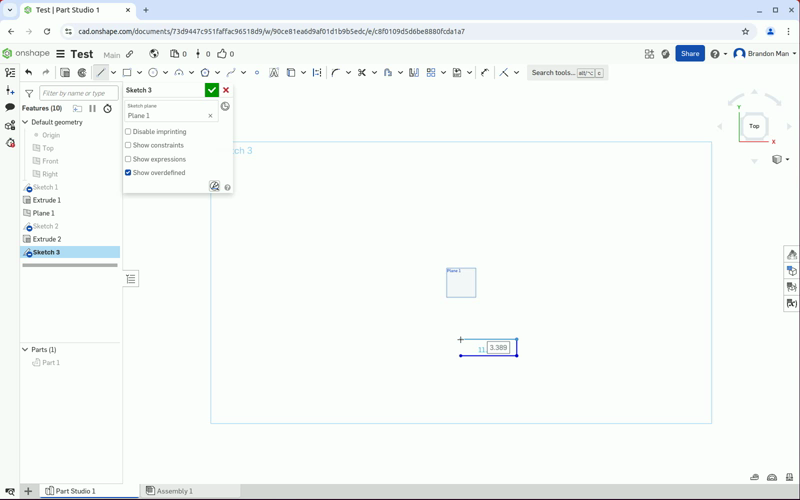
key_up(shift)
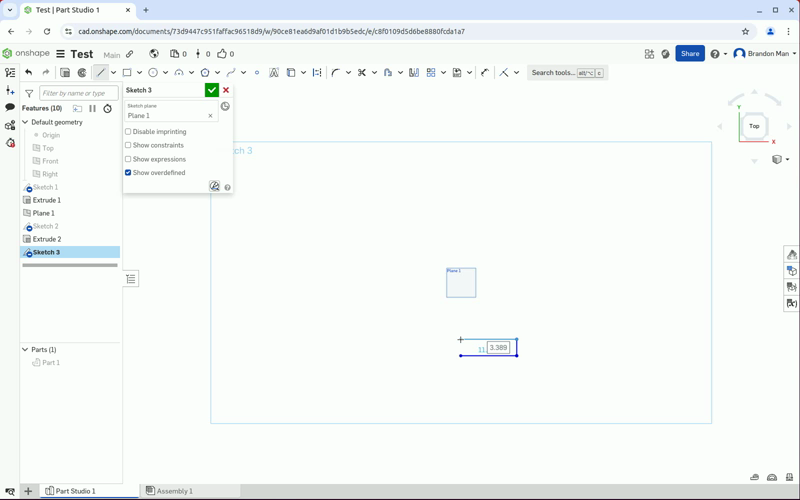
mouse_move(490, 339)
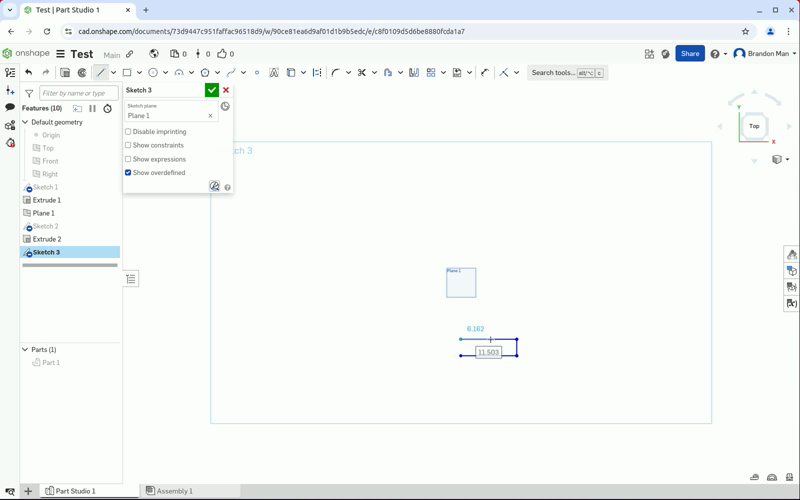
key_down(shift)
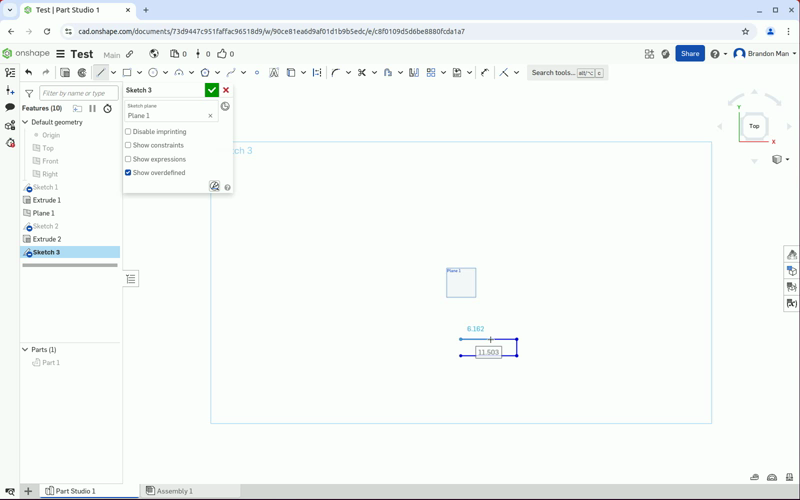
mouse_move(460, 355)
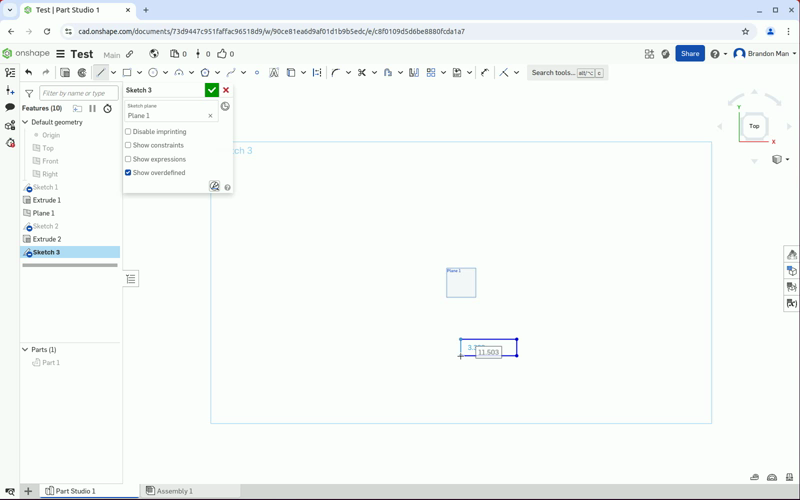
key_up(shift)
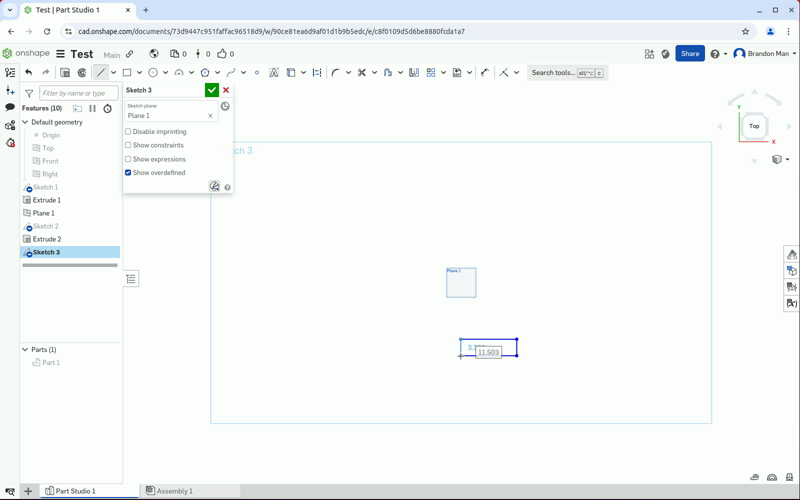
click(460, 355)
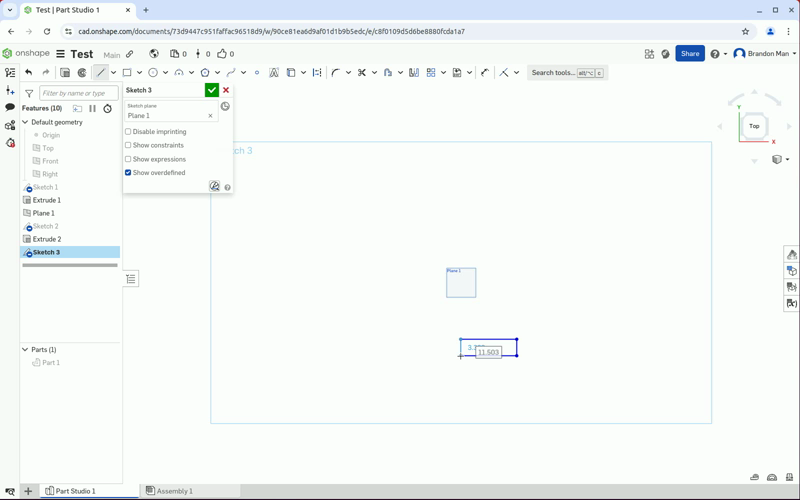
key(esc)
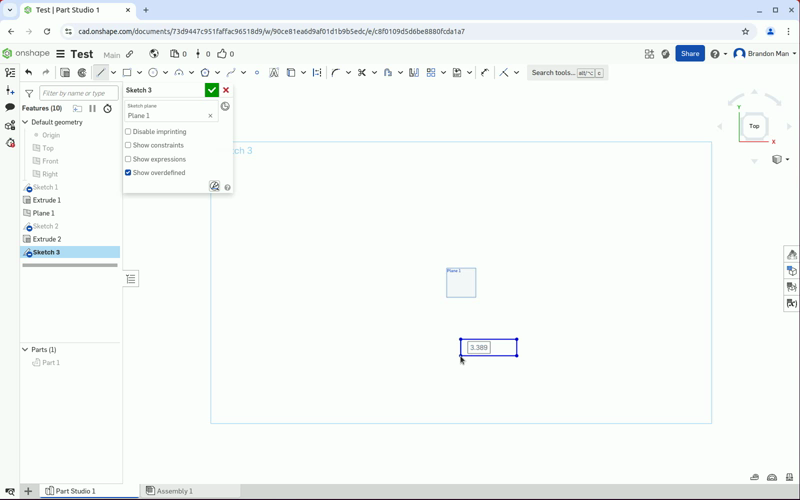
mouse_move(495, 352)
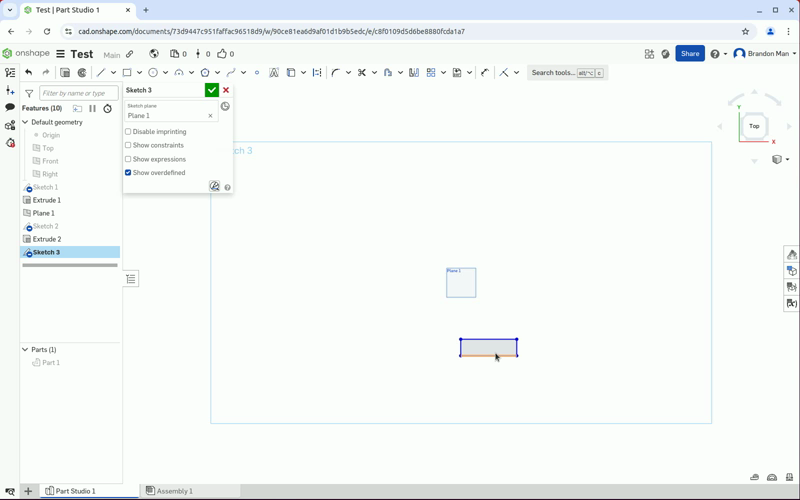
scroll(6)
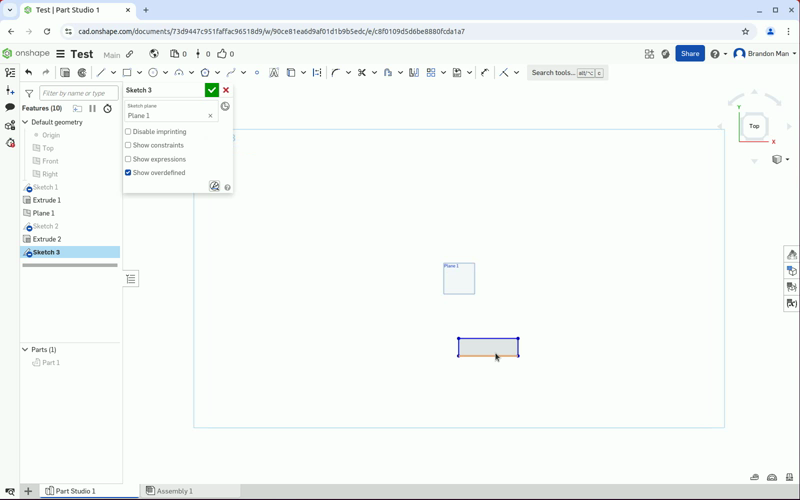
scroll(6)
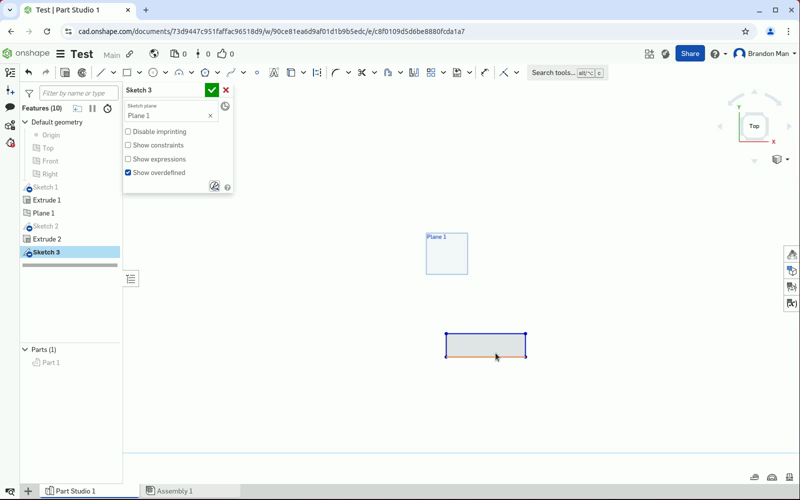
scroll(6)
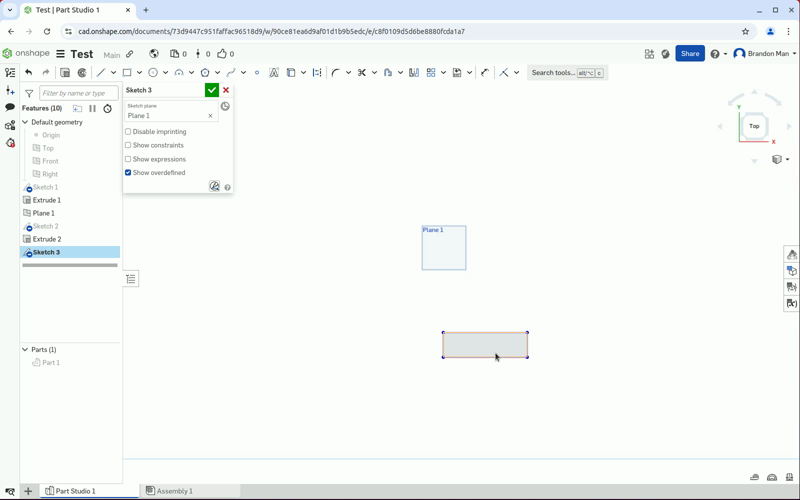
scroll(6)
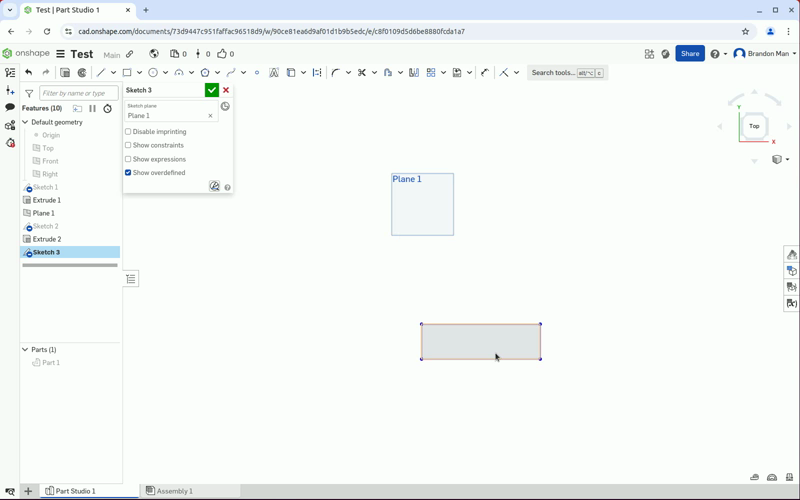
scroll(6)
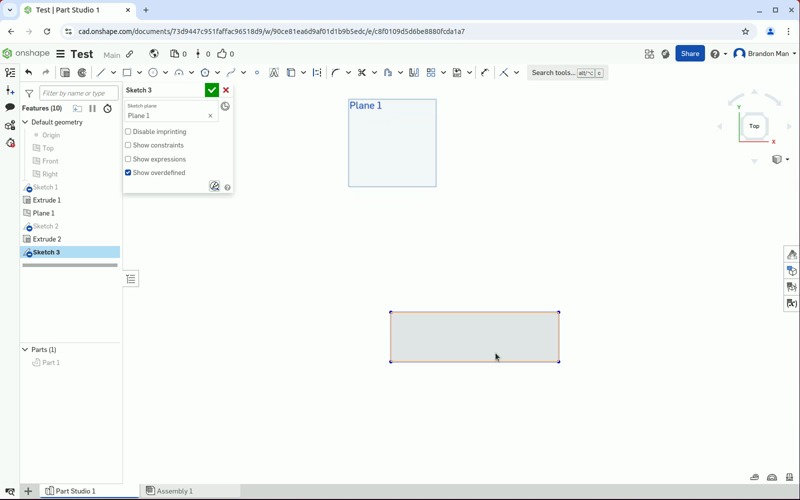
scroll(6)
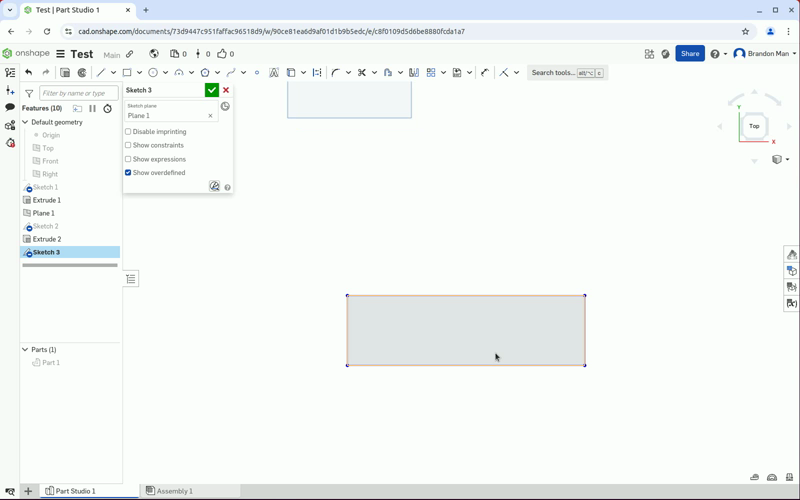
scroll(6)
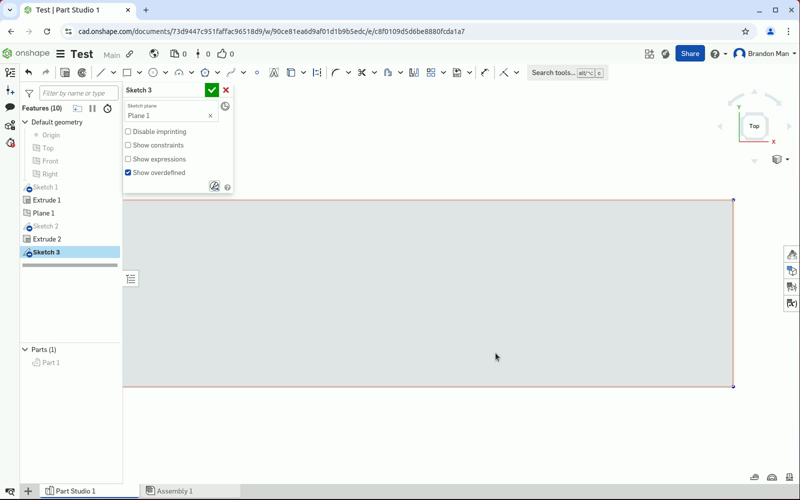
click(495, 352)
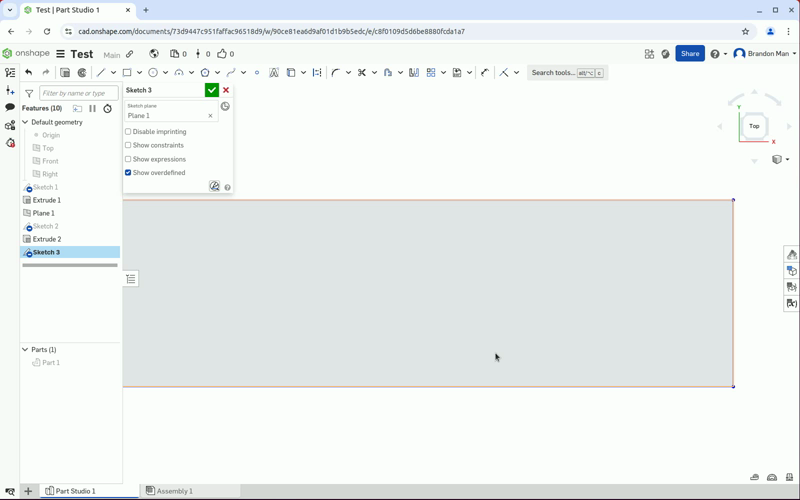
scroll(-6)
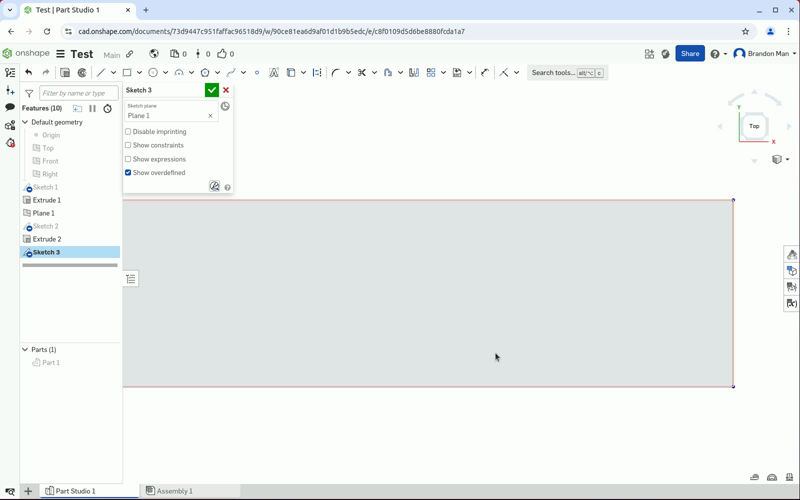
scroll(-6)
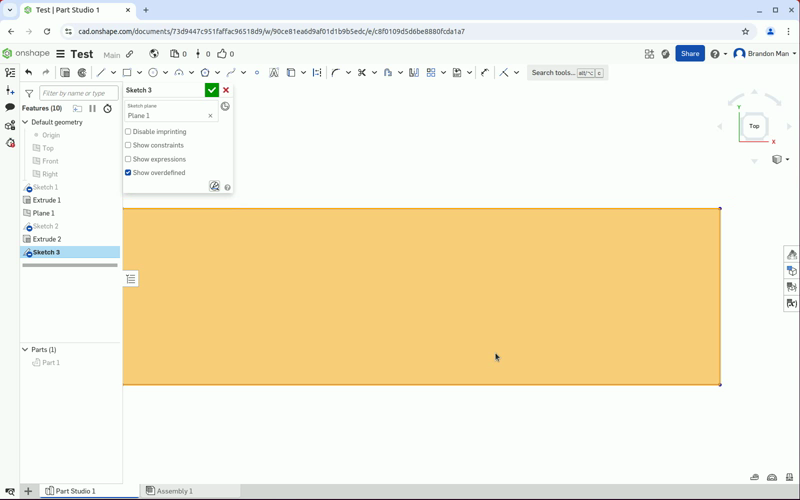
scroll(-6)
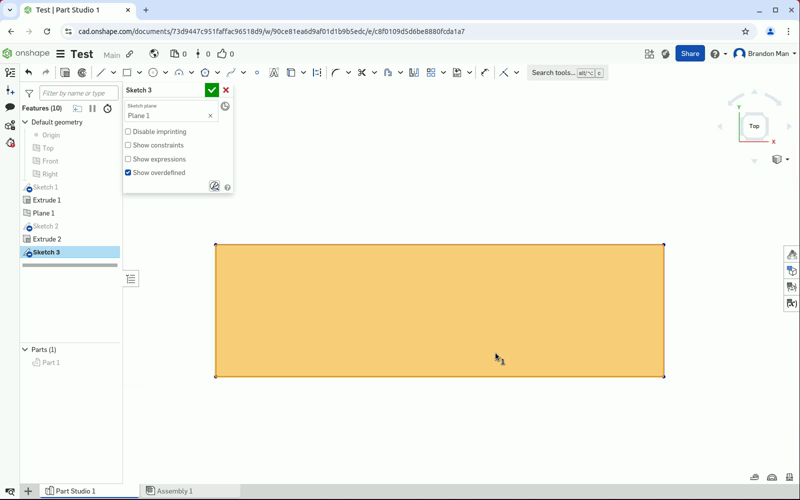
scroll(-6)
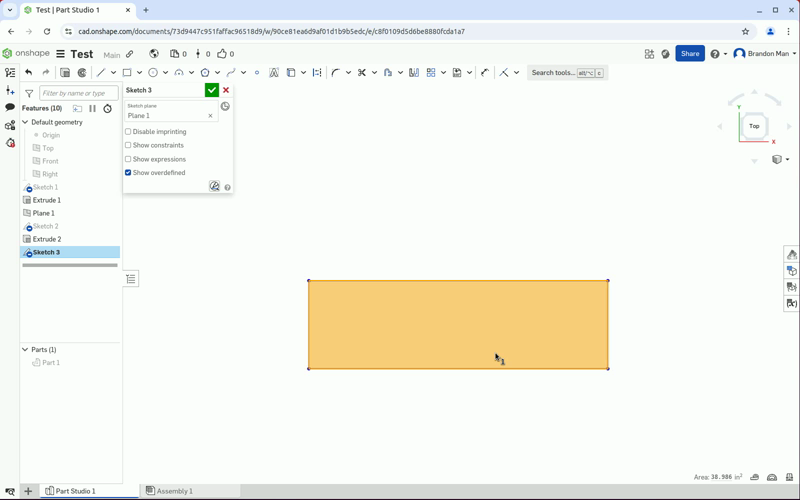
scroll(-6)
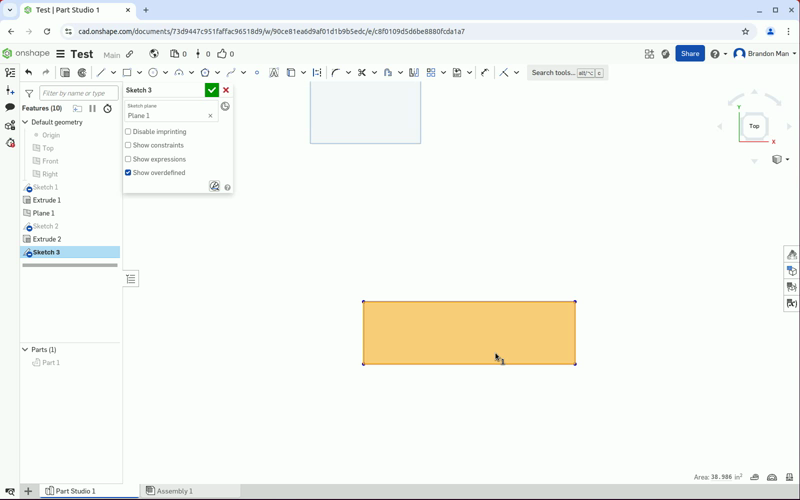
scroll(-6)
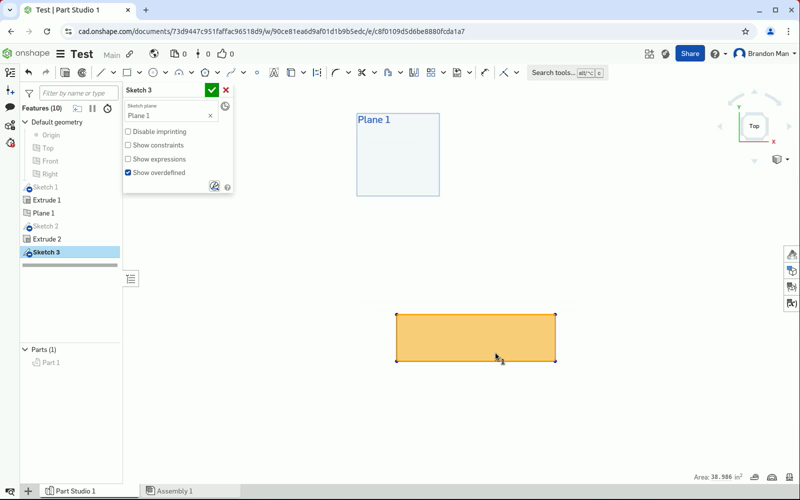
scroll(-6)
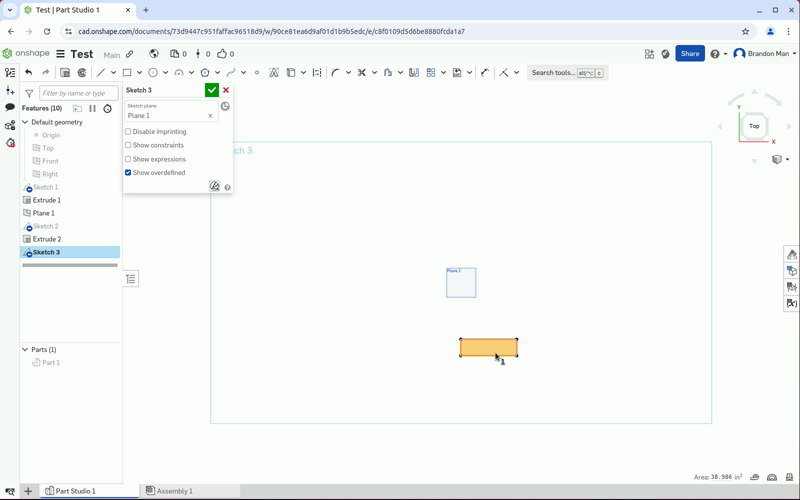
mouse_move(73, 352)
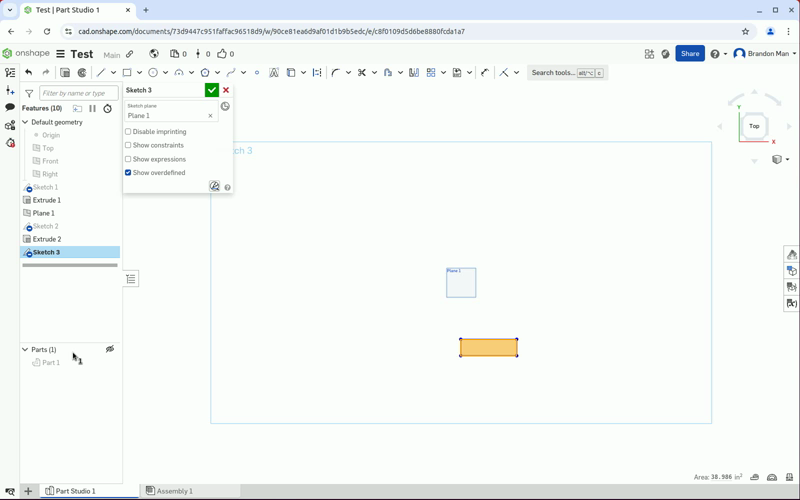
key(shift+y)
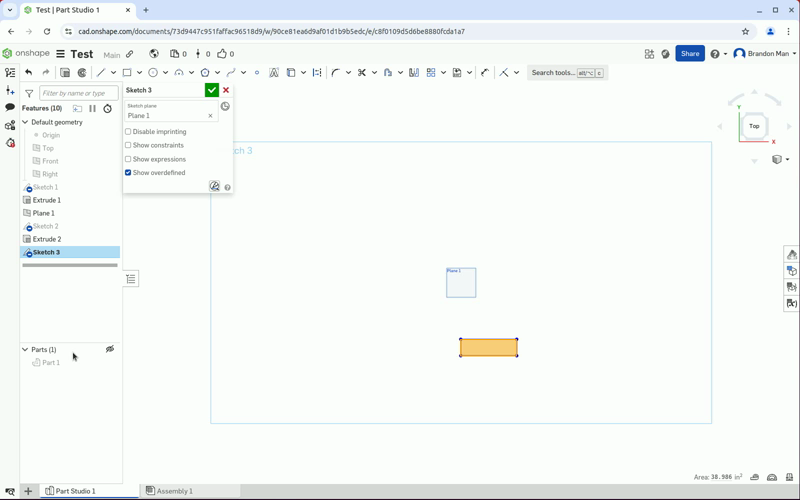
key(shift+e)
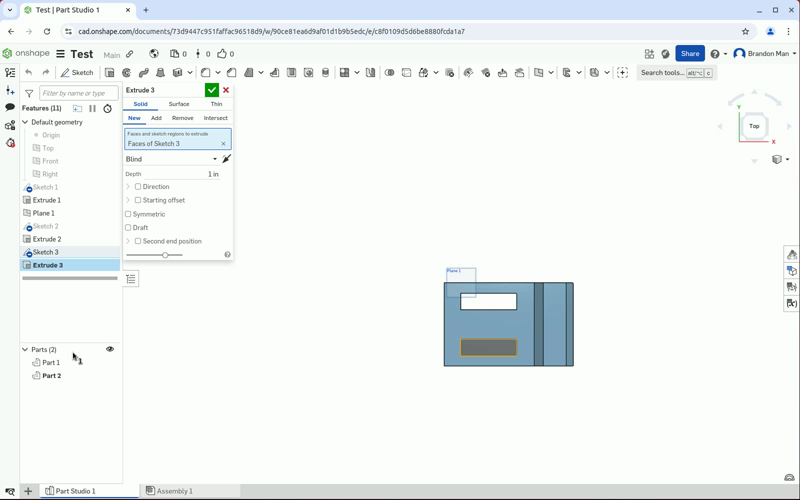
mouse_move(143, 106)
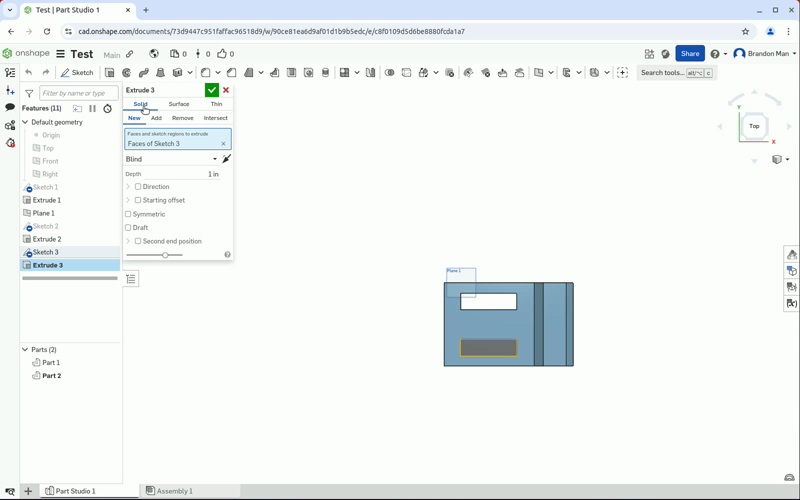
click(143, 106)
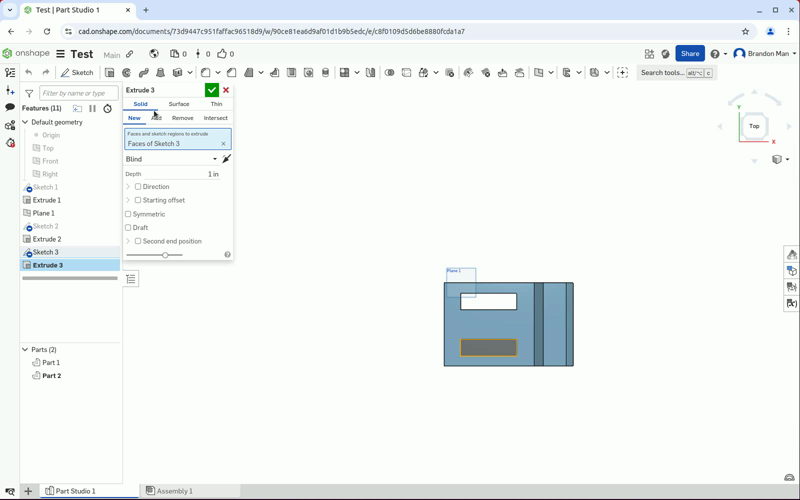
mouse_move(186, 120)
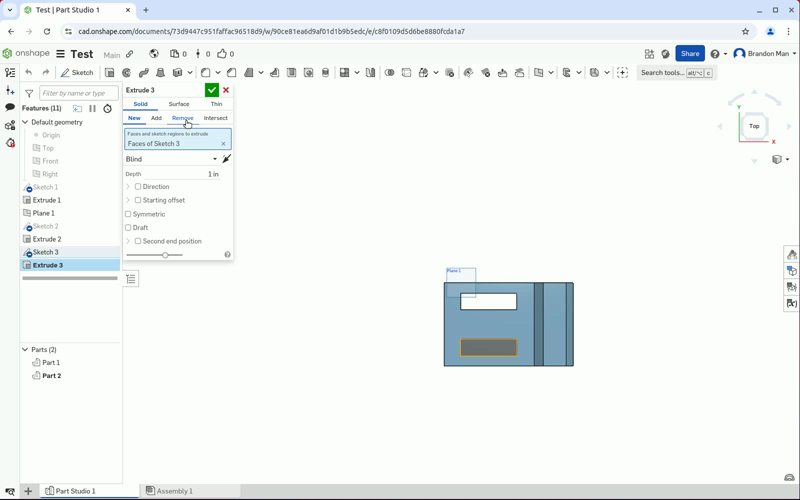
click(186, 120)
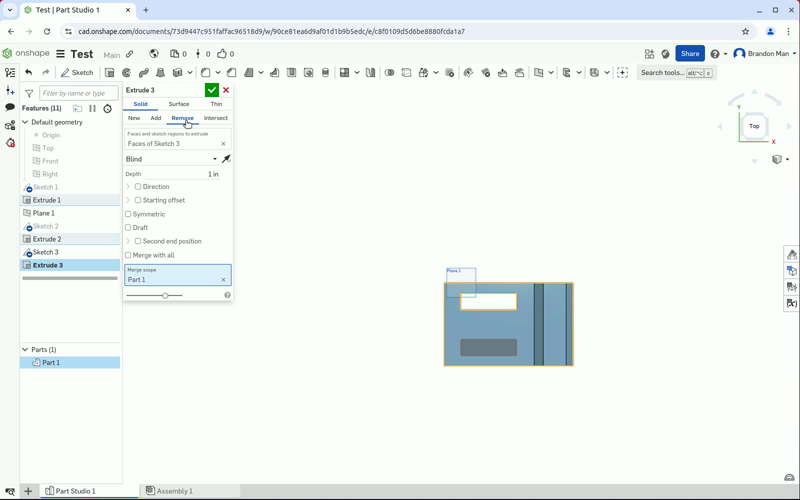
key(tab, 4)
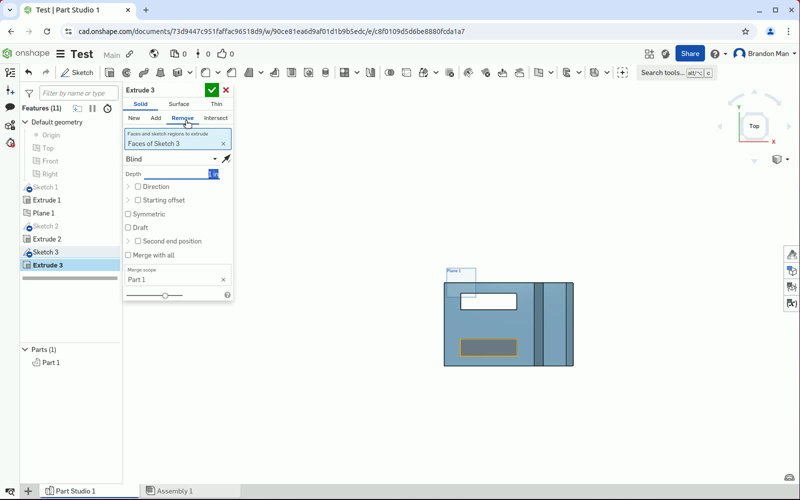
text(17.09)
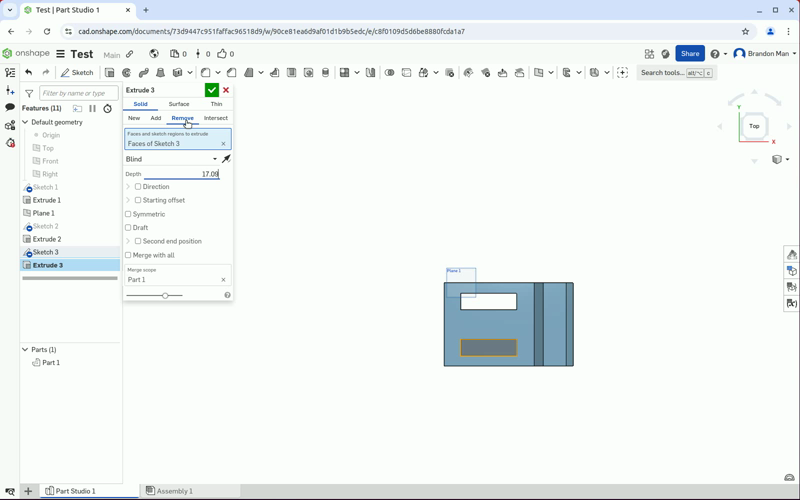
key(tab, 6)
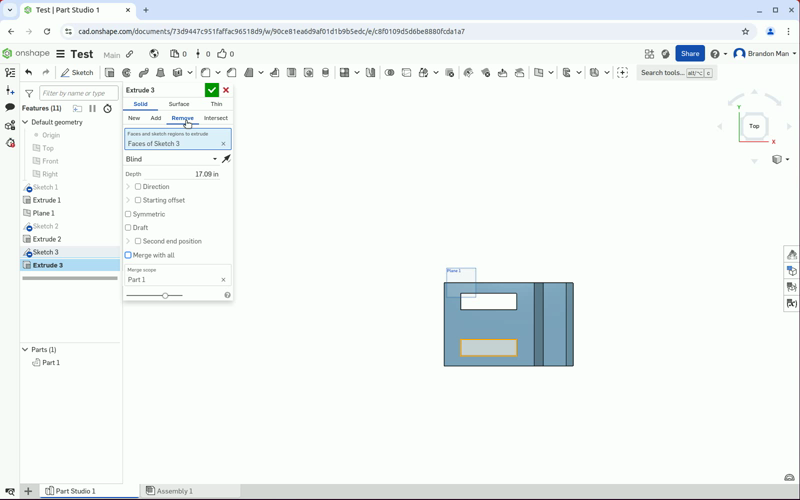
key(space)
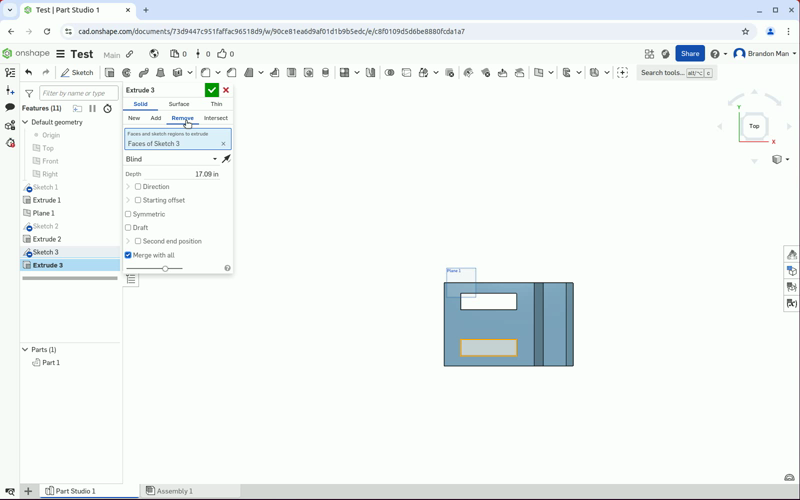
key(enter)
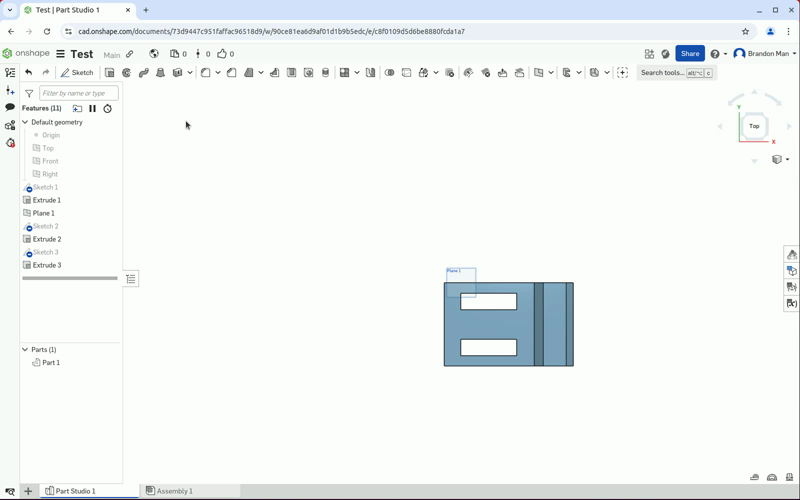
key(shift+h)
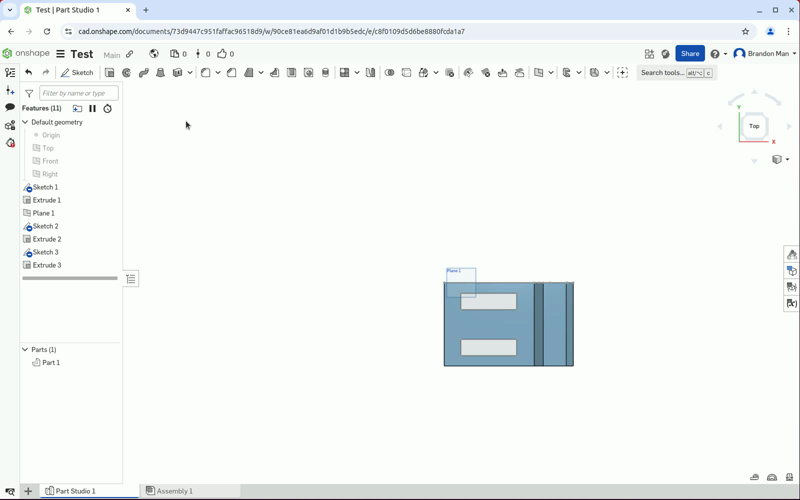
key(shift+h)
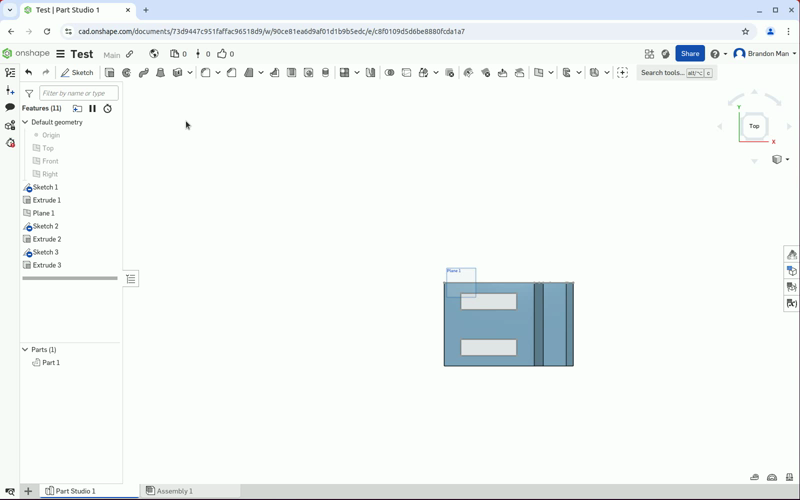
key(shift+7)
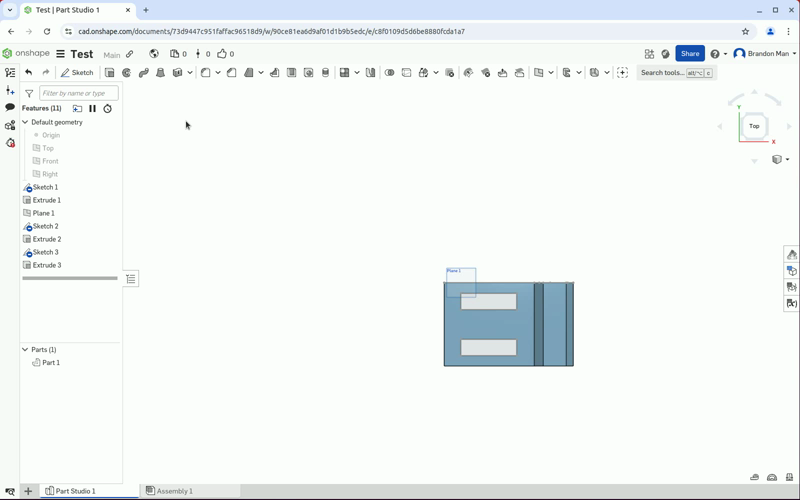
key(up, 3)
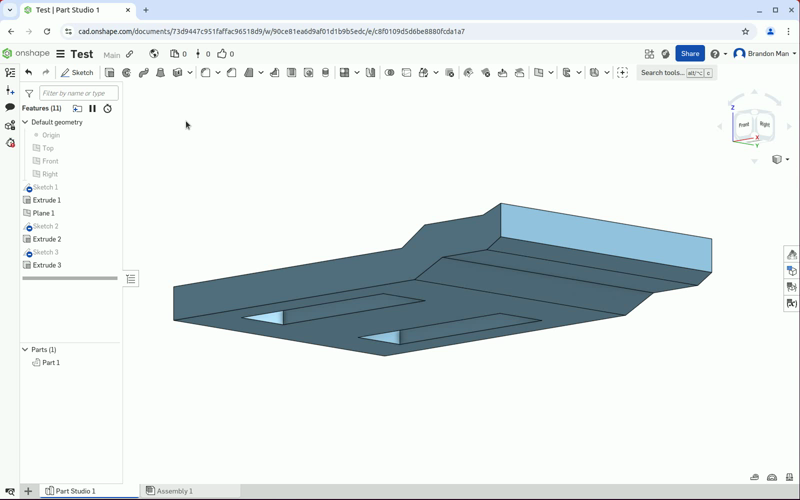
key(left, 3)
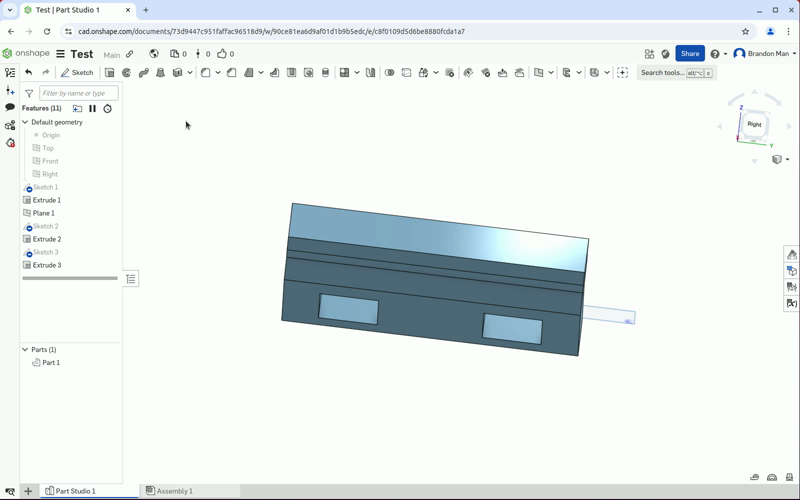
key(right, 3)
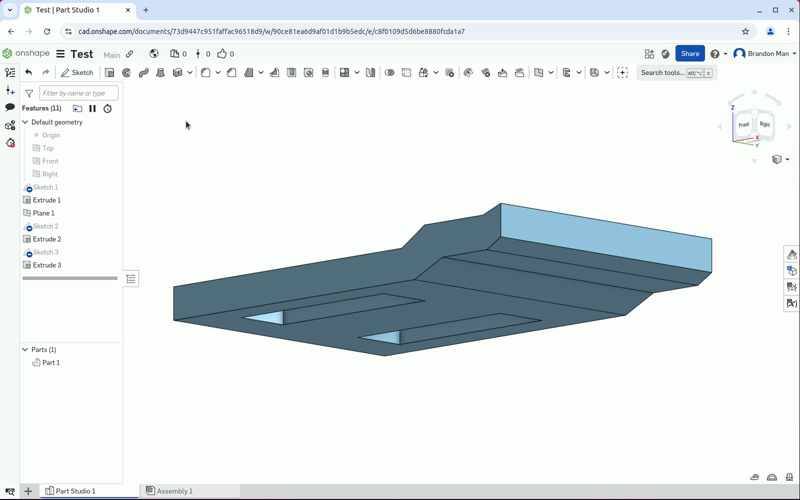
key(down, 3)
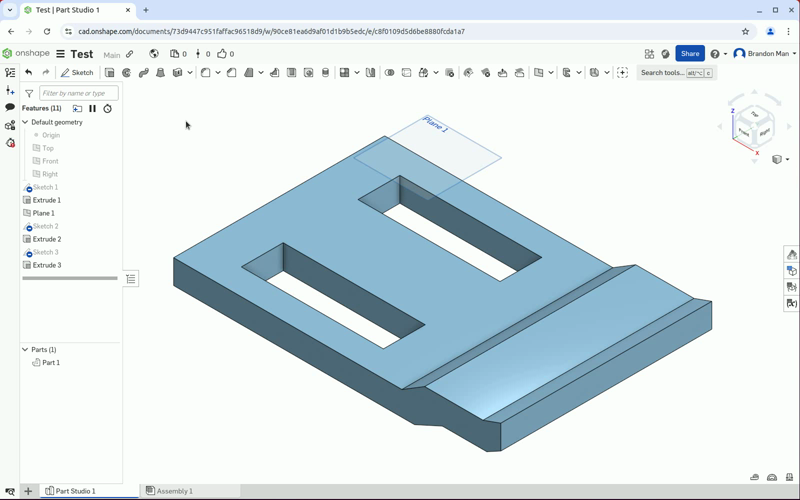
mouse_move(73, 189)
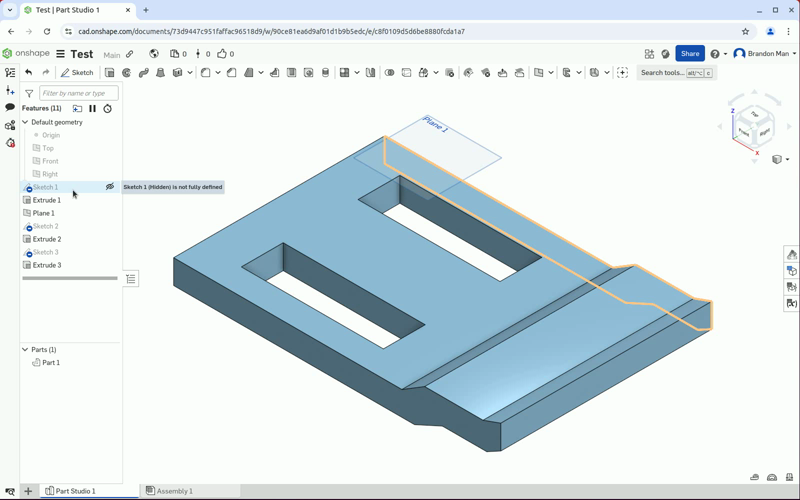
click(73, 189)